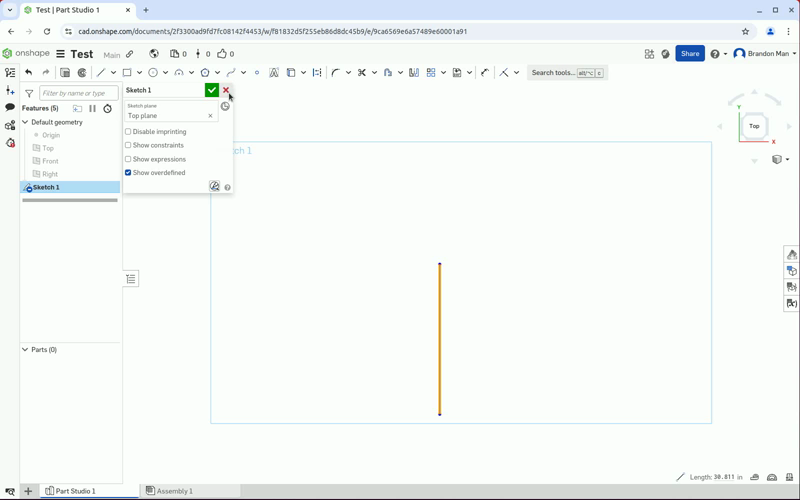
key(shift+h)
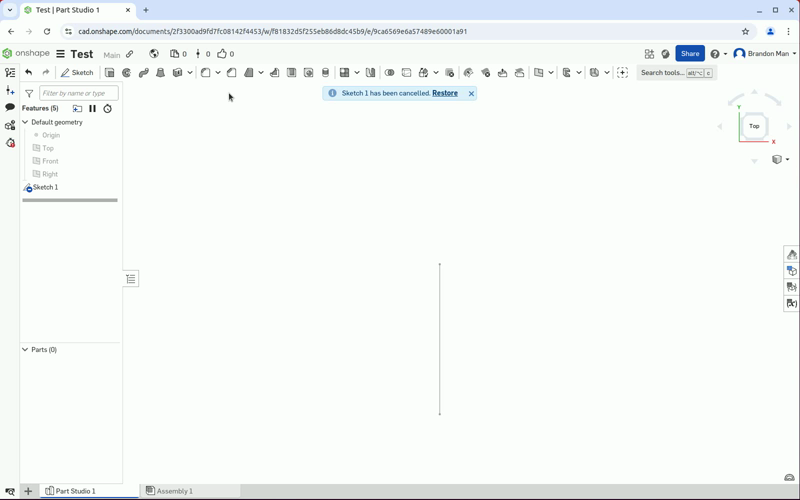
key(shift+s)
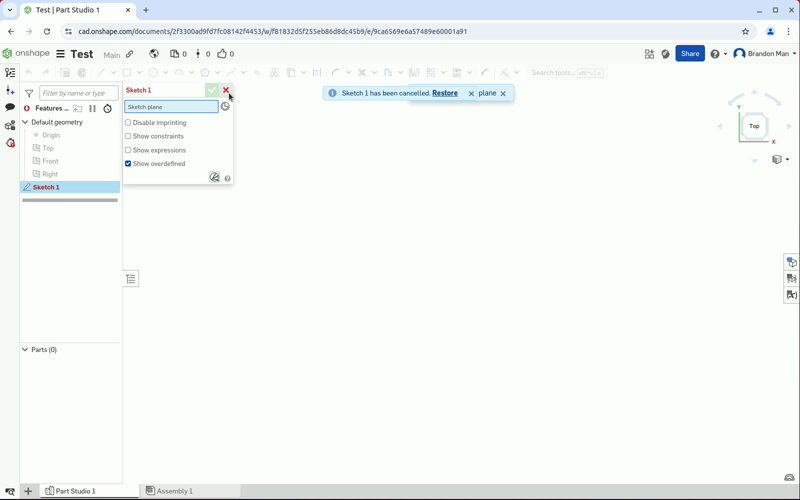
mouse_move(73, 150)
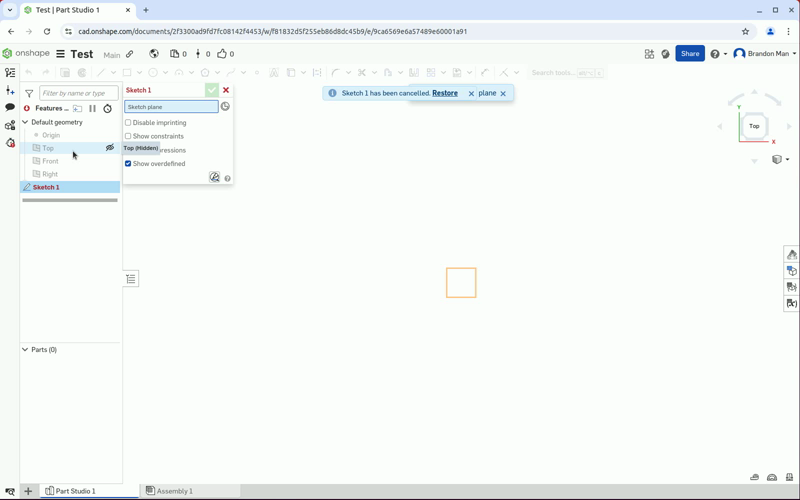
click(73, 150)
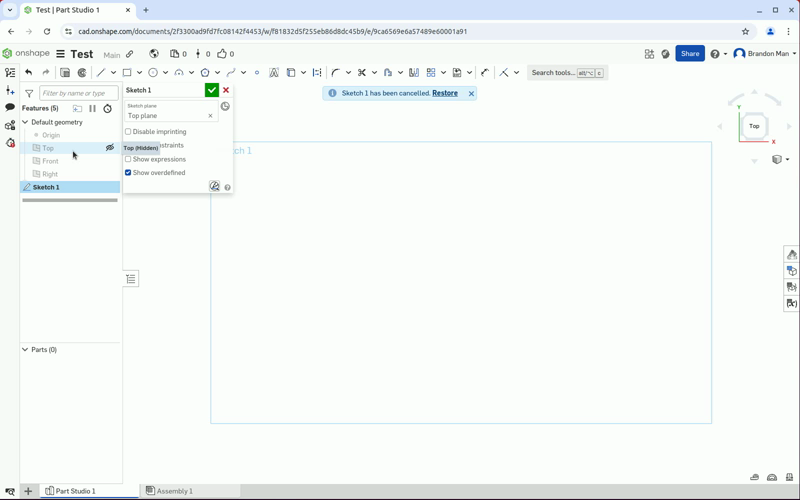
mouse_move(73, 352)
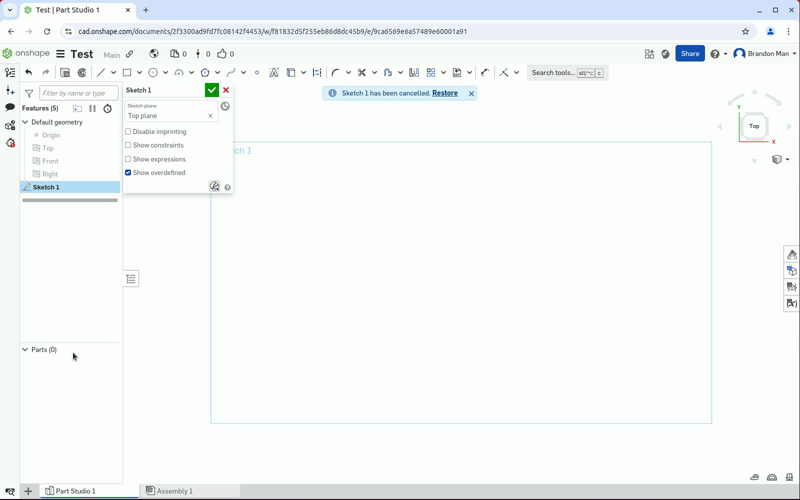
key(y)
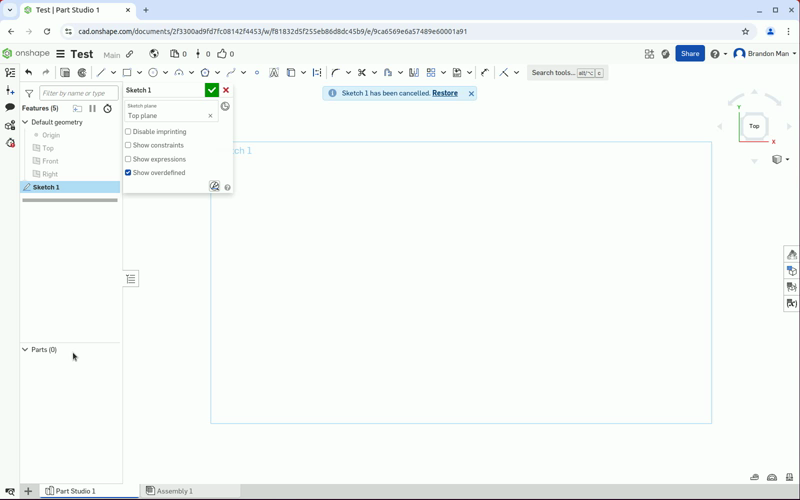
key(c)
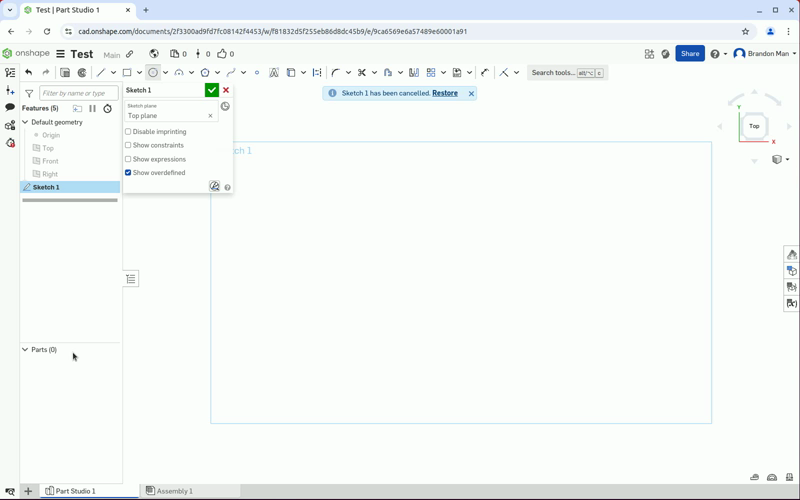
key_down(shift)
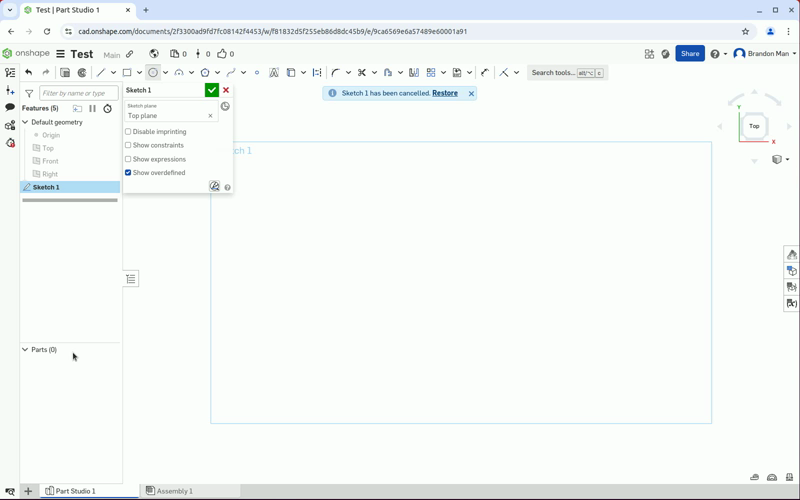
mouse_move(461, 282)
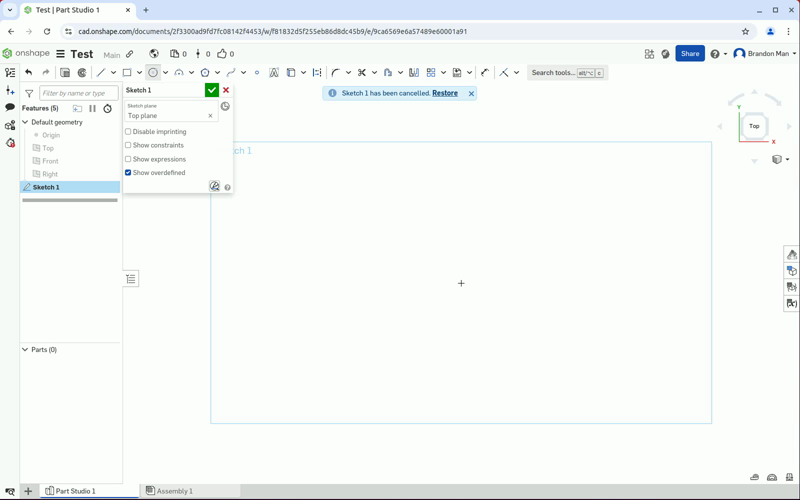
click(461, 282)
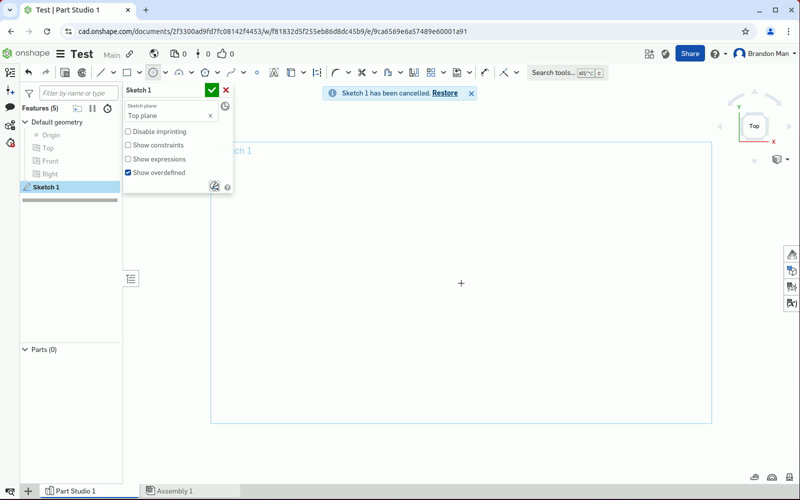
key_up(shift)
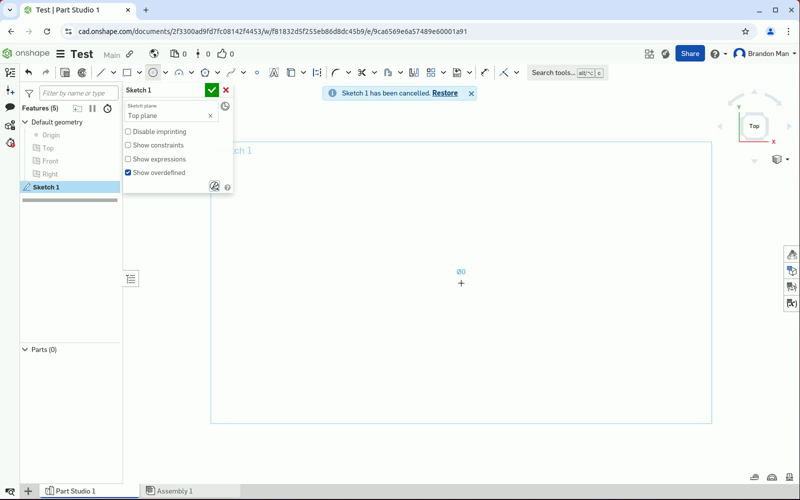
mouse_move(545, 282)
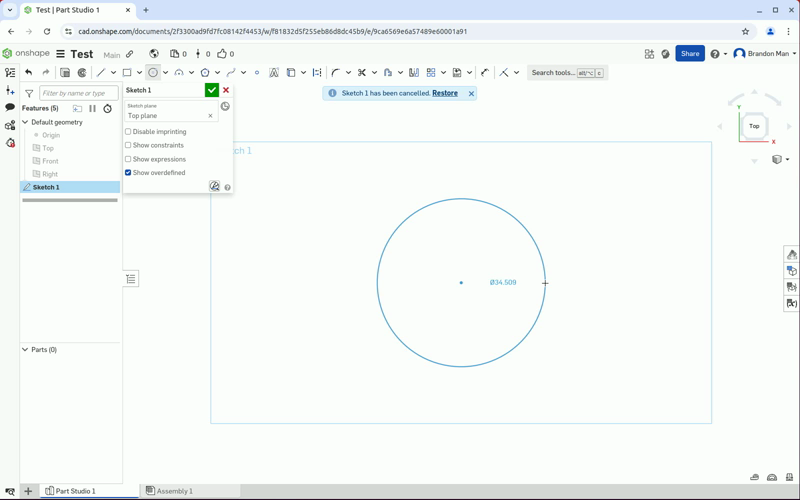
click(545, 282)
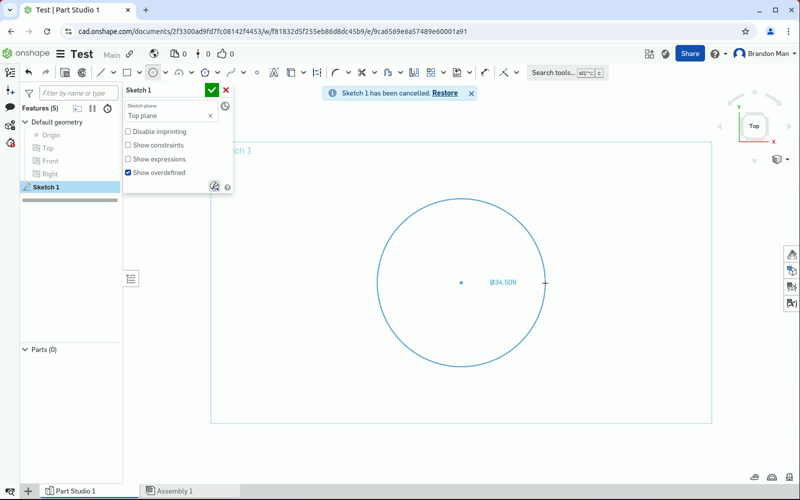
key(esc)
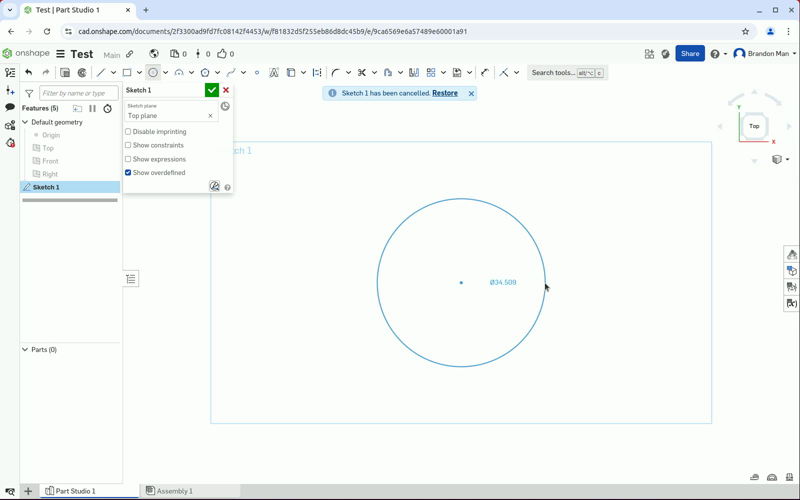
key(c)
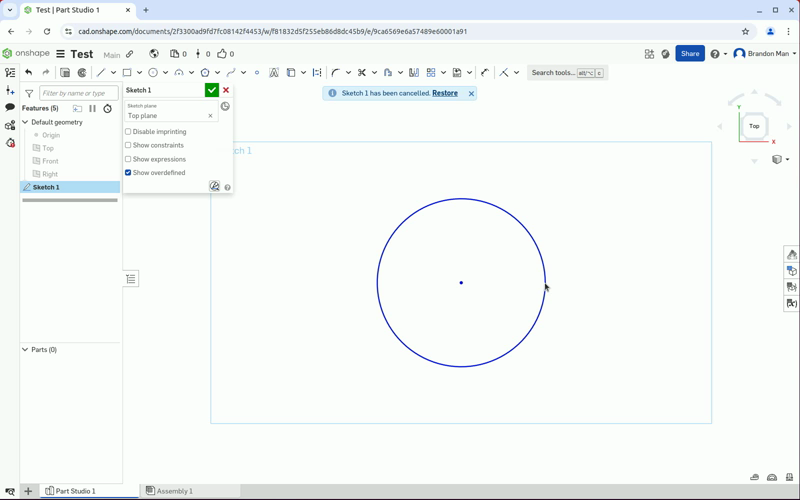
key_down(shift)
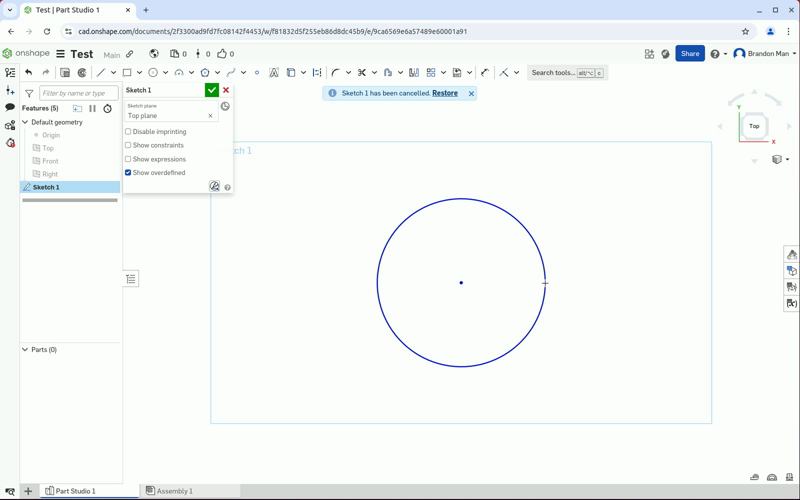
mouse_move(461, 282)
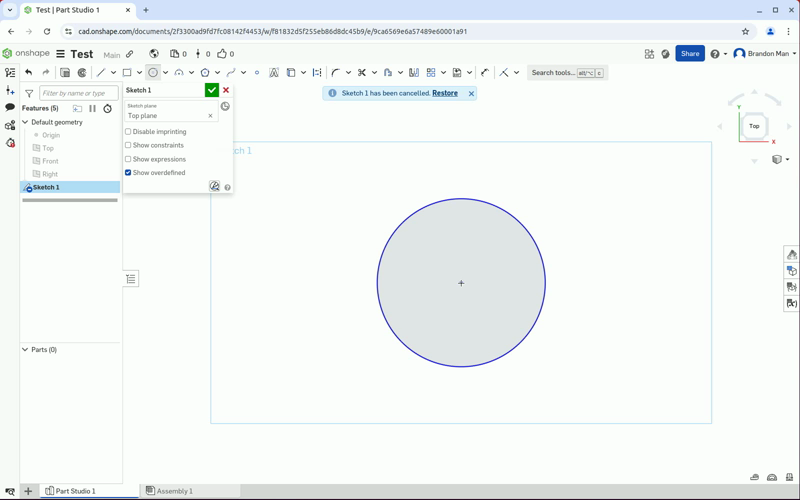
click(461, 282)
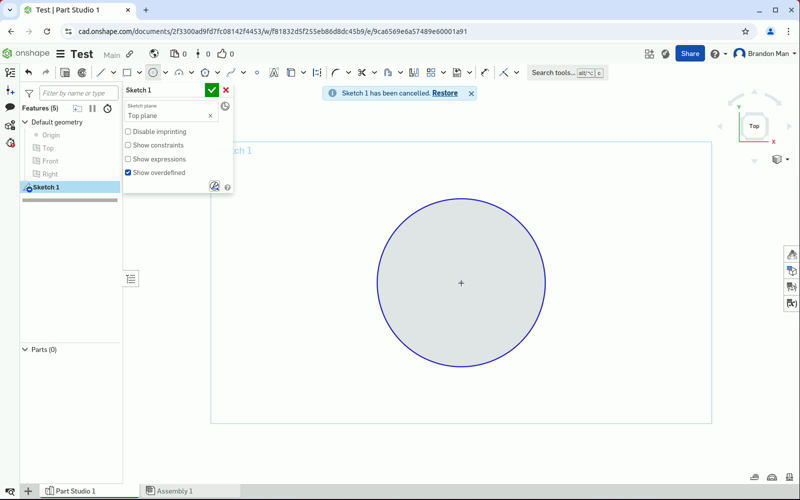
key_up(shift)
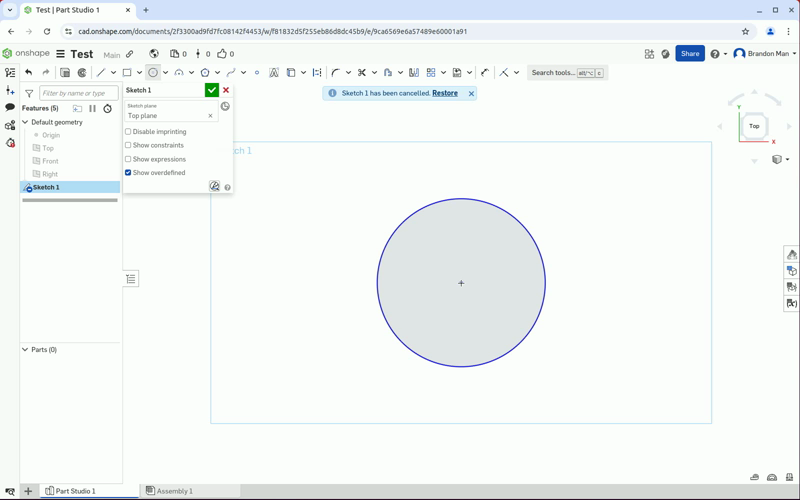
mouse_move(498, 282)
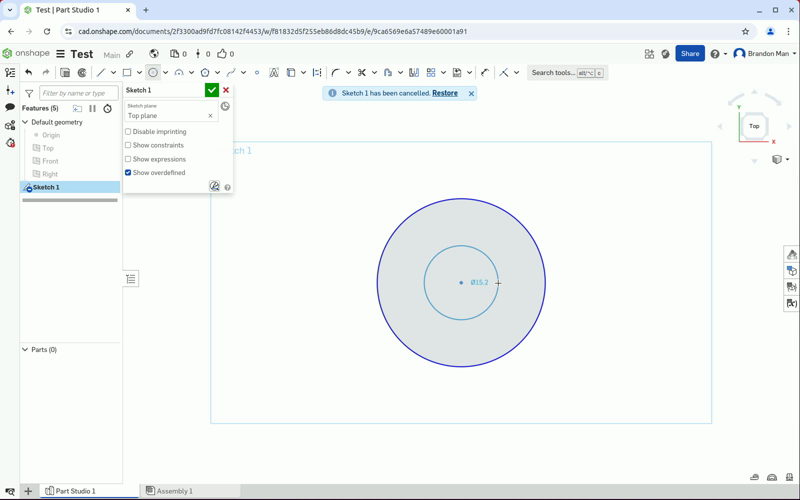
click(498, 282)
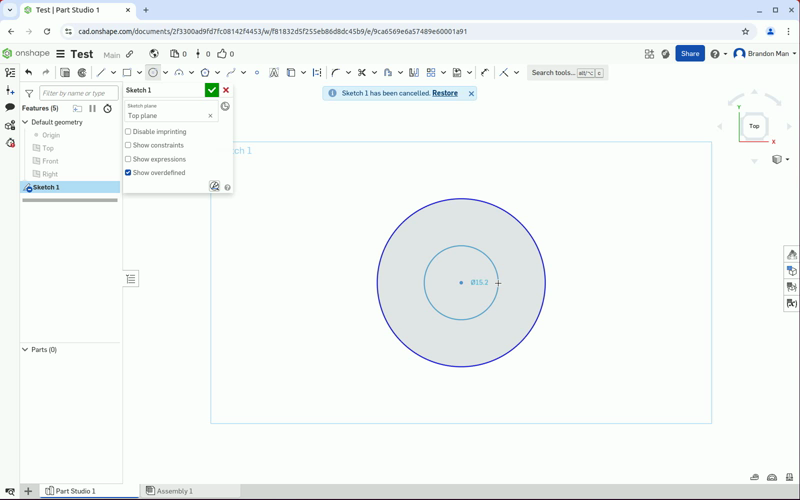
key(esc)
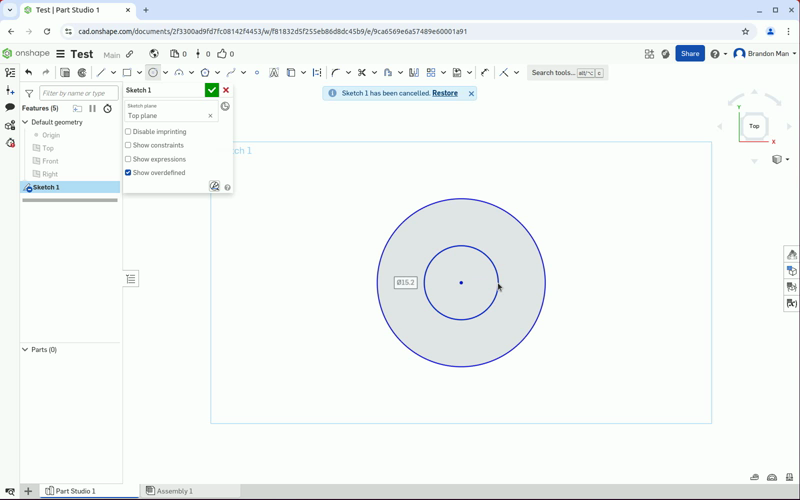
mouse_move(434, 346)
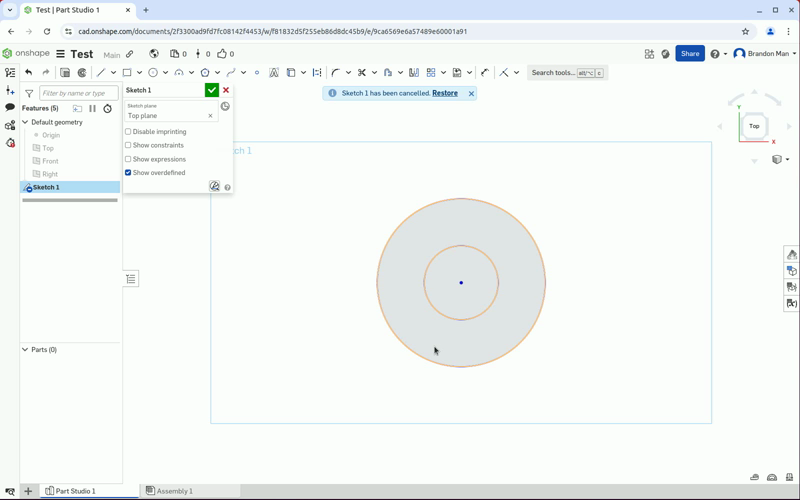
click(434, 346)
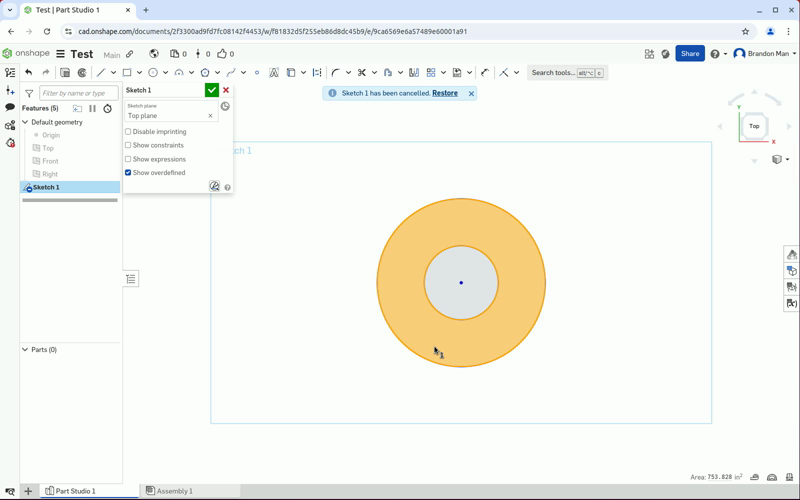
mouse_move(73, 352)
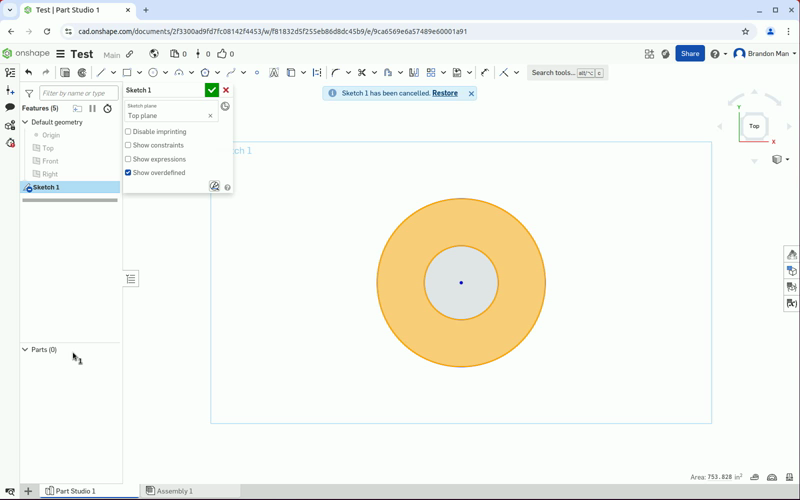
key(shift+y)
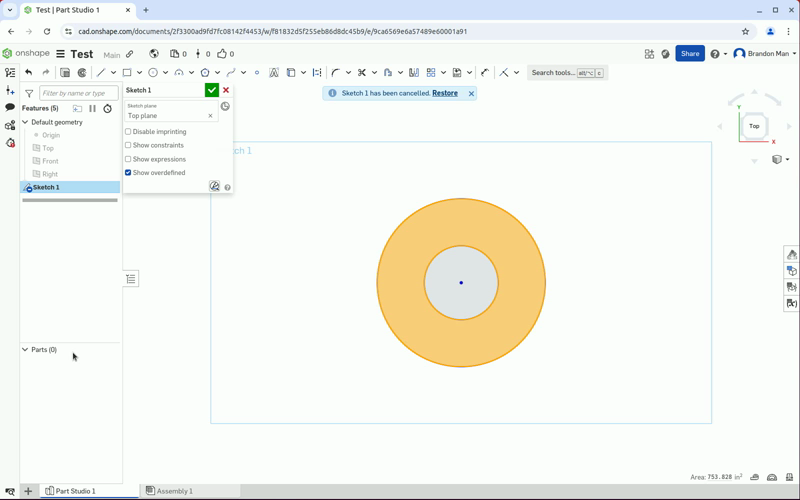
key(shift+e)
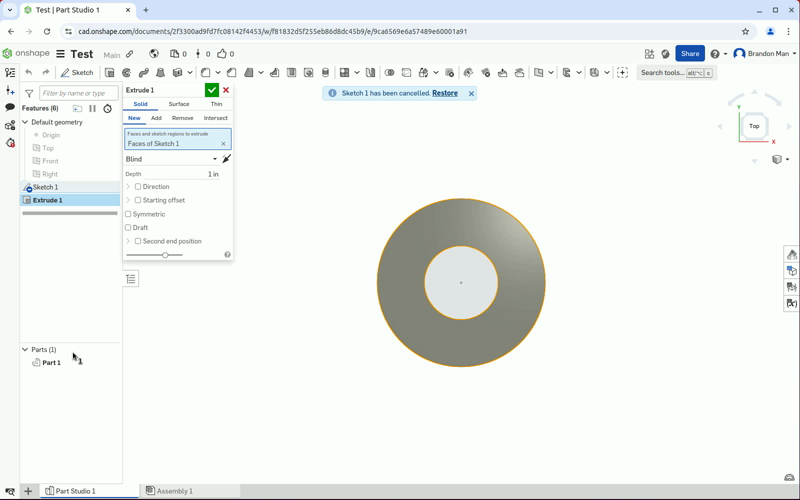
mouse_move(143, 106)
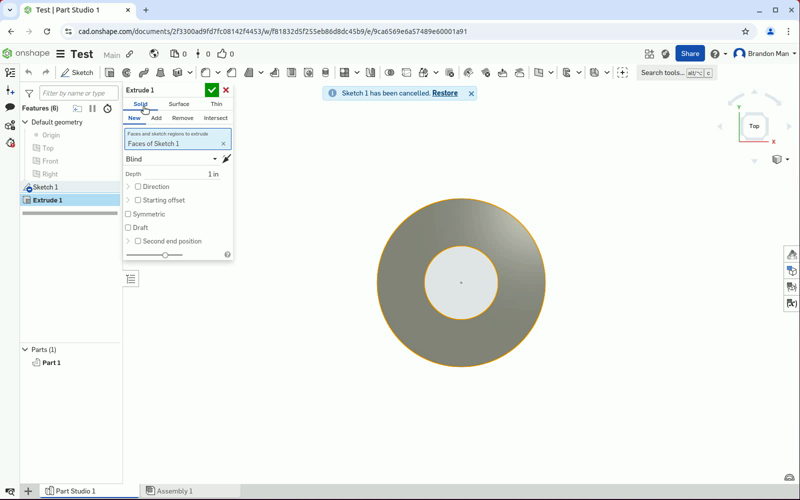
click(143, 106)
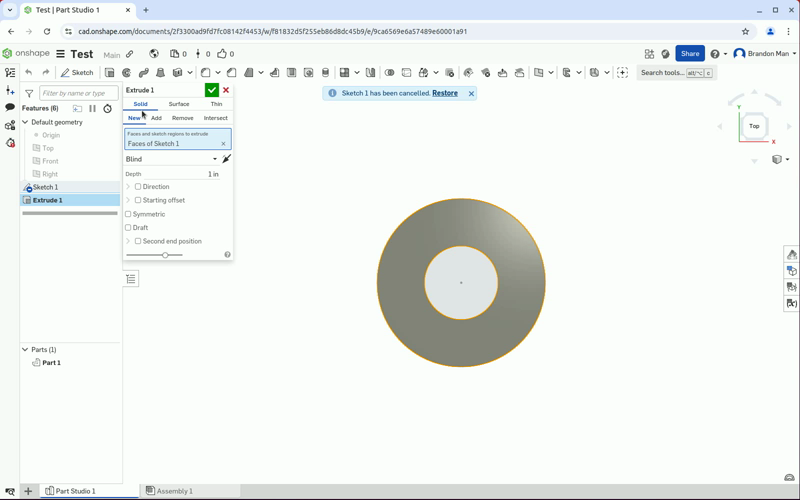
mouse_move(137, 120)
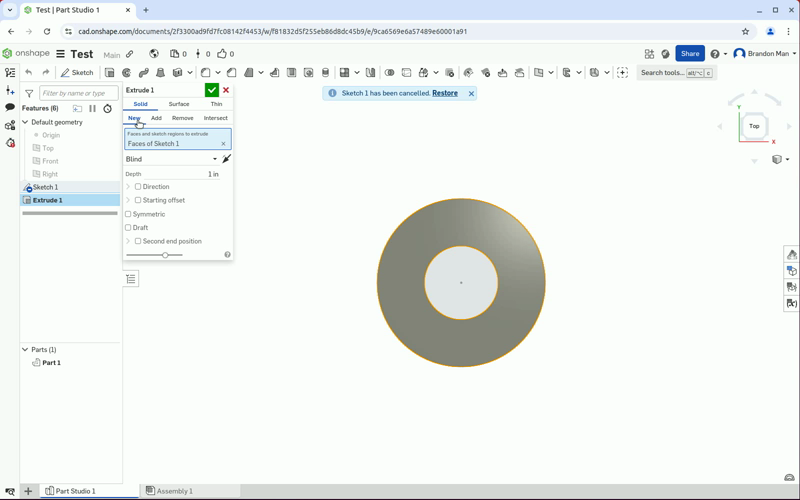
click(137, 120)
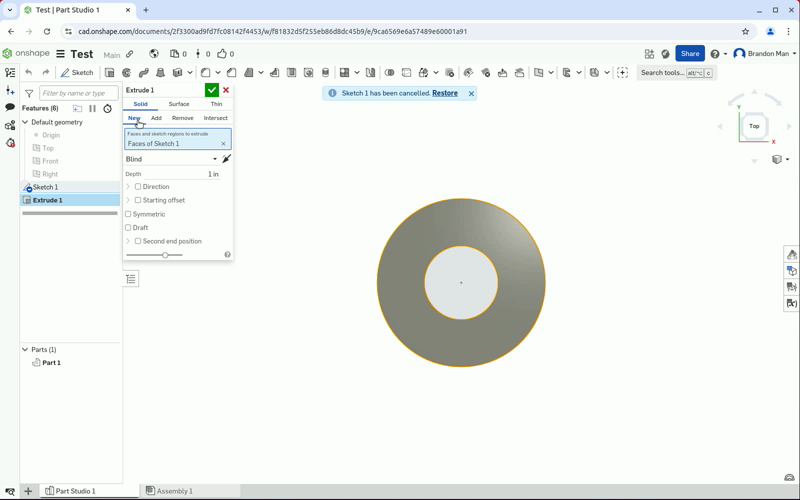
key(tab, 4)
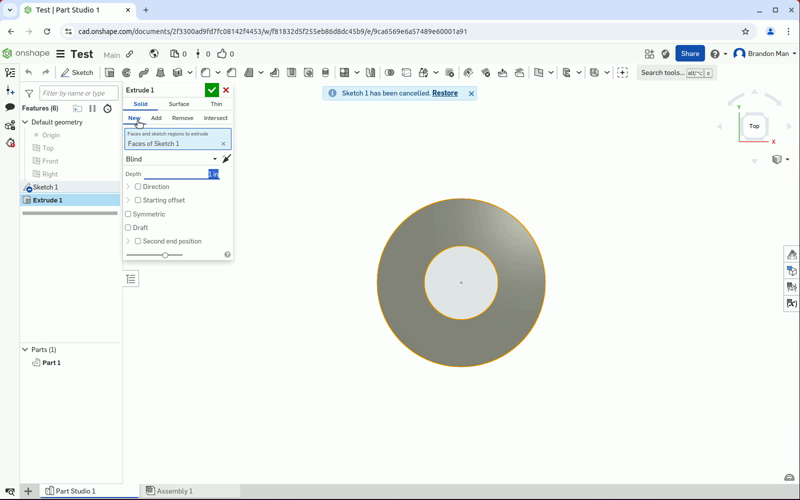
text(5.296)
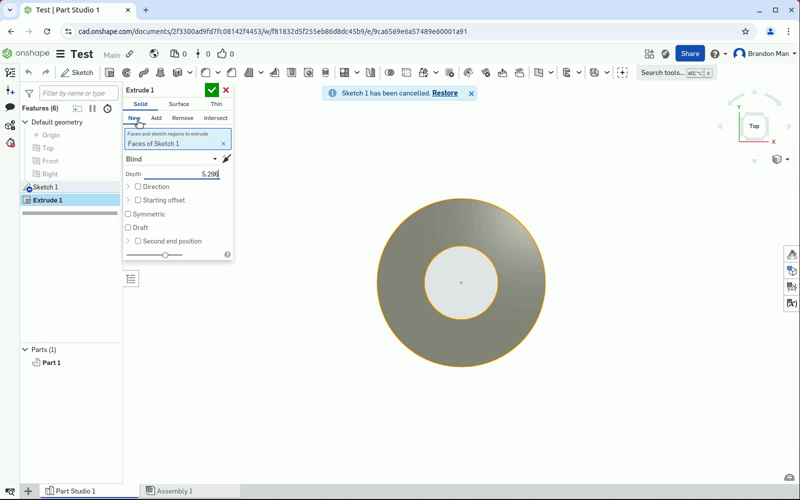
key(enter)
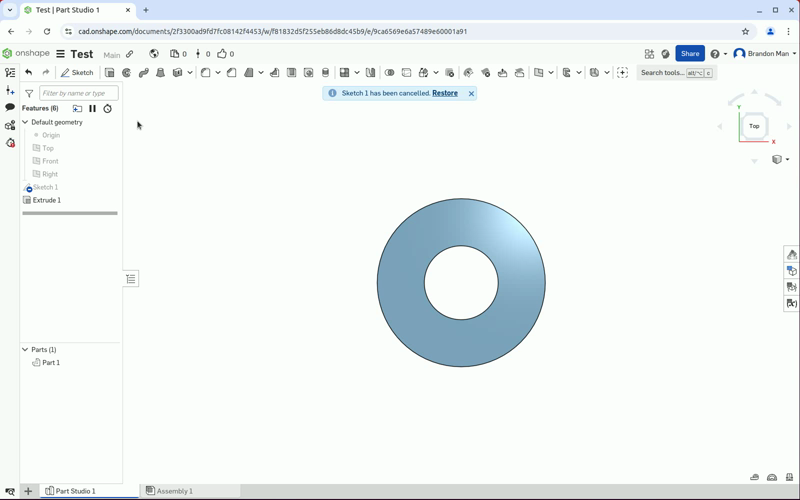
key(shift+h)
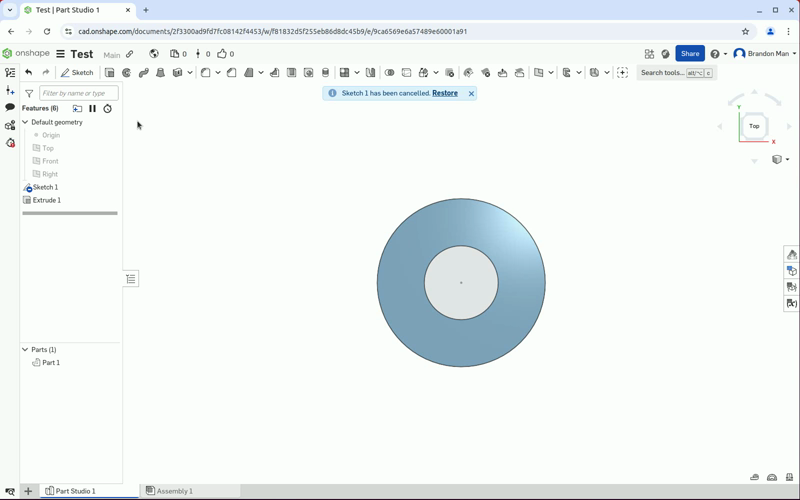
key(shift+h)
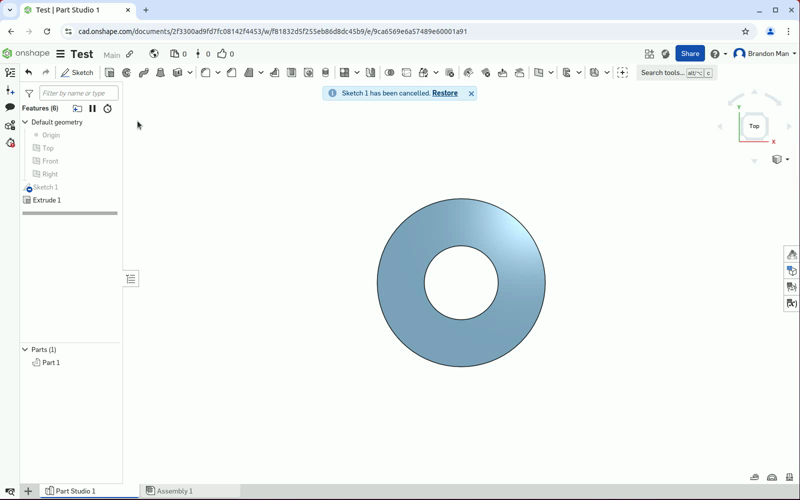
mouse_move(73, 189)
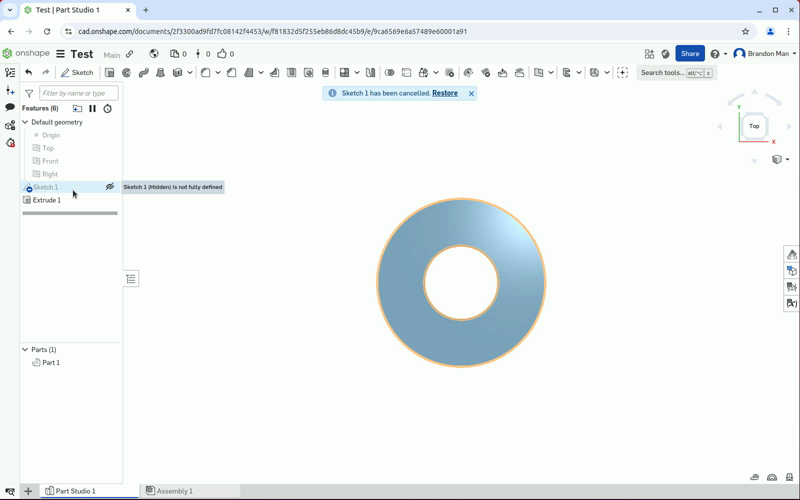
click(73, 189)
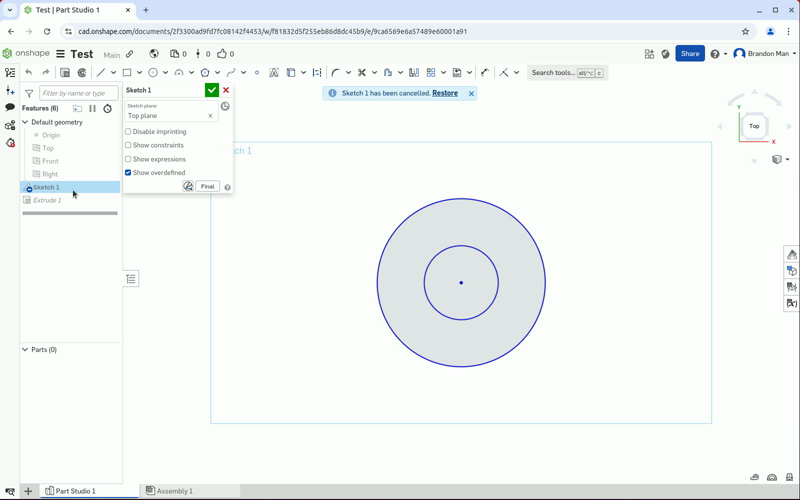
mouse_move(229, 92)
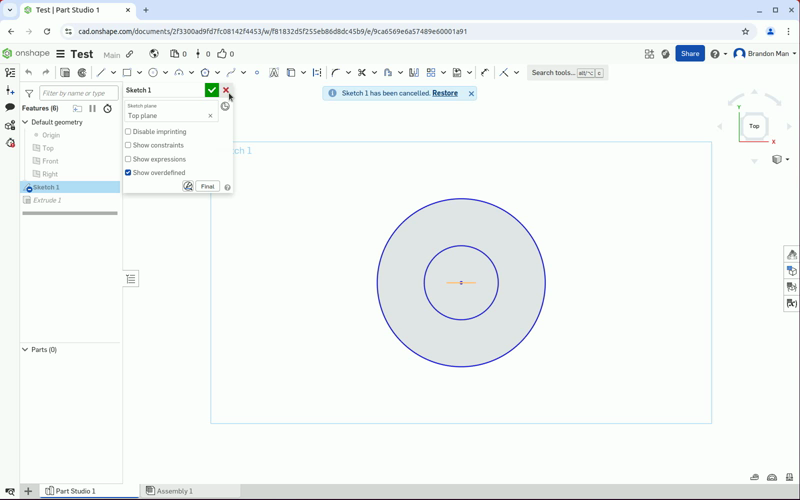
click(229, 92)
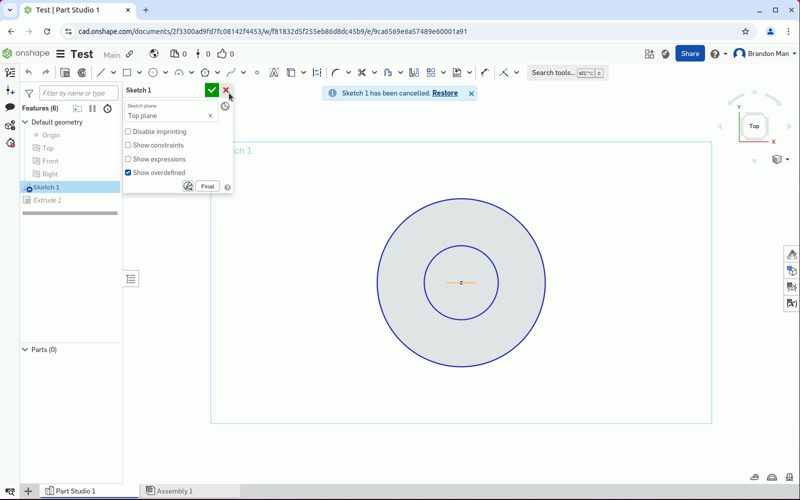
key(shift+s)
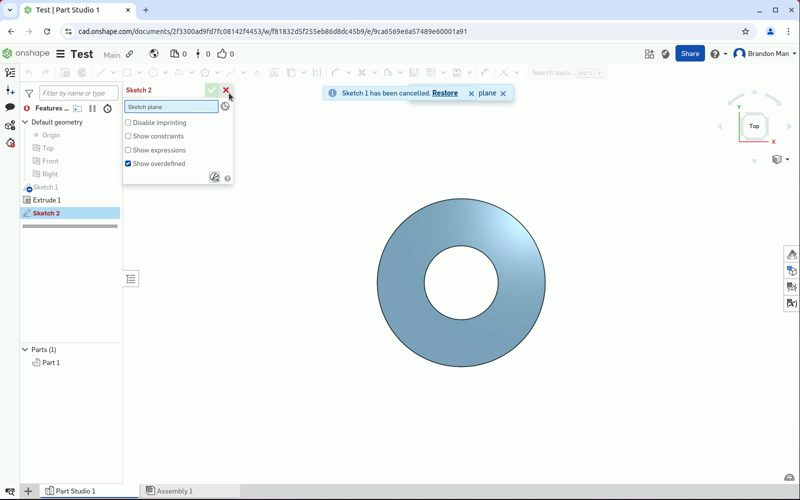
mouse_move(73, 150)
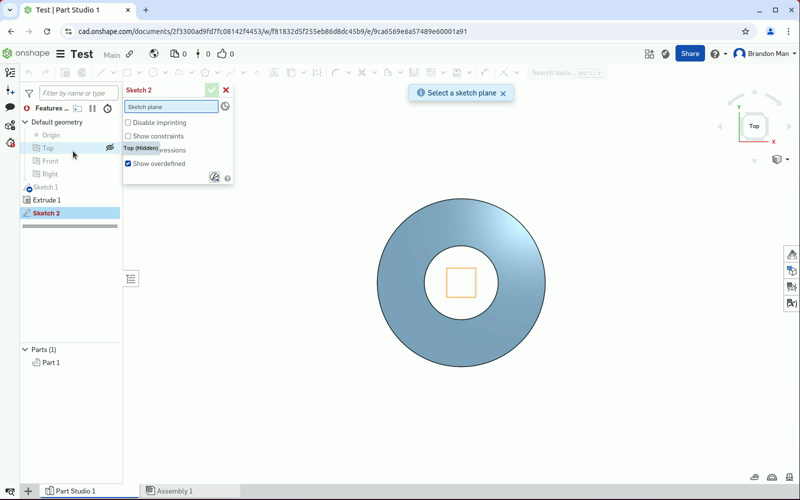
click(73, 150)
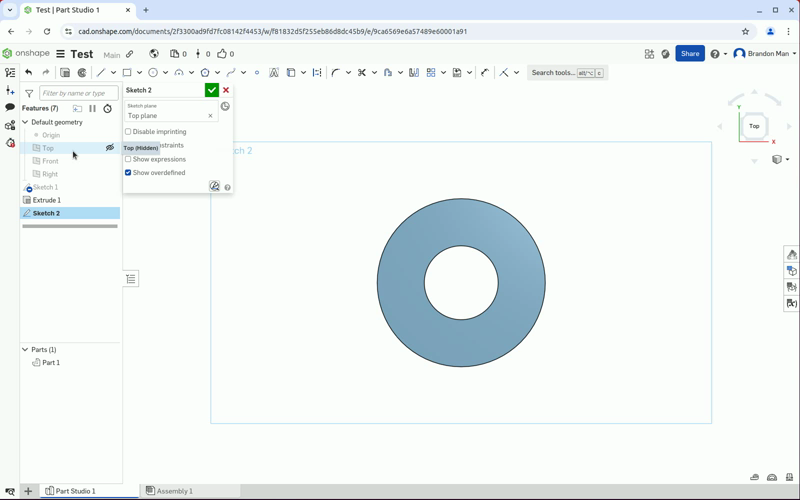
mouse_move(73, 352)
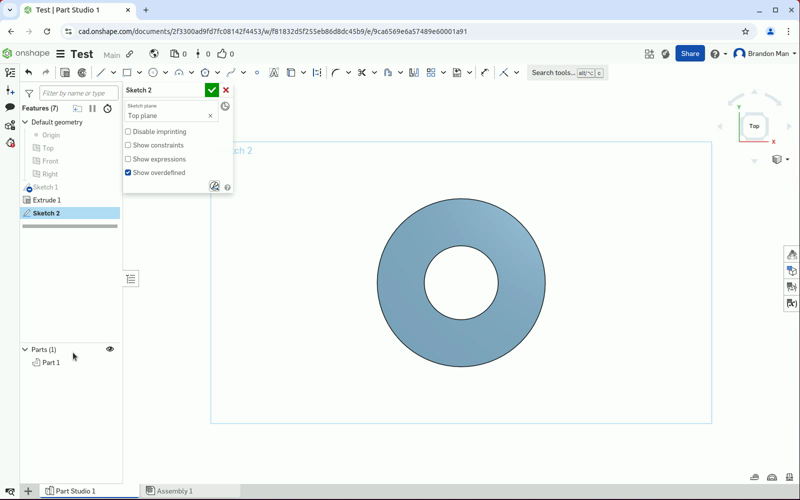
key(y)
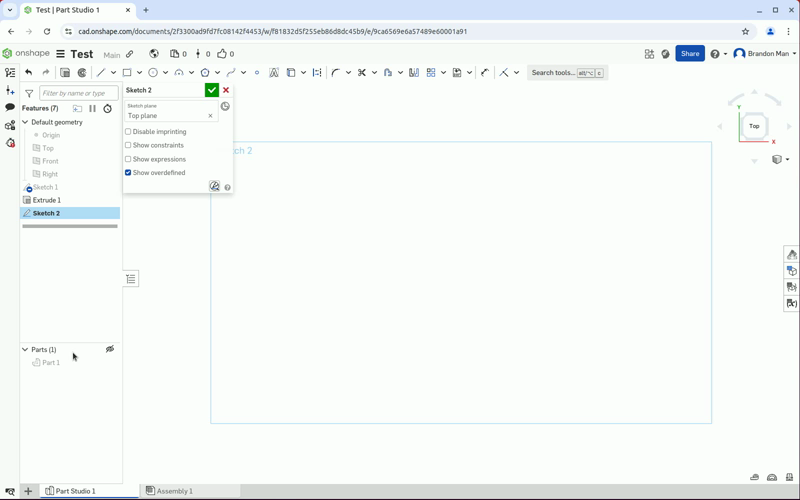
key(a)
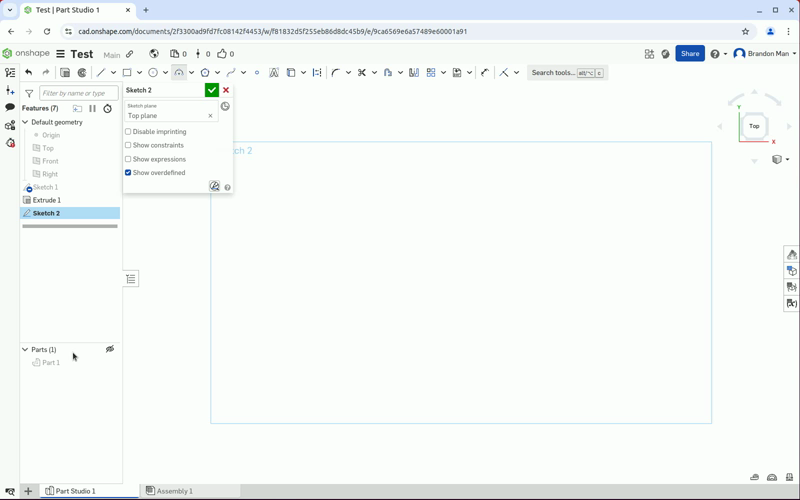
key_down(shift)
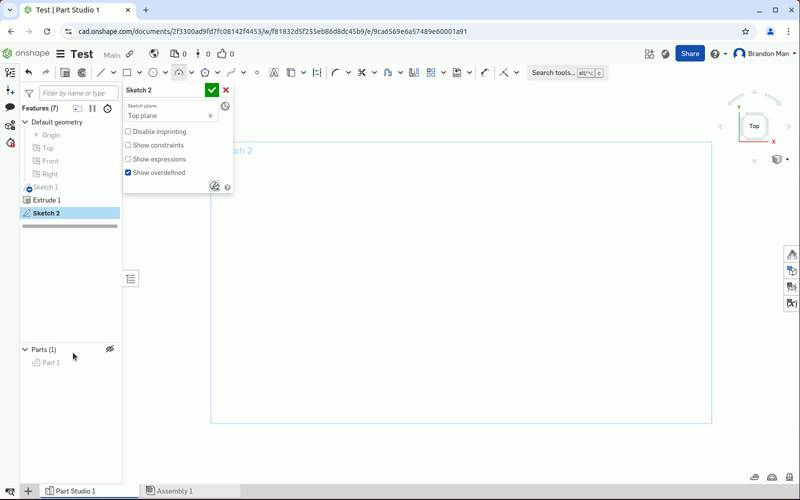
mouse_move(378, 297)
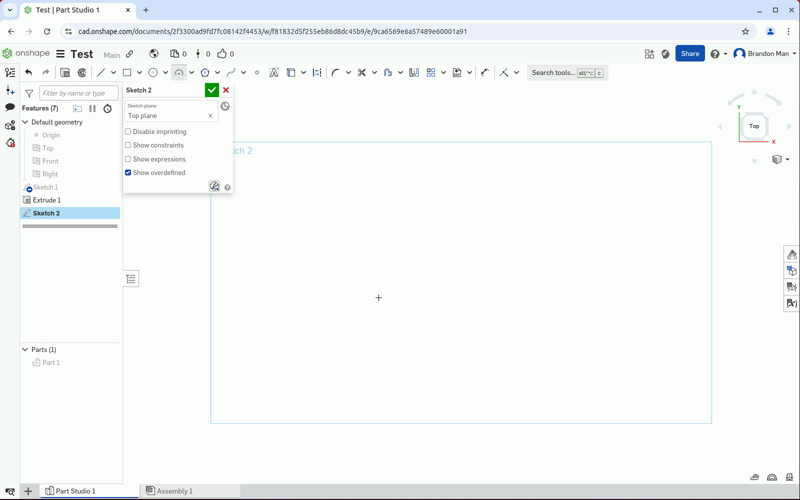
click(378, 297)
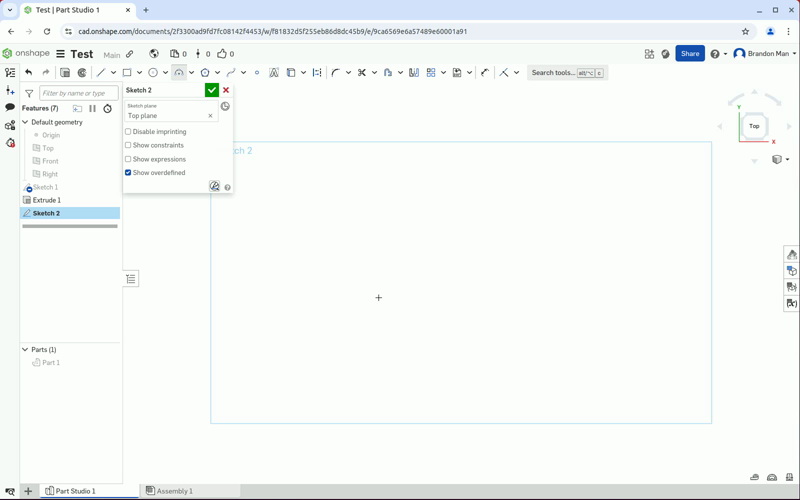
key_up(shift)
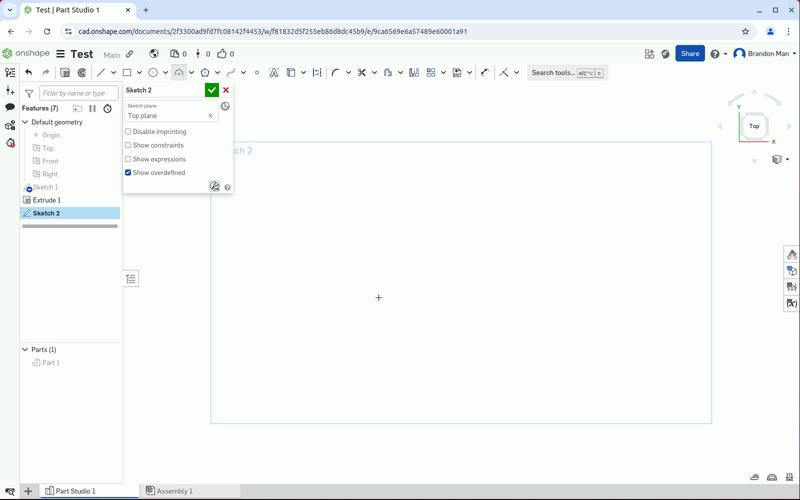
key_down(shift)
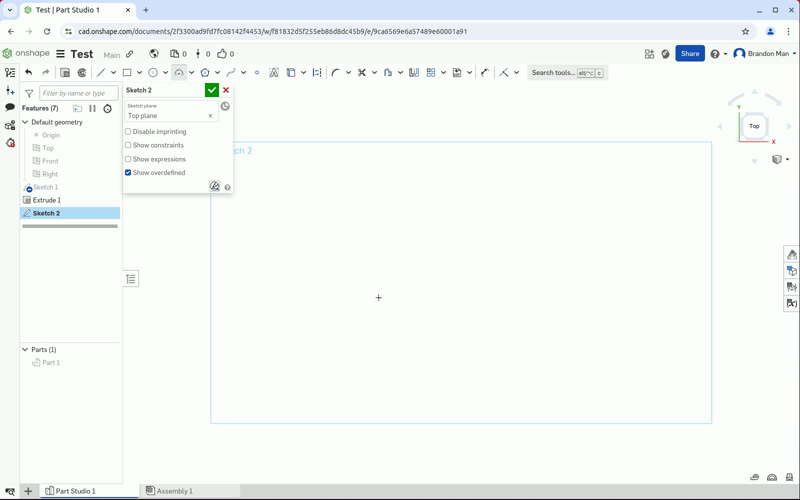
mouse_move(407, 347)
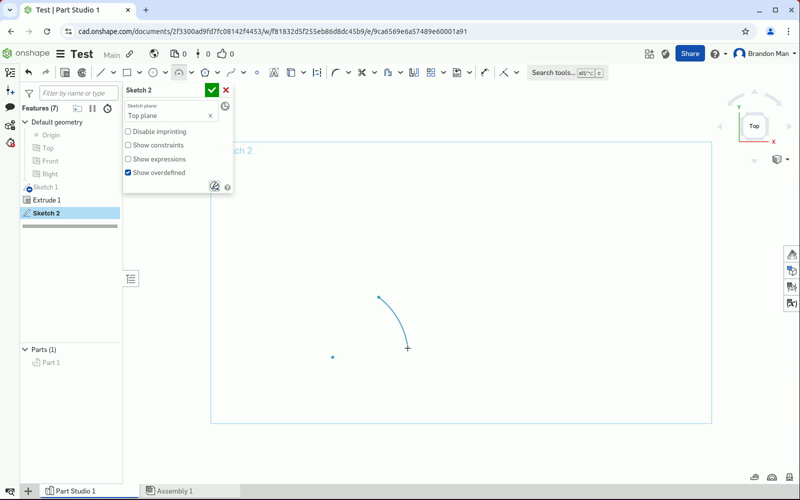
click(407, 347)
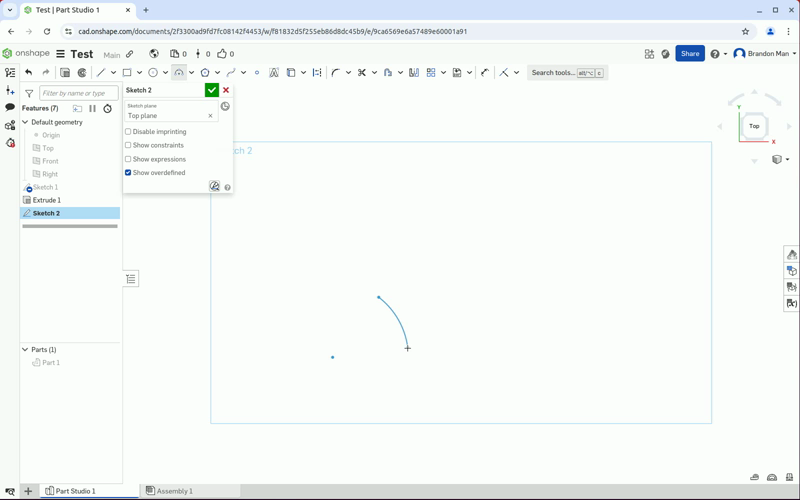
mouse_move(362, 339)
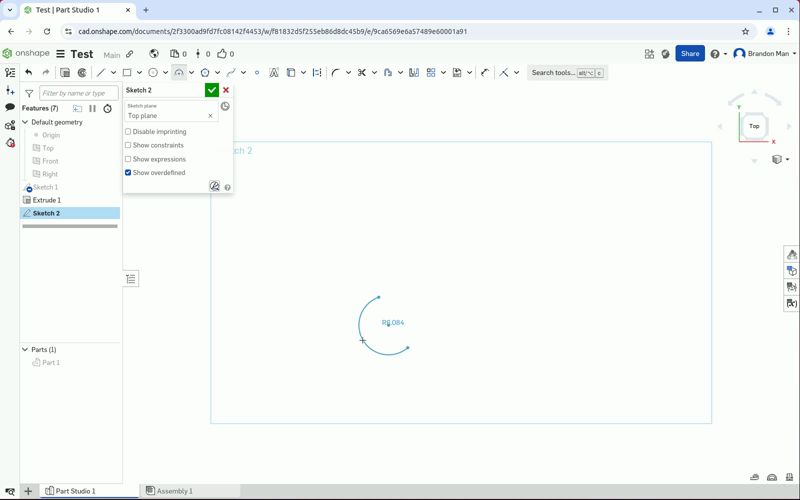
click(362, 339)
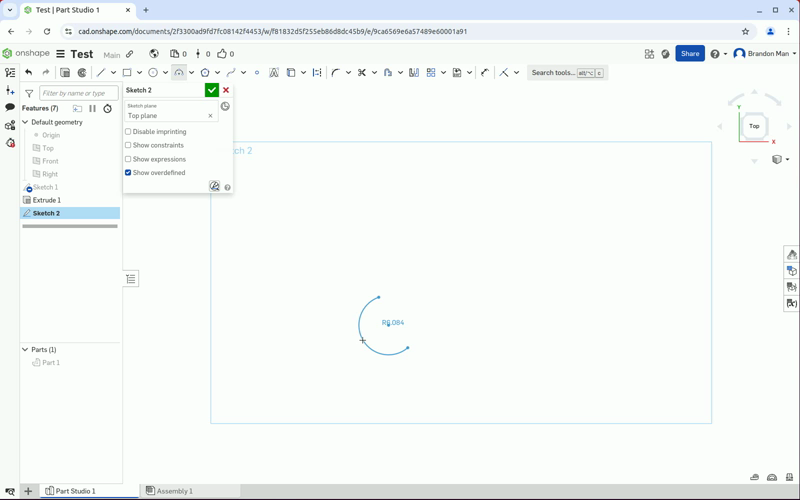
key_up(shift)
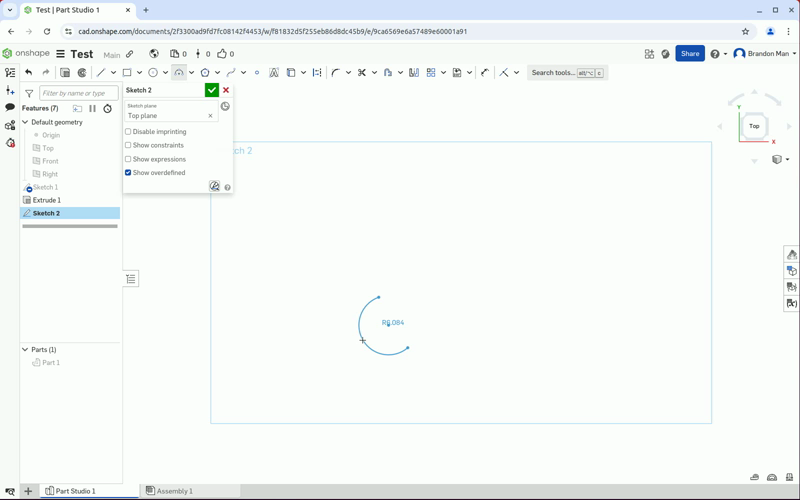
mouse_move(407, 347)
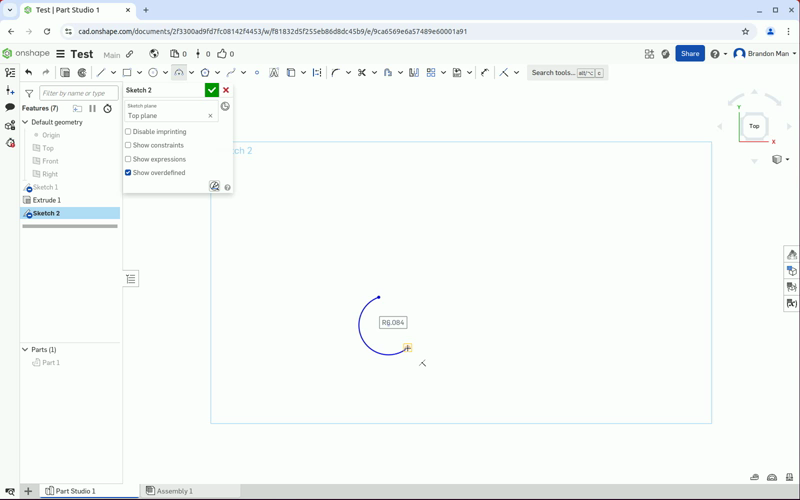
click(407, 347)
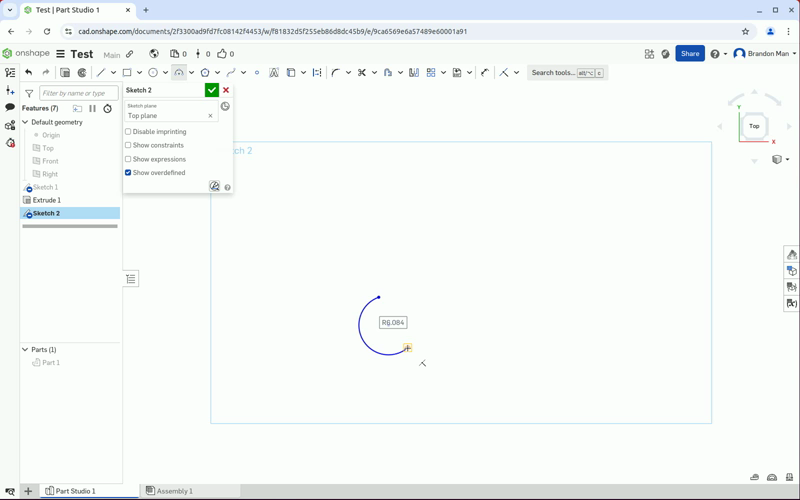
mouse_move(378, 297)
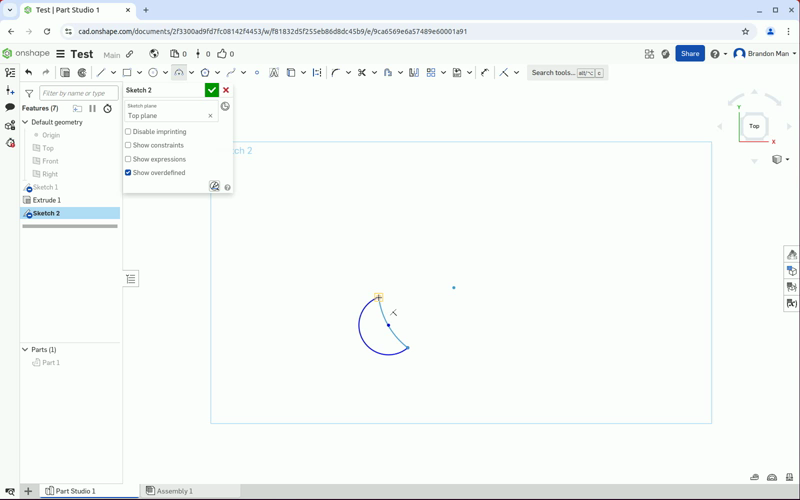
click(378, 297)
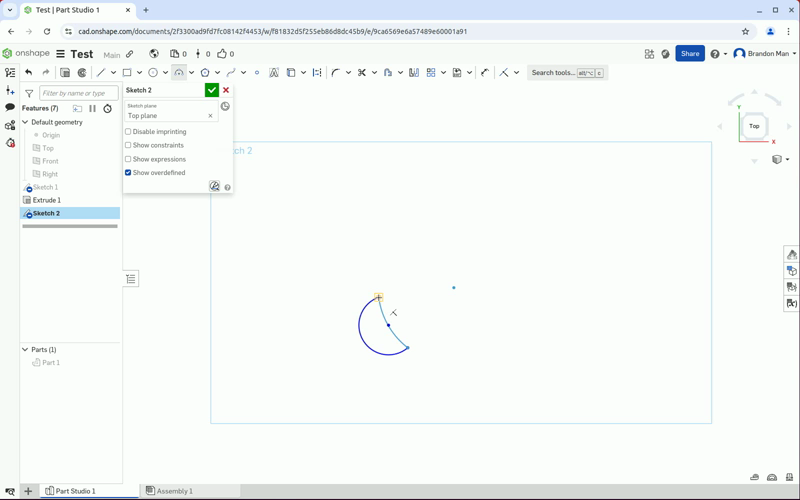
key_down(shift)
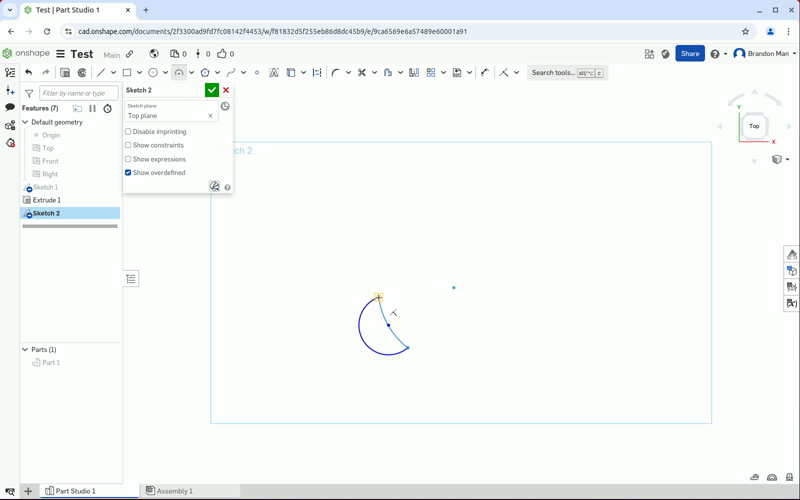
mouse_move(388, 324)
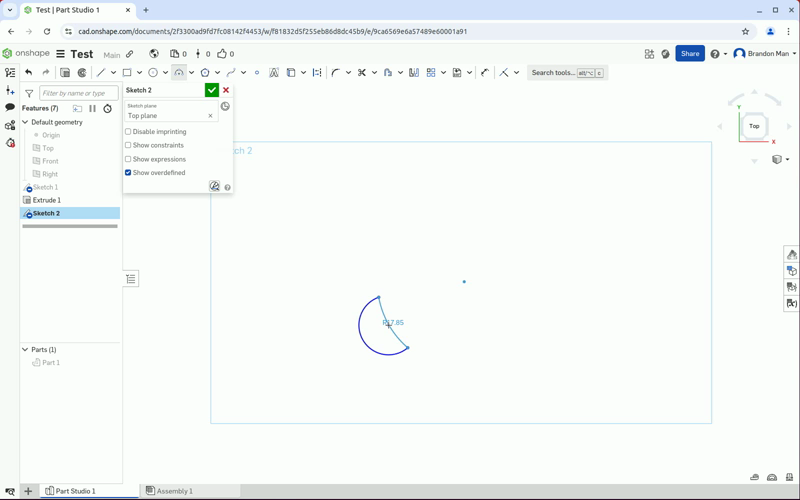
click(388, 324)
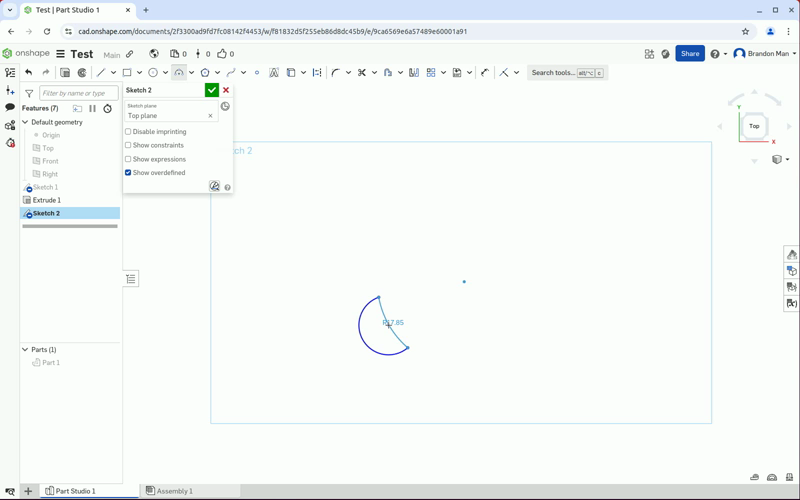
key_up(shift)
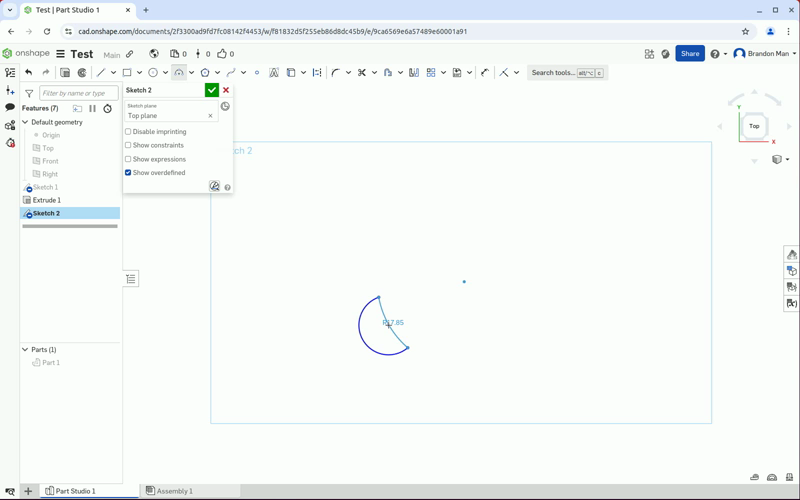
key(esc)
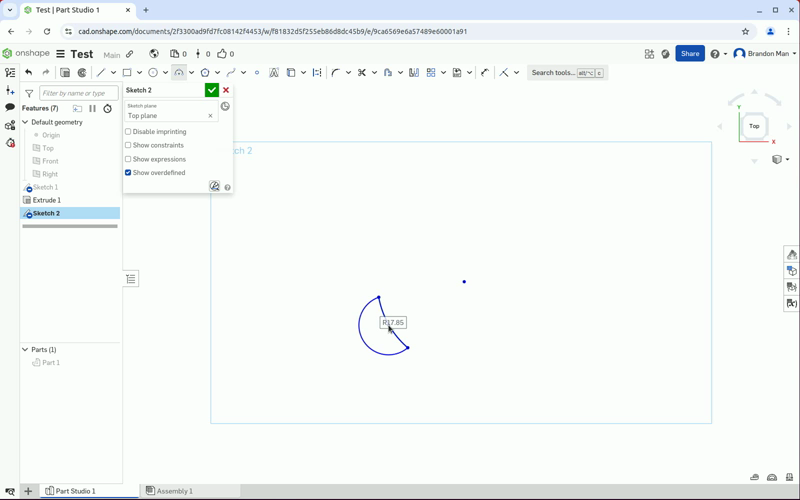
key(c)
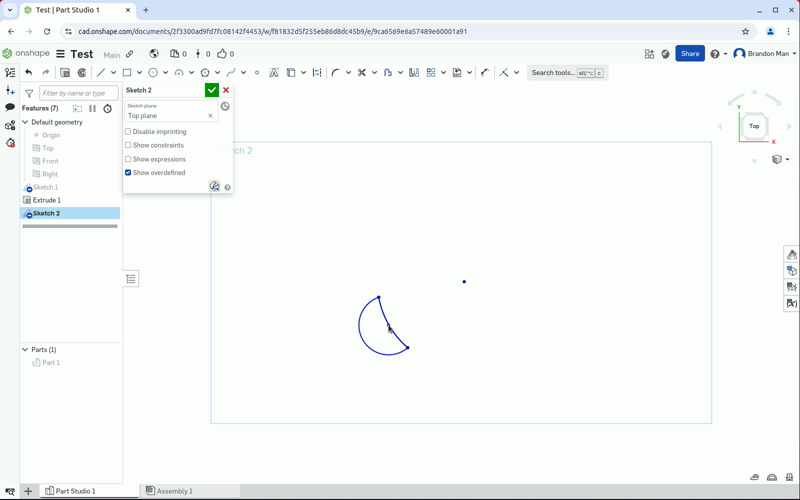
key_down(shift)
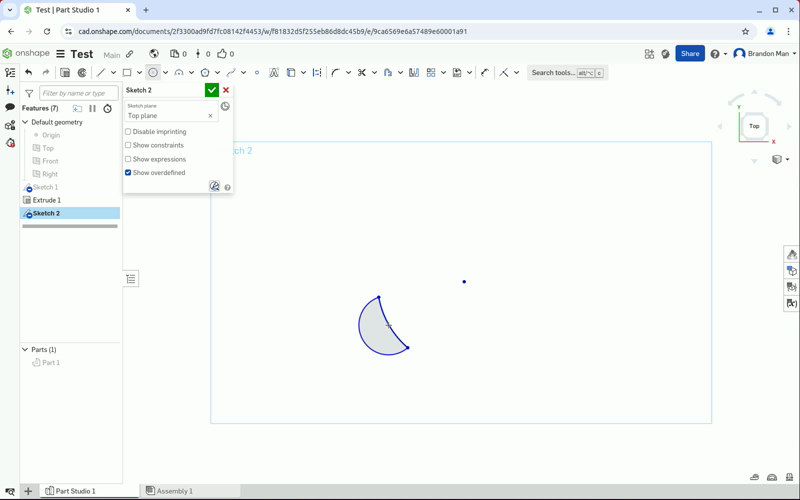
mouse_move(374, 333)
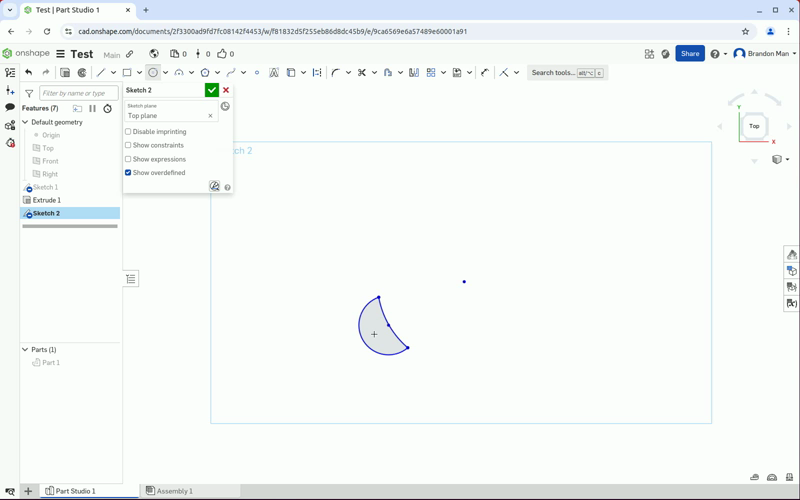
click(374, 333)
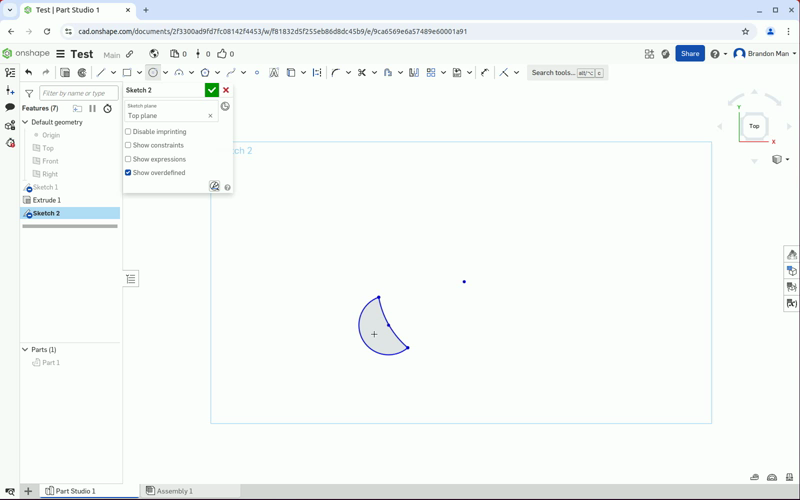
key_up(shift)
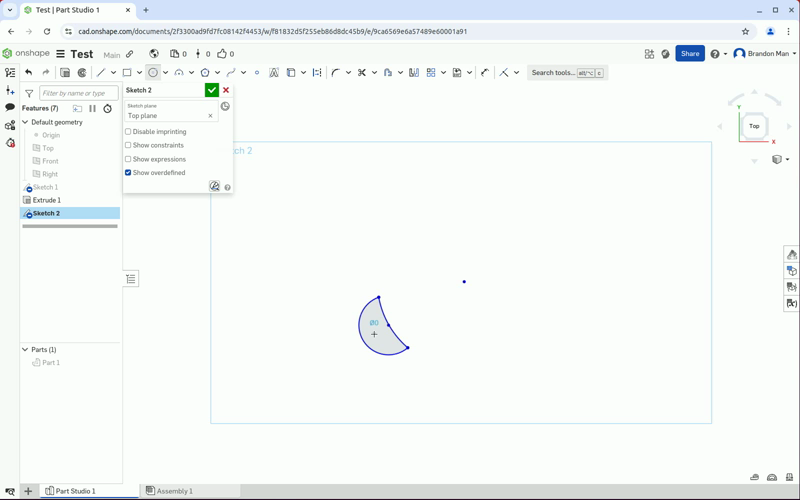
mouse_move(384, 333)
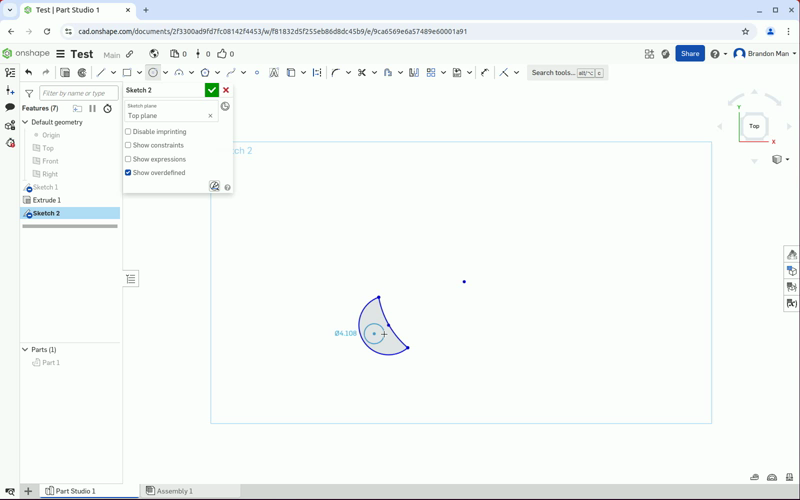
click(384, 333)
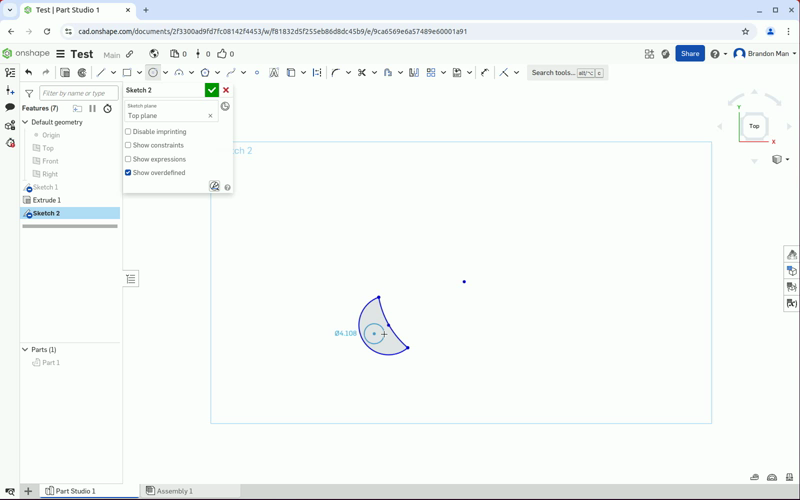
key(esc)
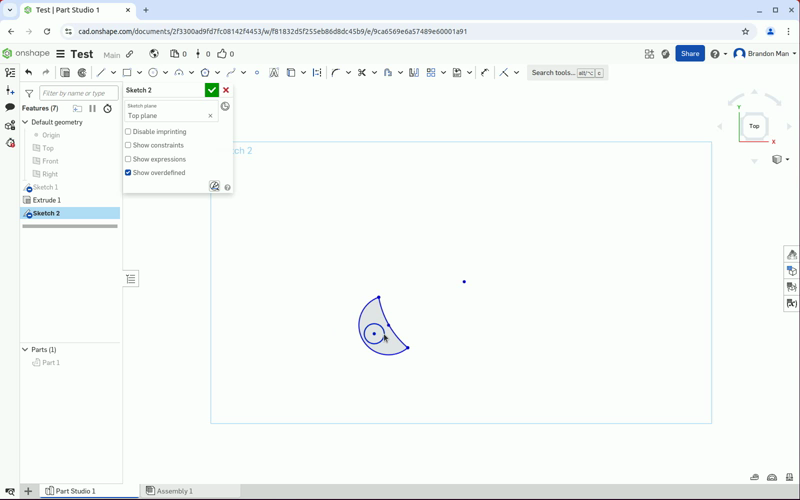
mouse_move(377, 319)
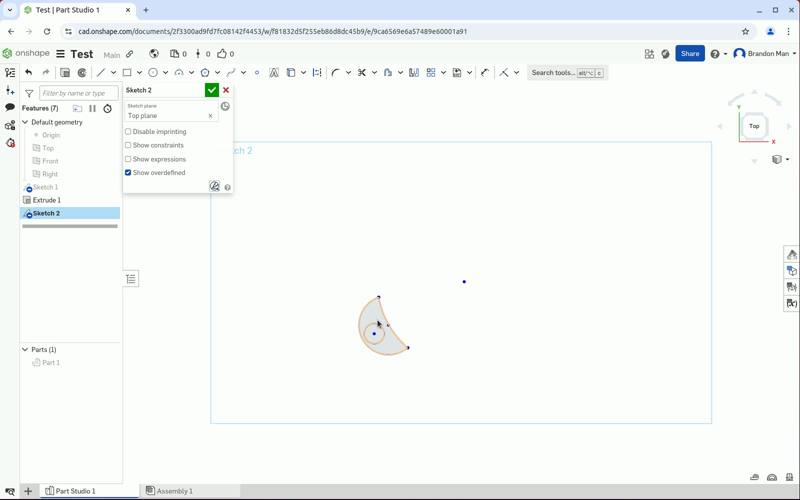
scroll(6)
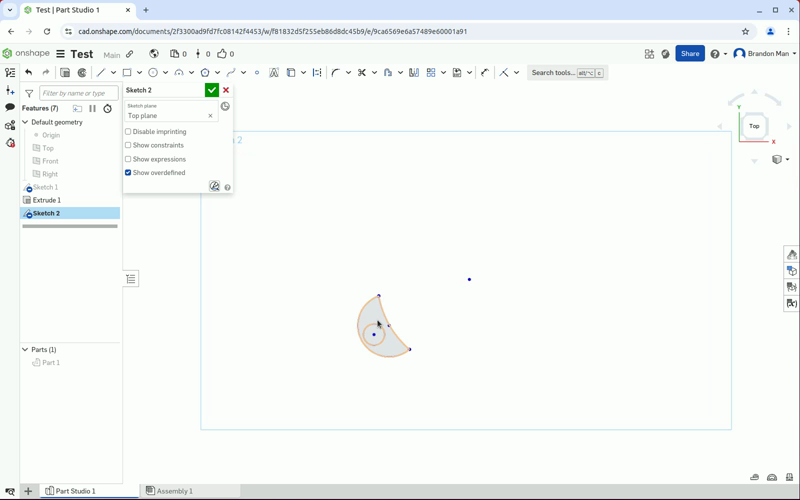
scroll(6)
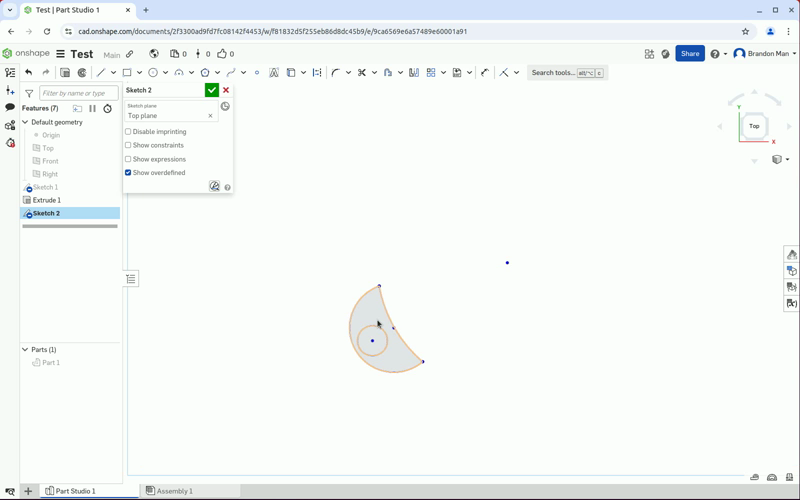
scroll(6)
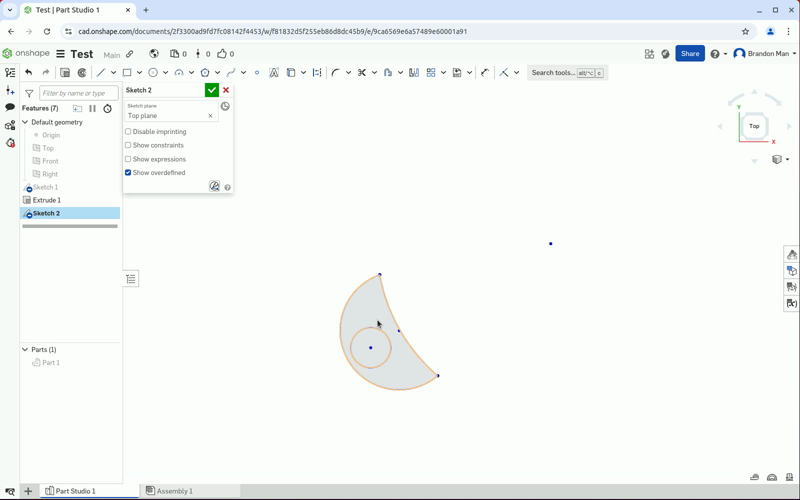
scroll(6)
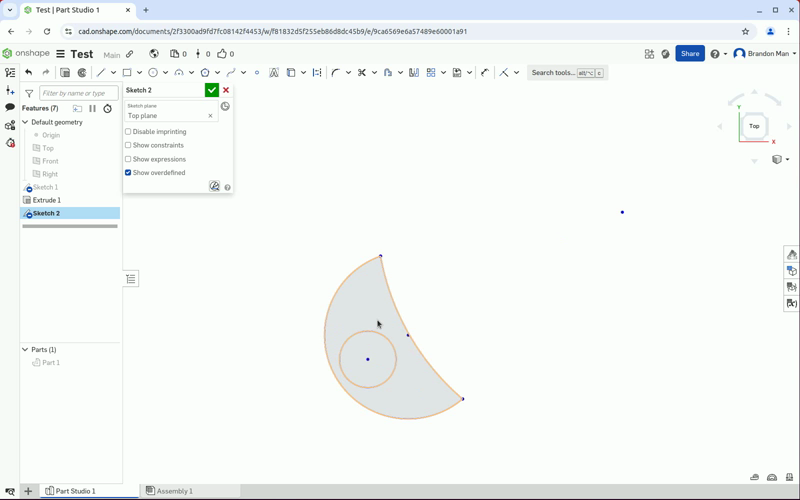
scroll(6)
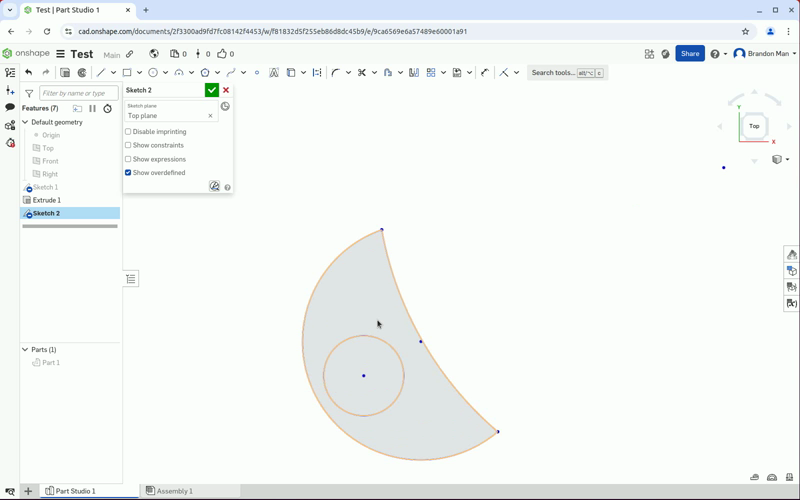
scroll(6)
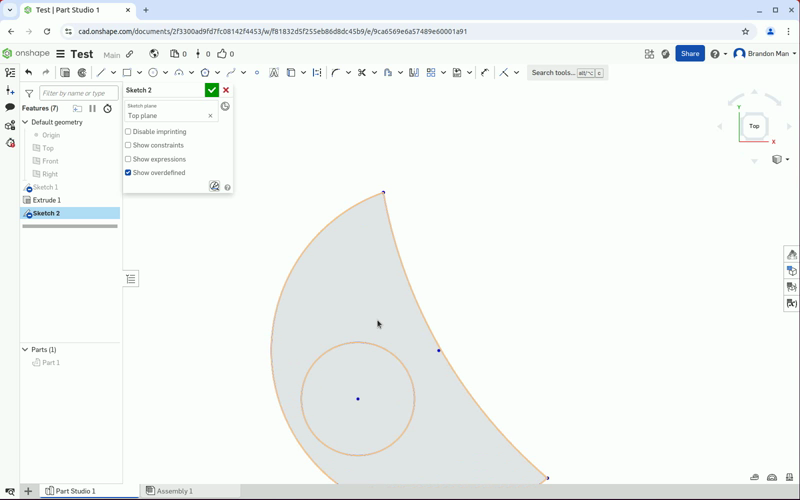
scroll(6)
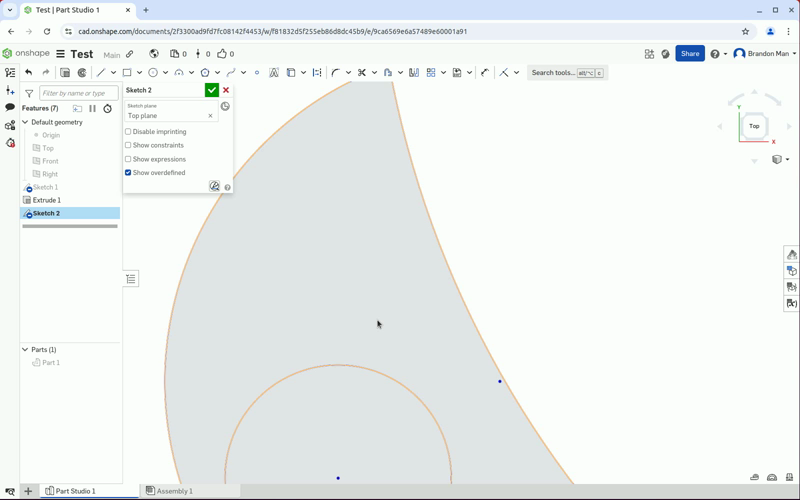
click(377, 319)
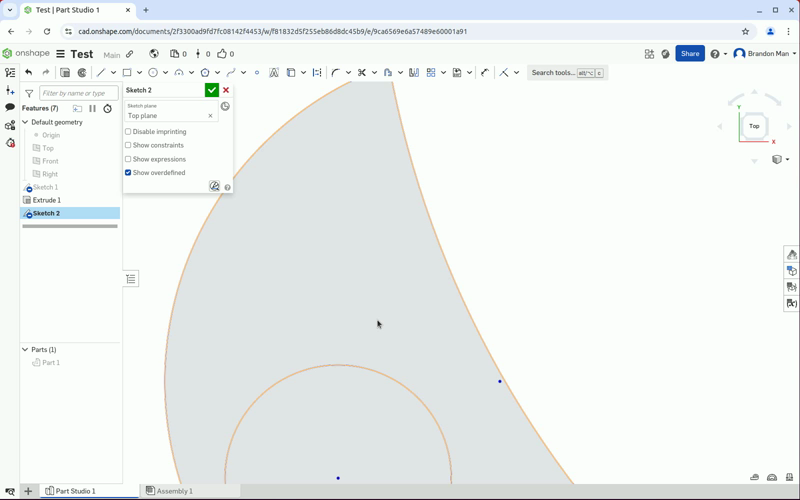
scroll(-6)
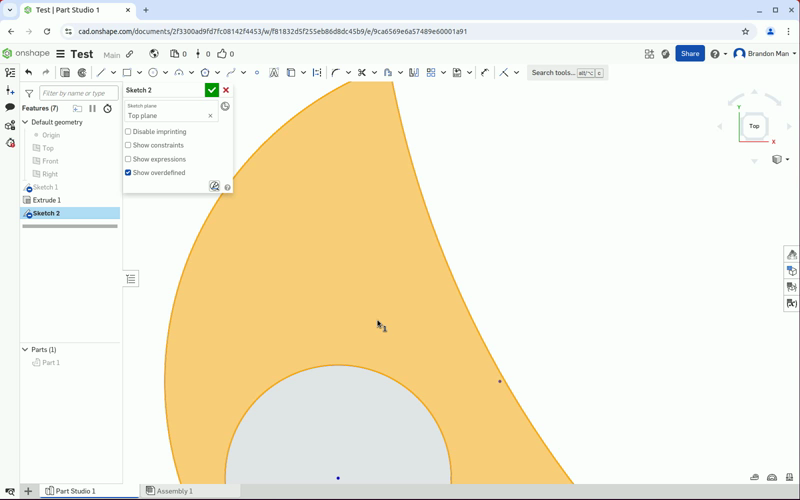
scroll(-6)
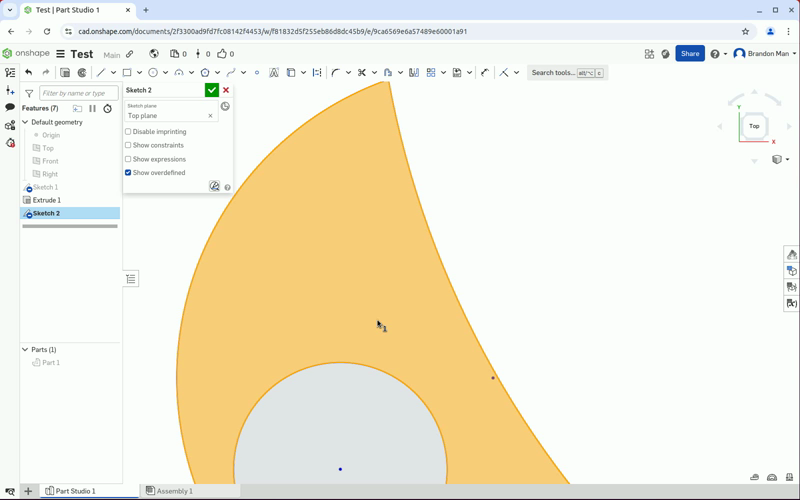
scroll(-6)
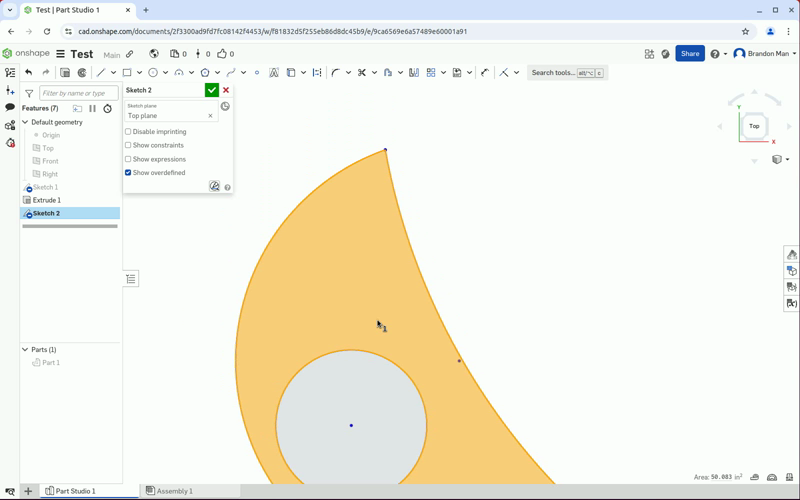
scroll(-6)
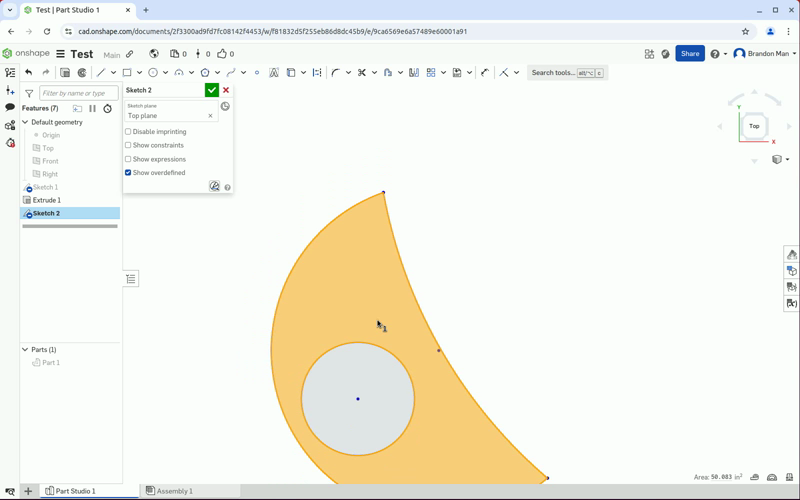
scroll(-6)
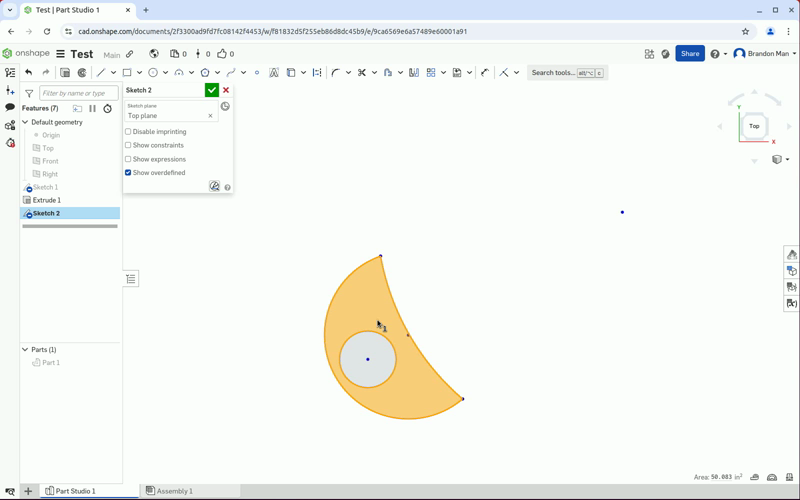
scroll(-6)
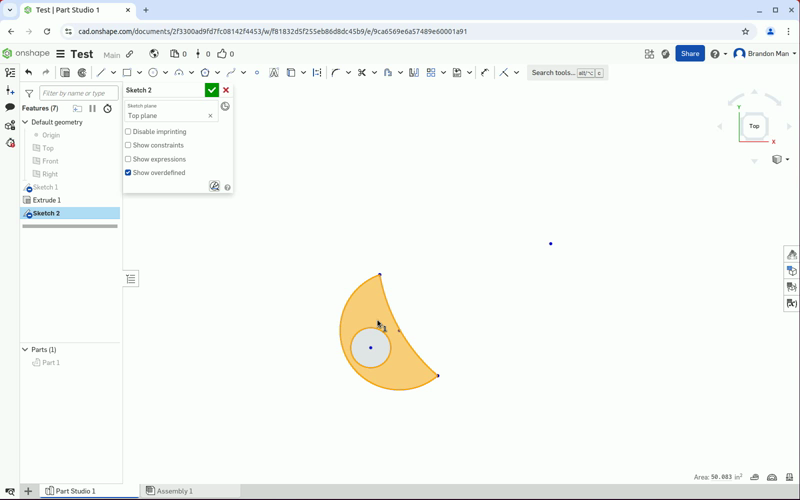
scroll(-6)
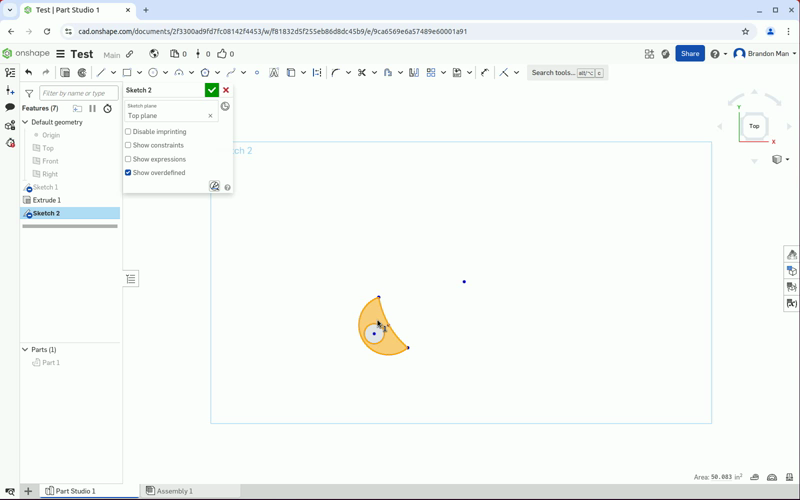
mouse_move(73, 352)
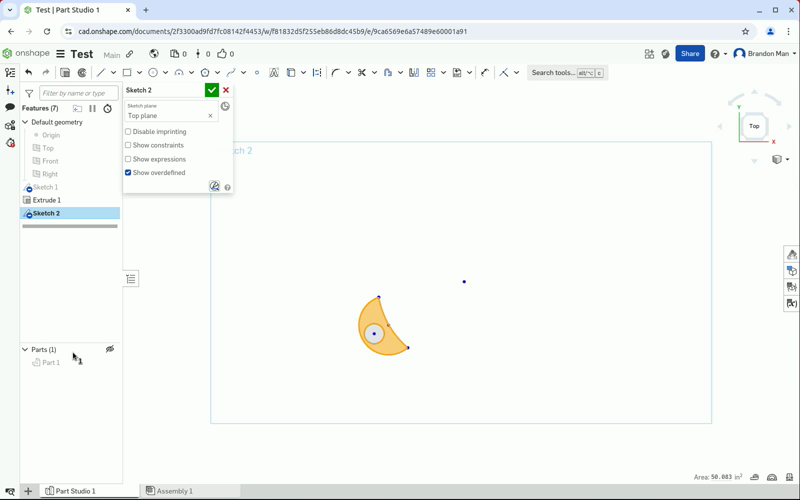
key(shift+y)
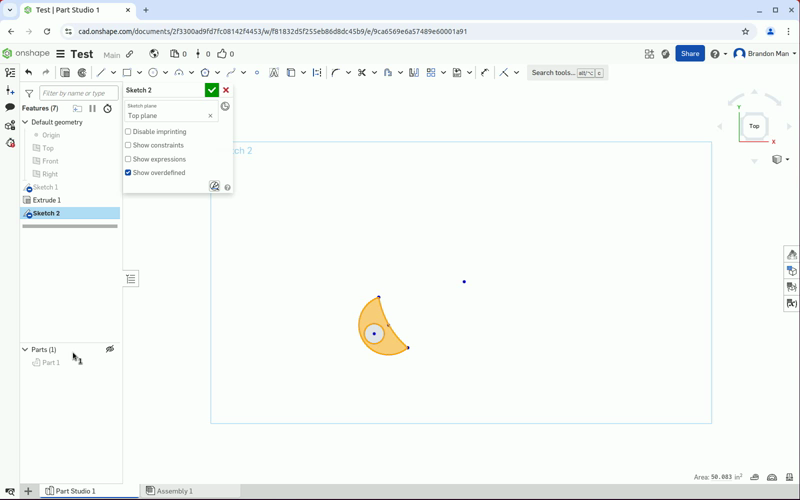
key(shift+e)
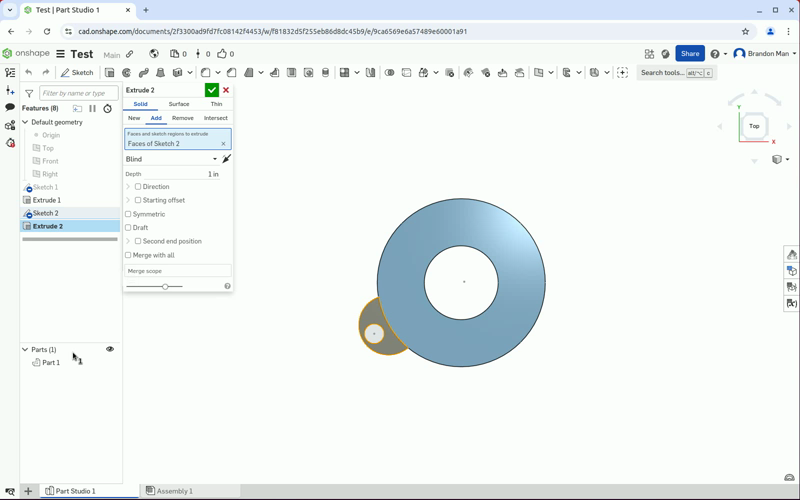
mouse_move(143, 106)
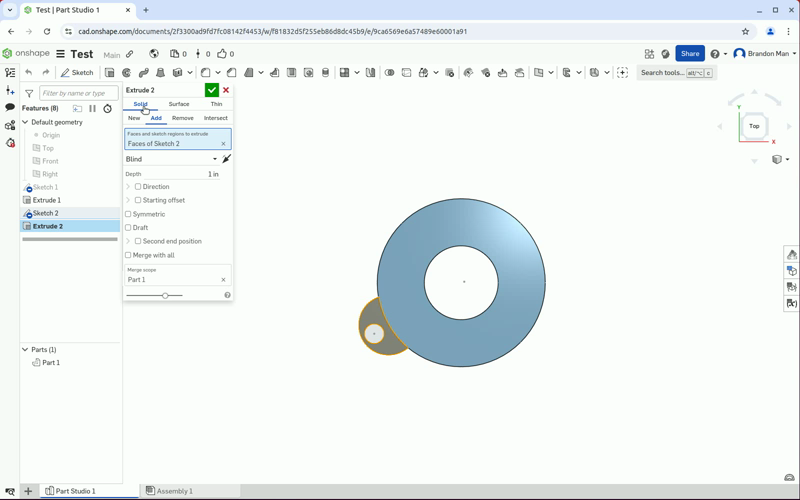
click(143, 106)
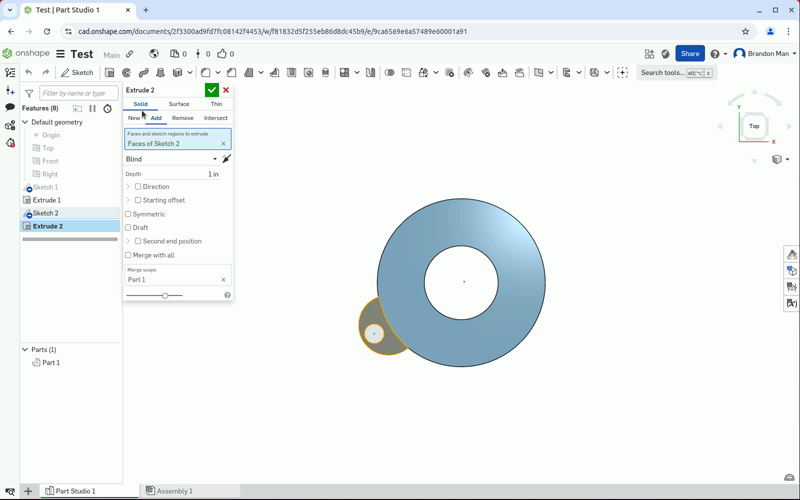
mouse_move(137, 120)
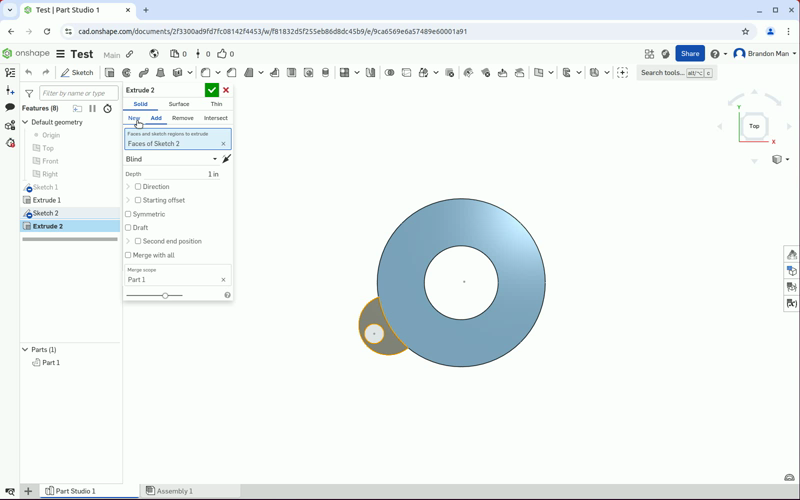
click(137, 120)
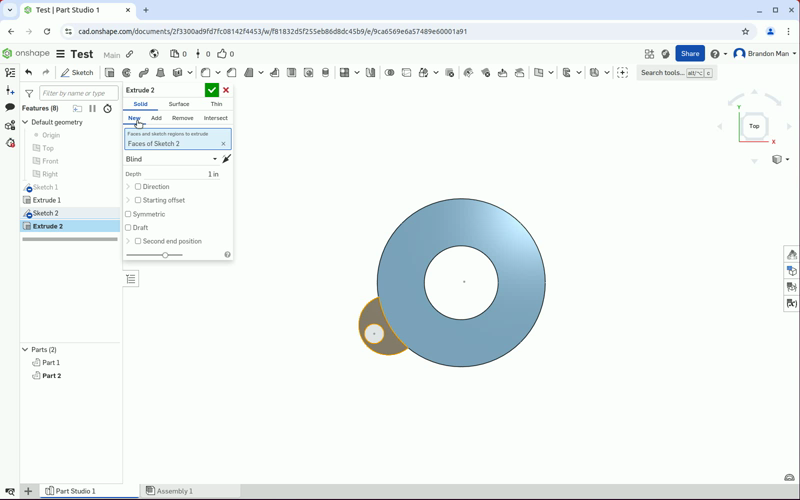
key(tab, 4)
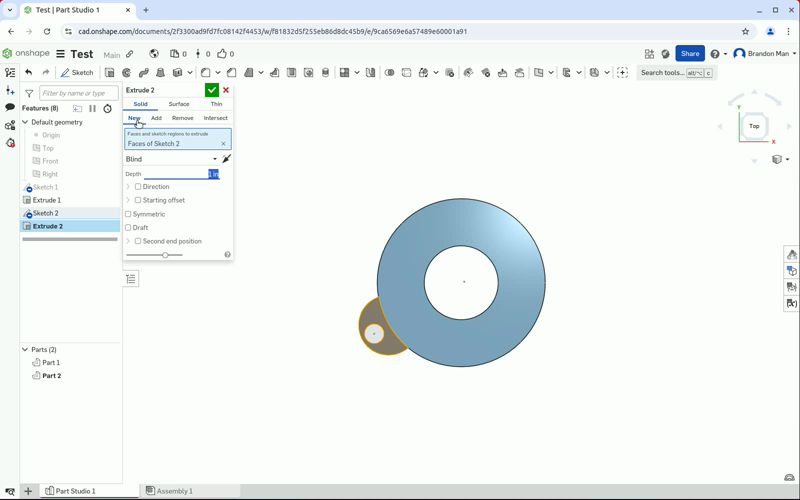
text(5.296)
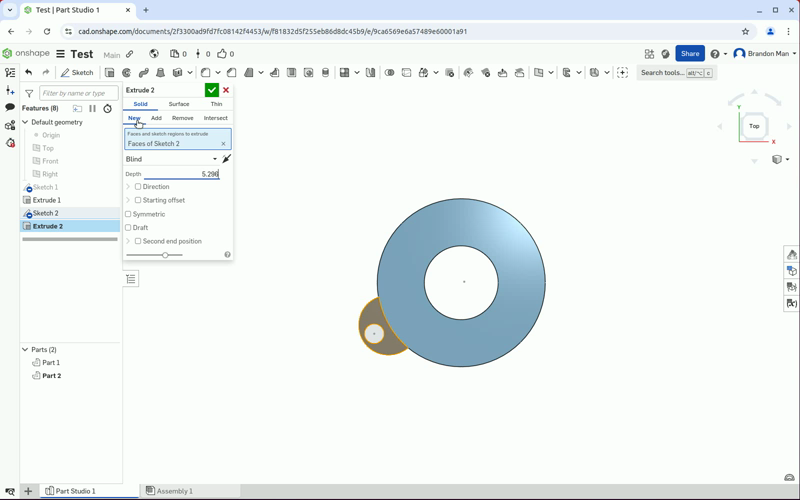
key(enter)
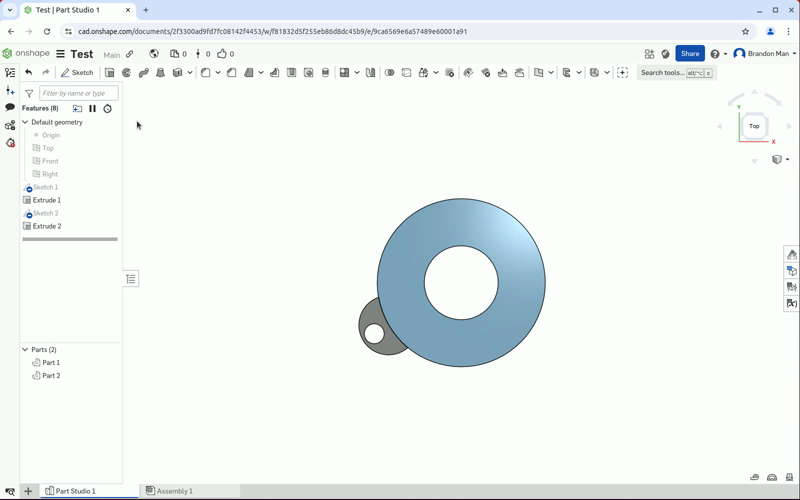
key(shift+h)
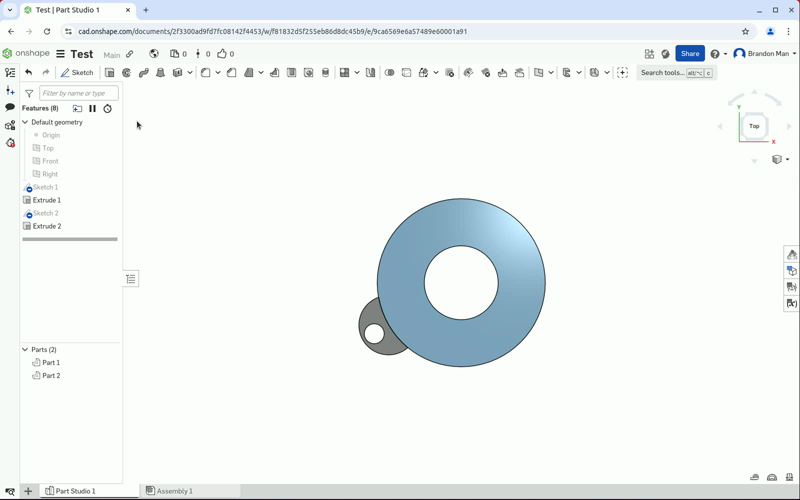
key(shift+h)
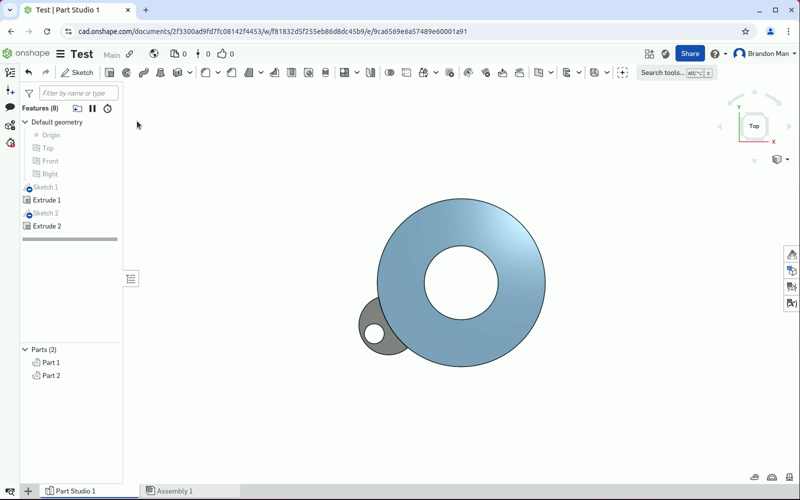
mouse_move(73, 189)
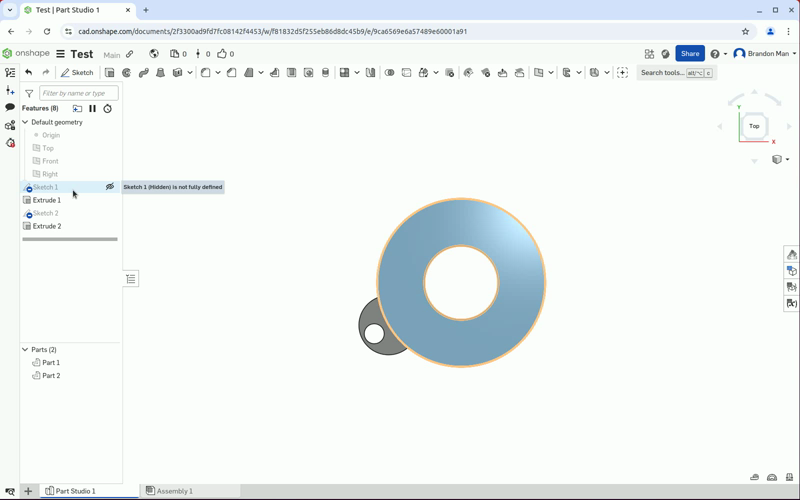
click(73, 189)
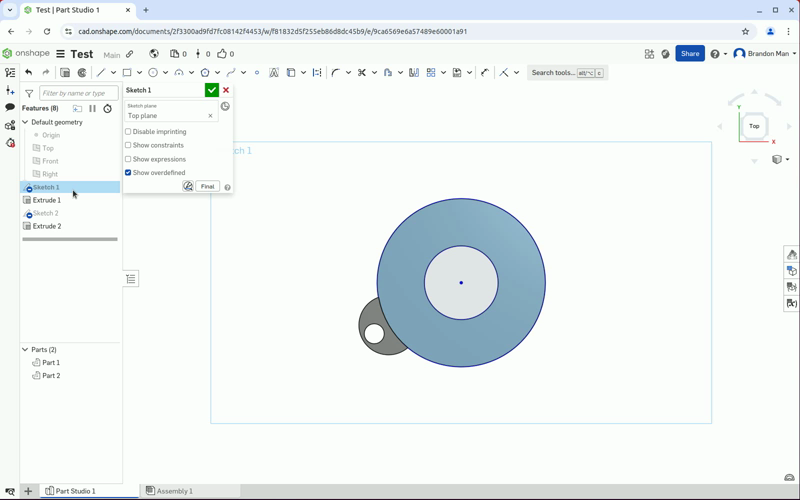
mouse_move(229, 92)
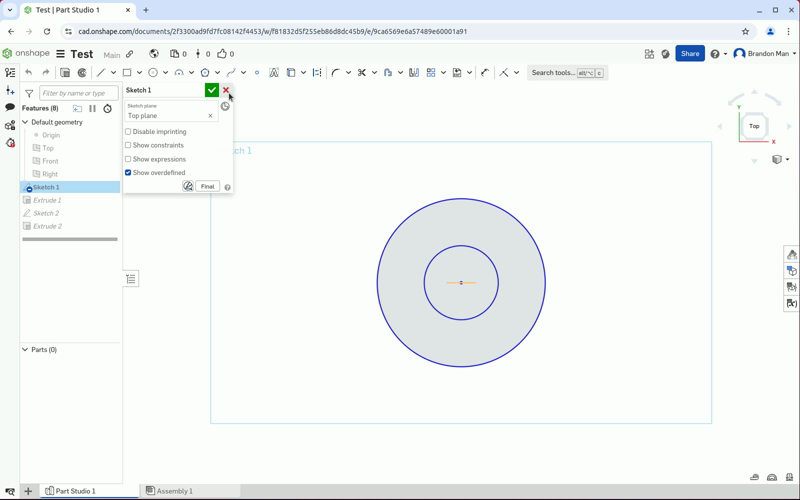
click(229, 92)
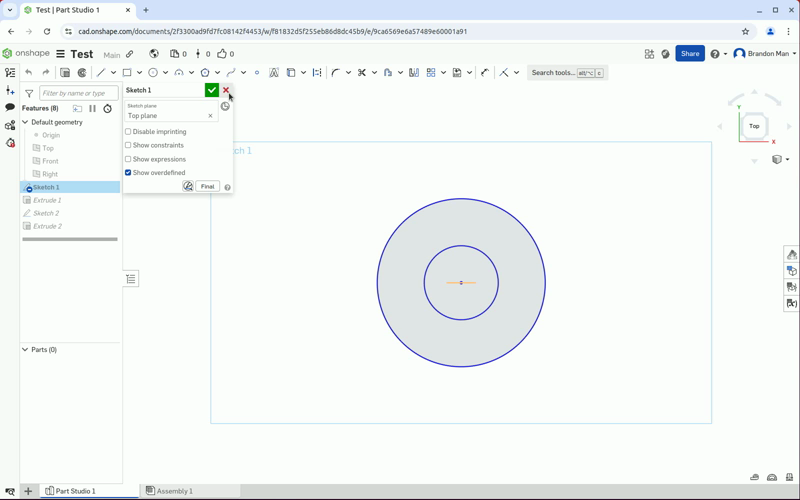
key(shift+s)
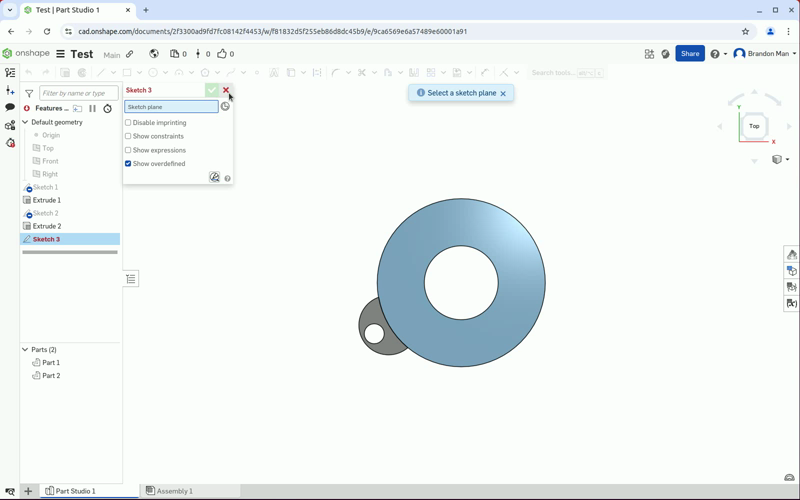
mouse_move(73, 150)
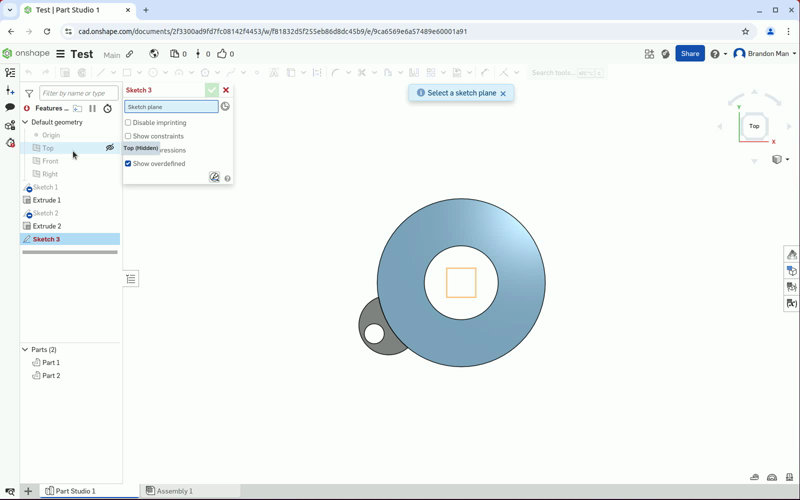
click(73, 150)
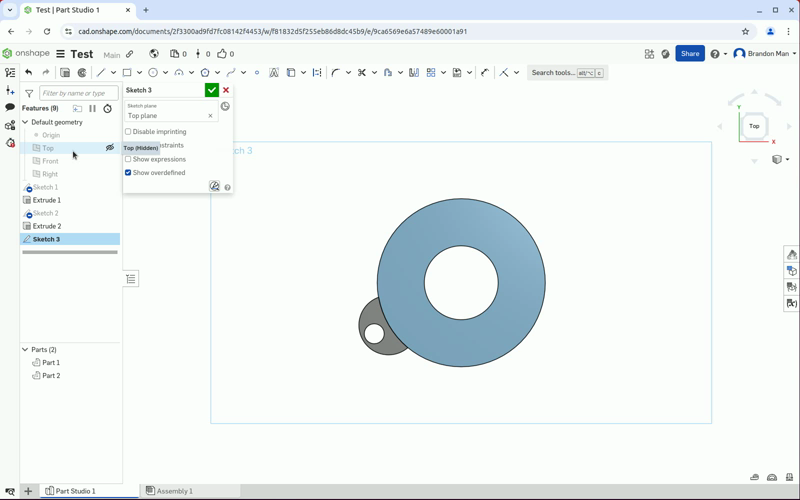
mouse_move(73, 352)
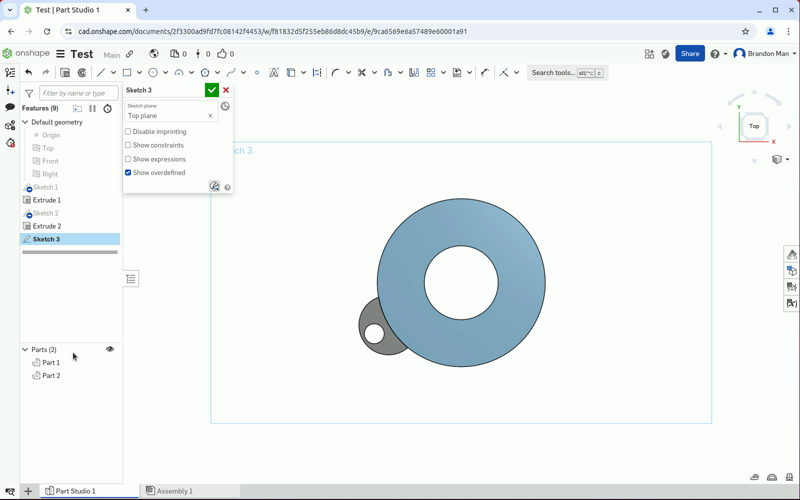
key(y)
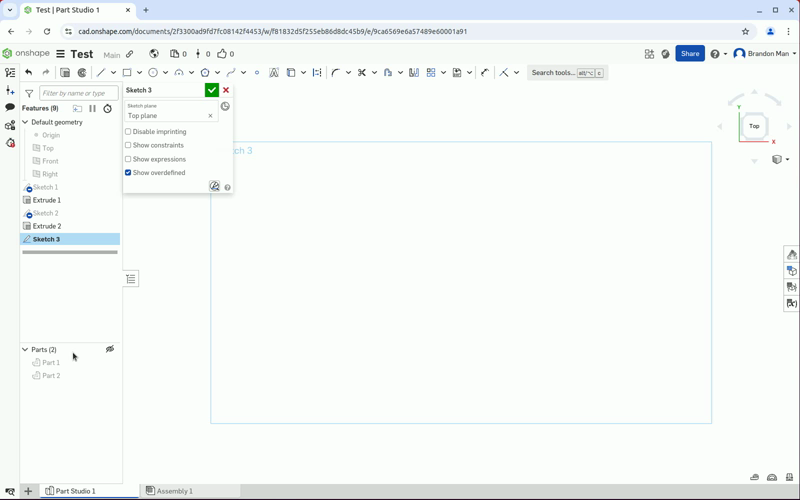
key(a)
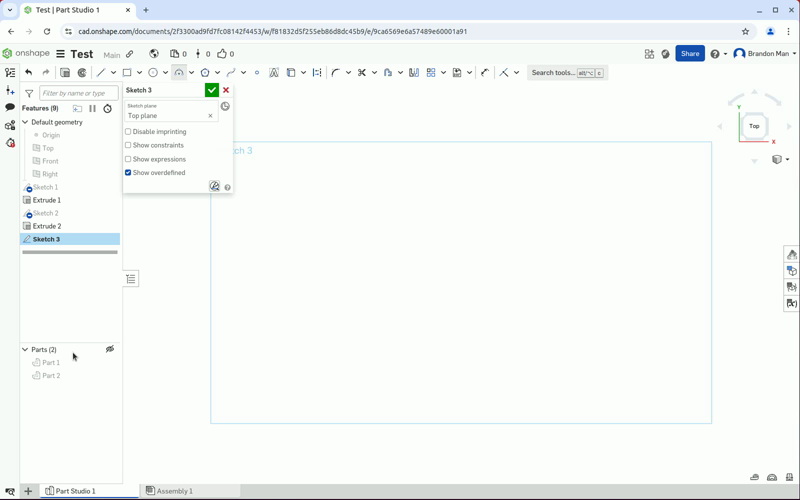
key_down(shift)
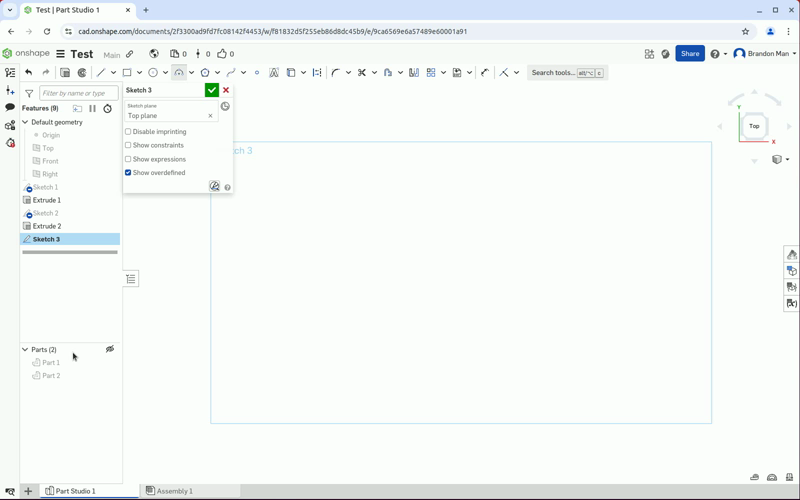
mouse_move(431, 205)
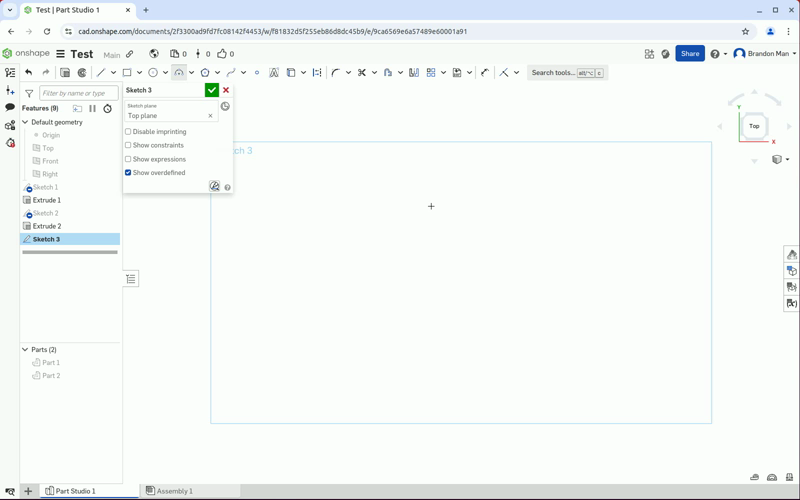
click(431, 205)
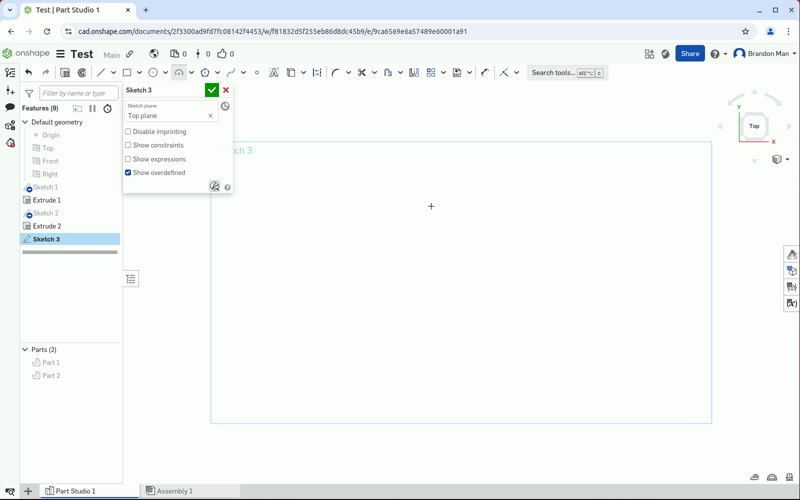
key_up(shift)
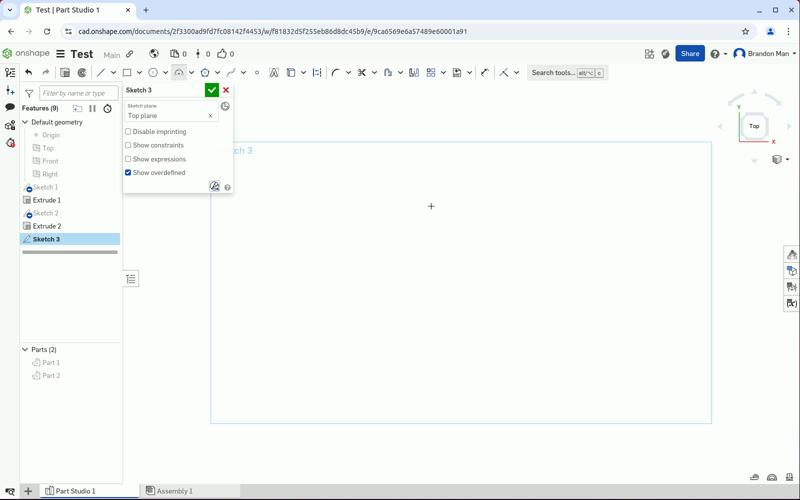
key_down(shift)
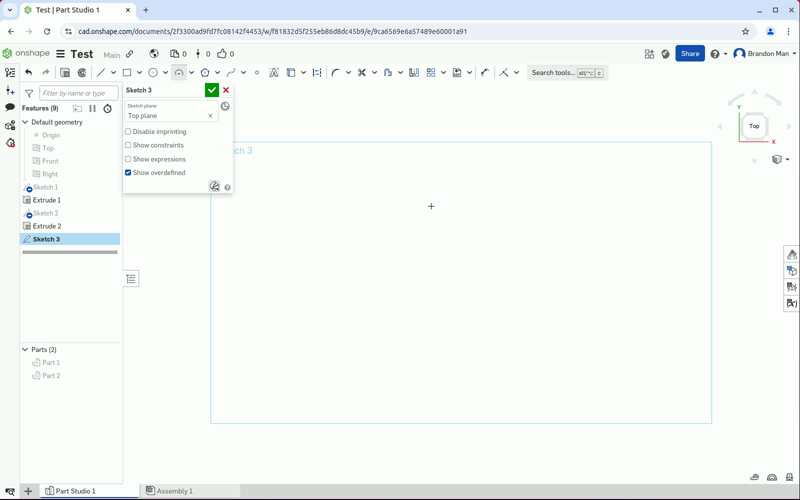
mouse_move(490, 205)
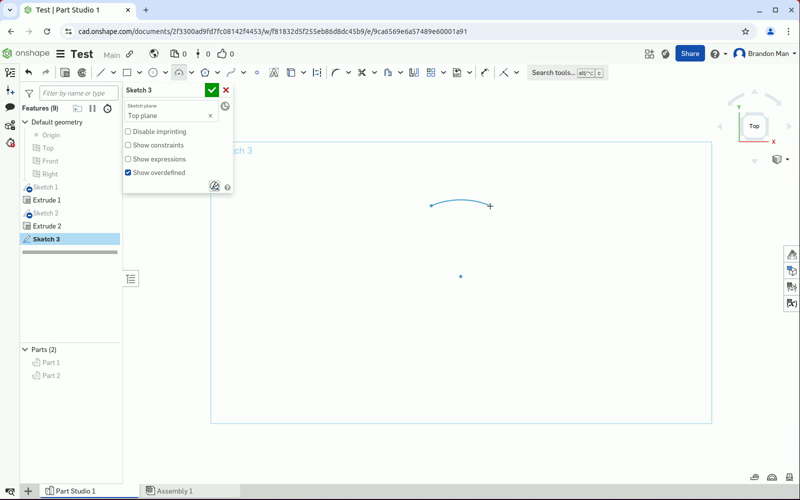
click(490, 205)
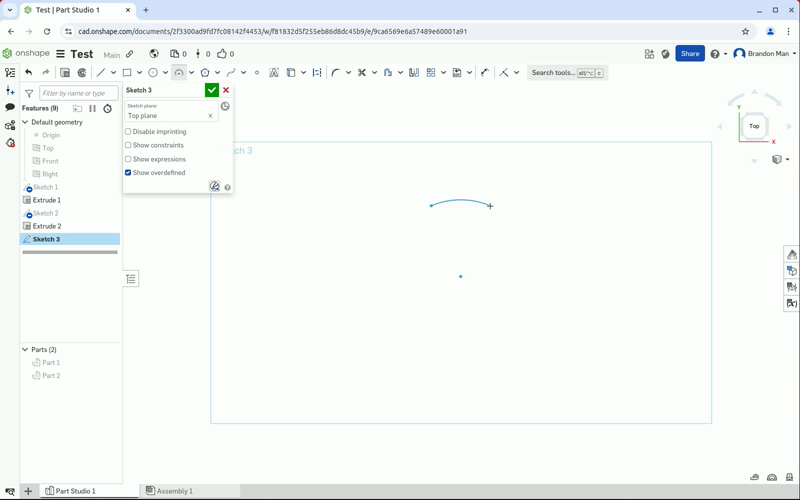
mouse_move(460, 200)
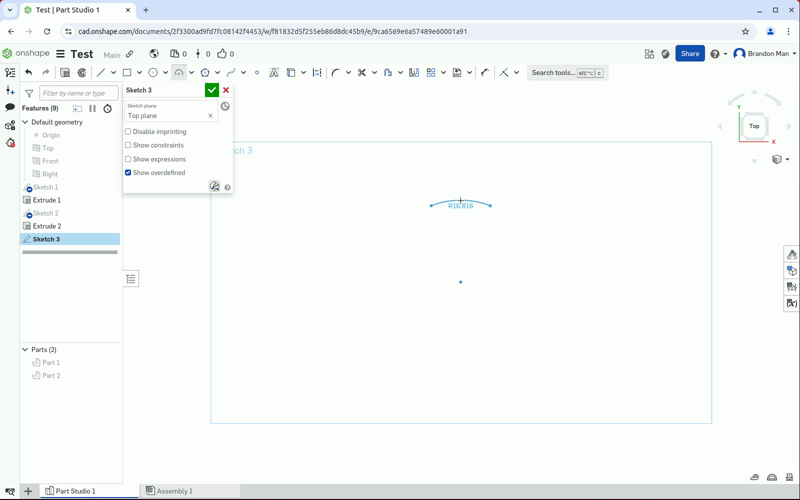
click(460, 200)
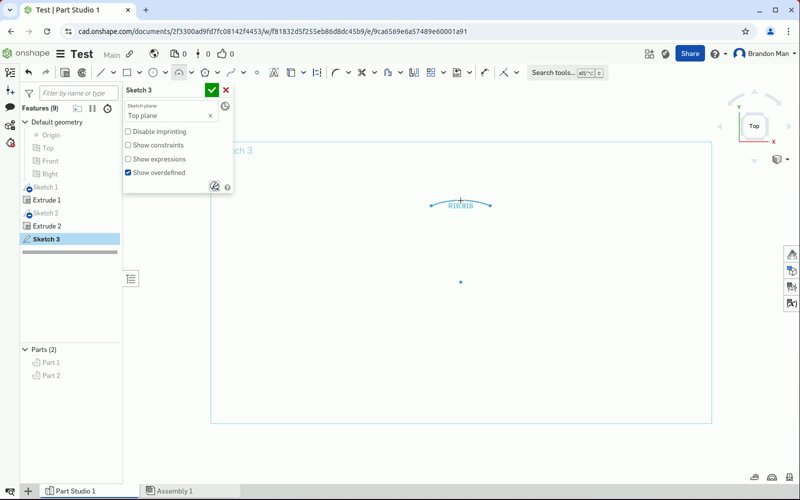
key_up(shift)
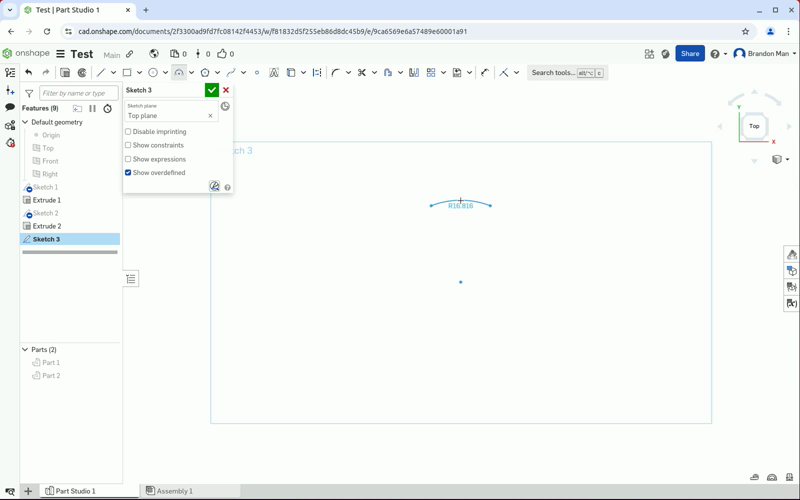
mouse_move(490, 205)
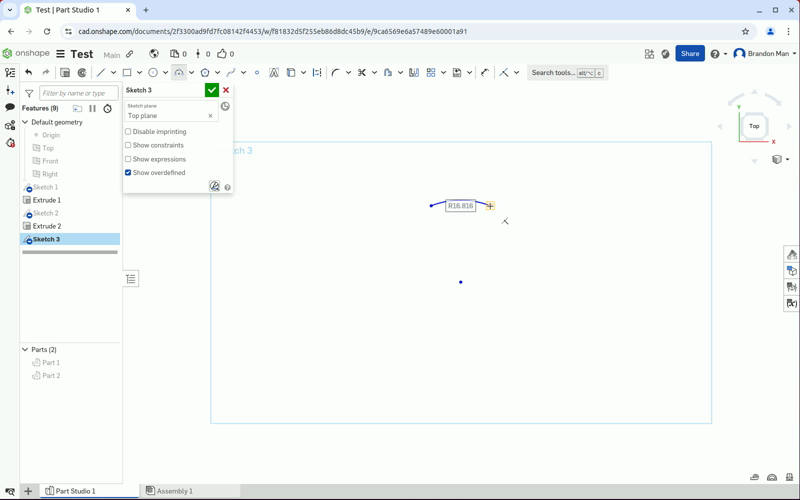
click(490, 205)
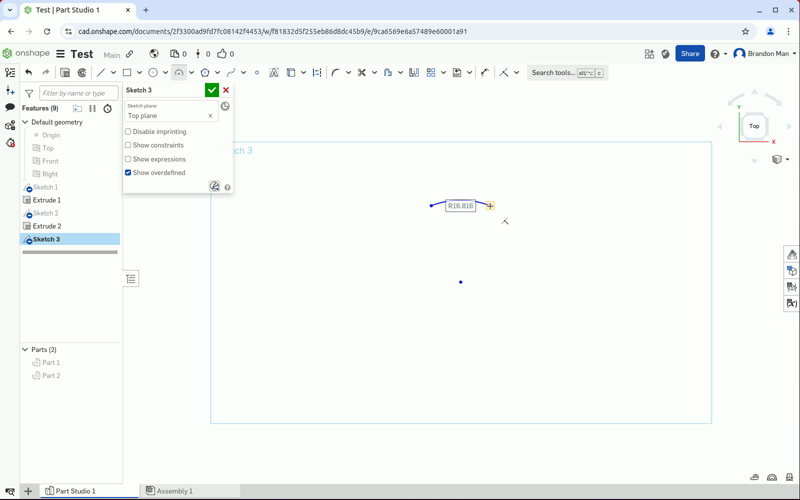
mouse_move(431, 205)
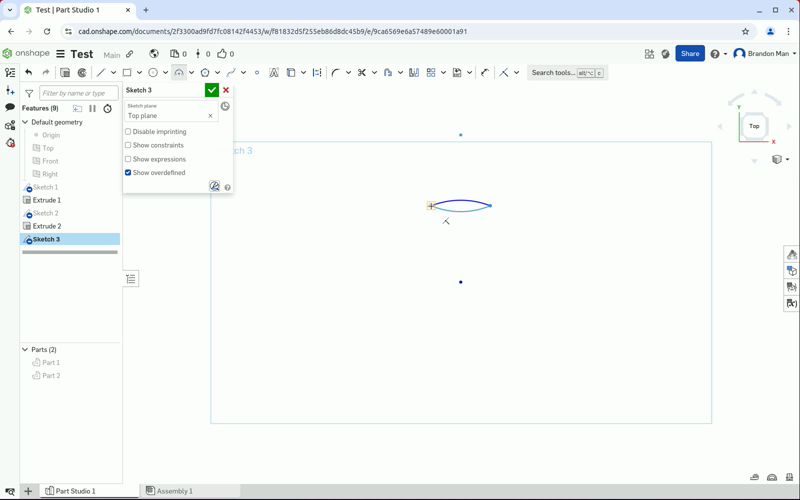
click(431, 205)
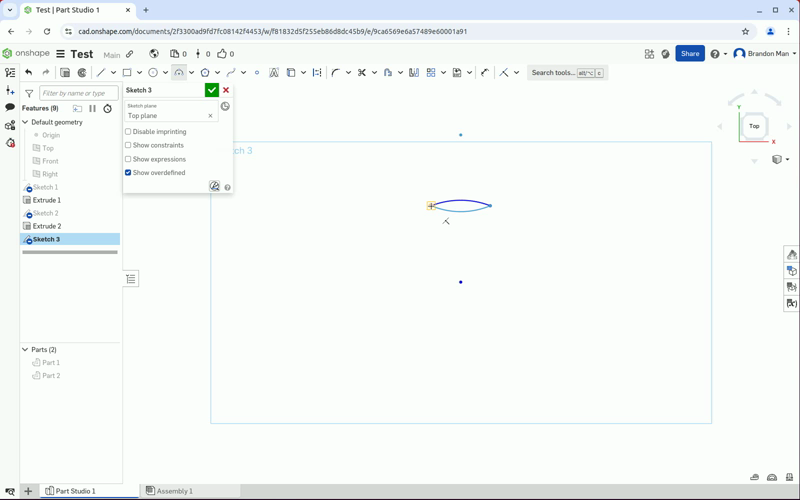
key_down(shift)
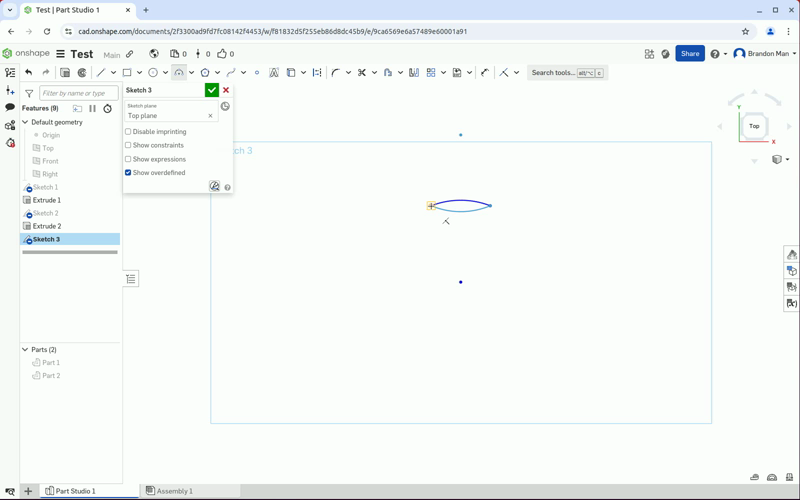
mouse_move(460, 170)
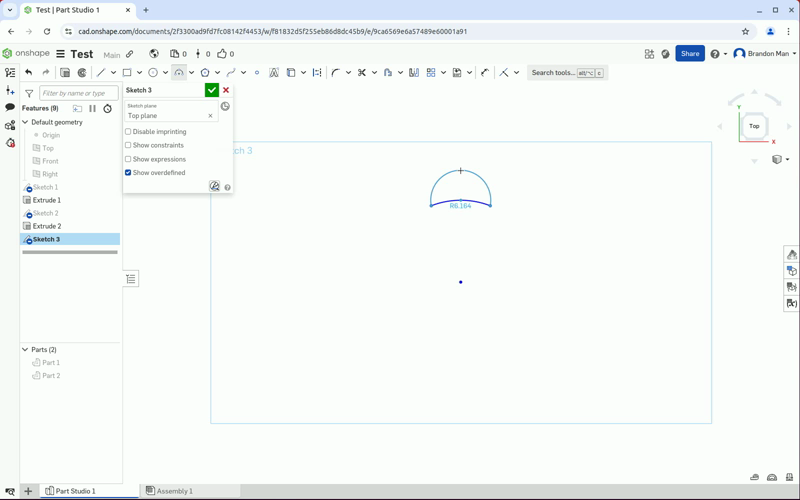
click(460, 170)
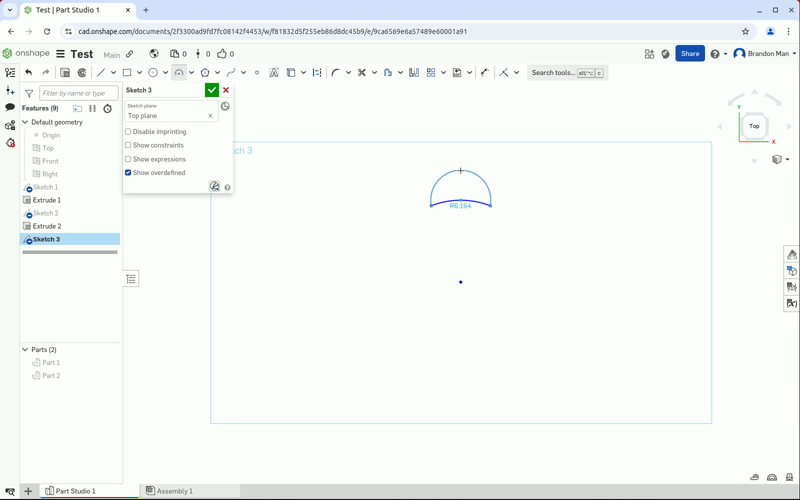
key_up(shift)
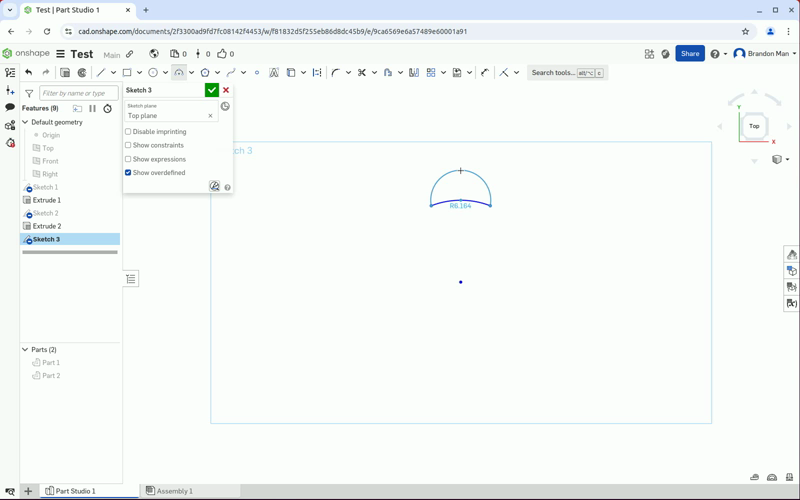
key(esc)
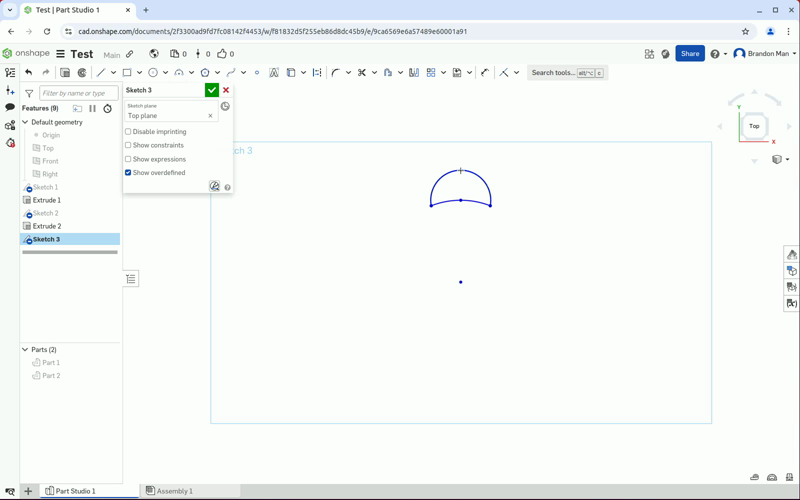
key(c)
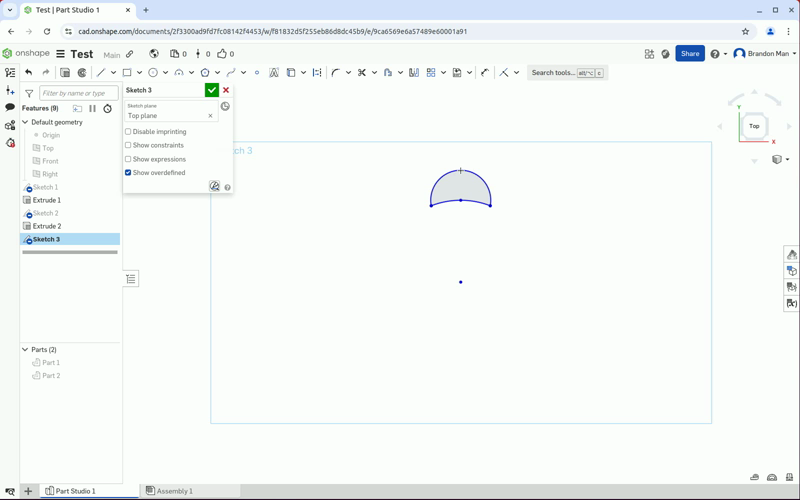
key_down(shift)
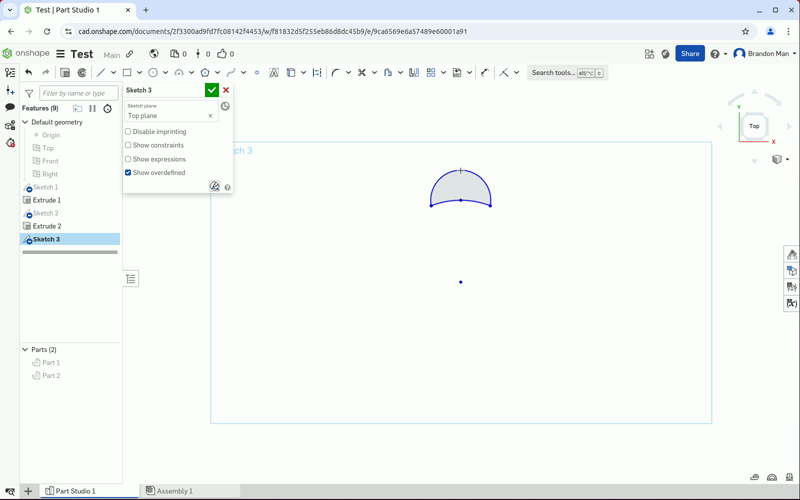
mouse_move(460, 183)
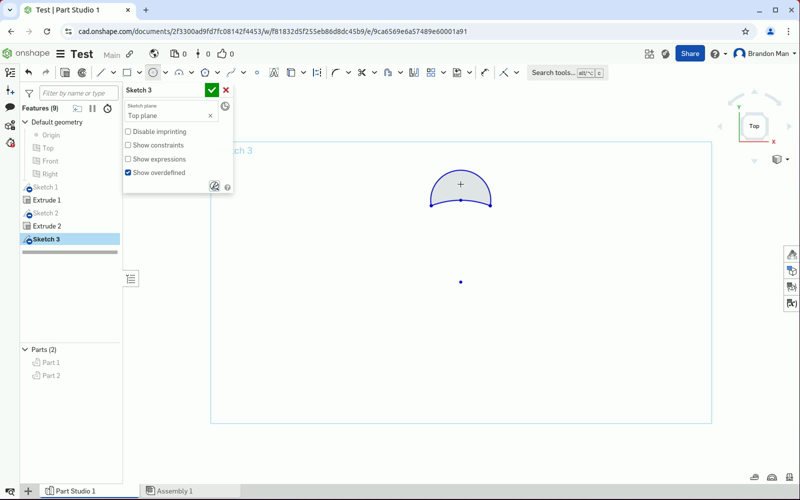
click(460, 183)
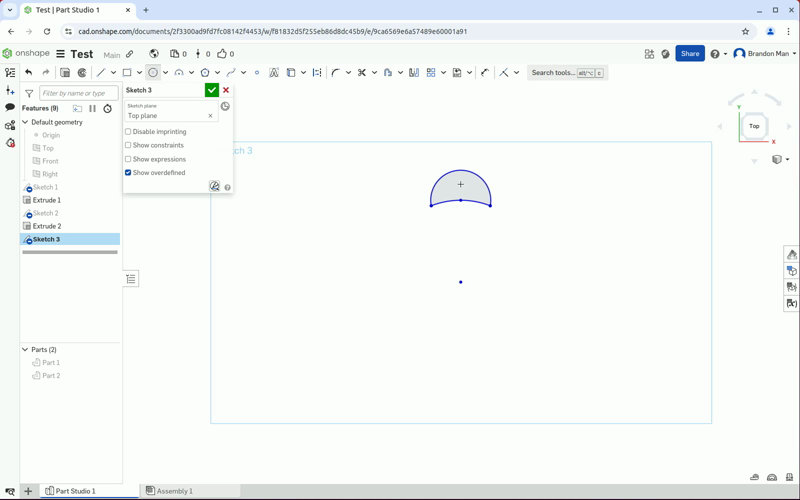
key_up(shift)
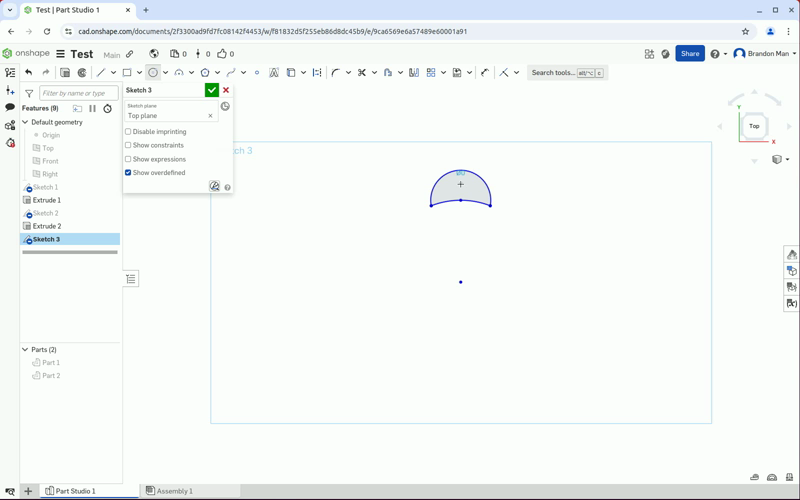
mouse_move(470, 183)
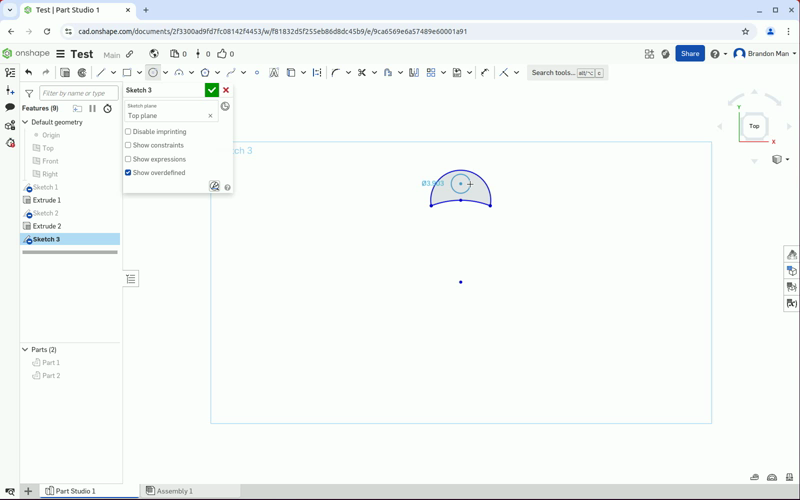
click(470, 183)
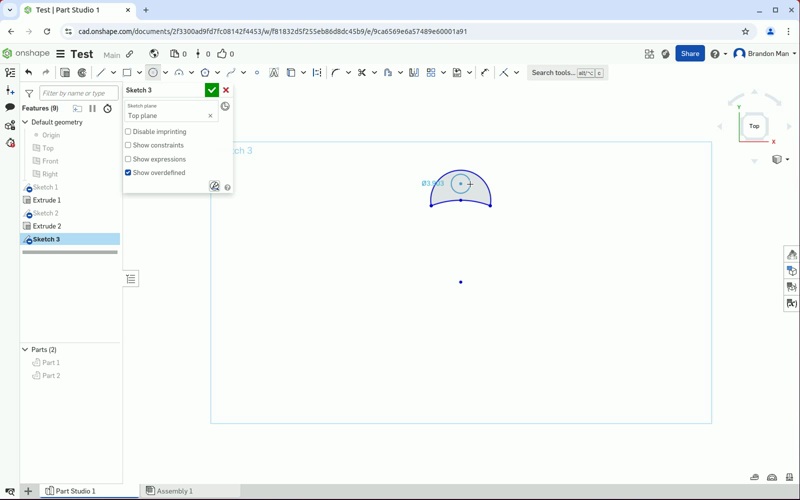
key(esc)
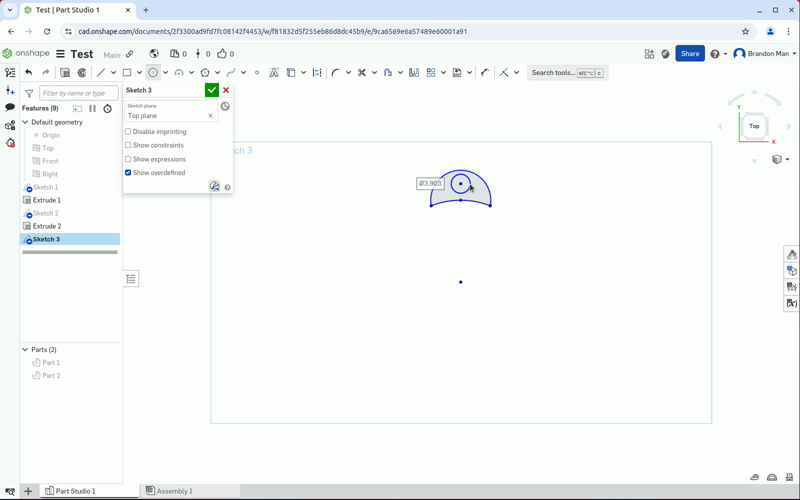
mouse_move(437, 195)
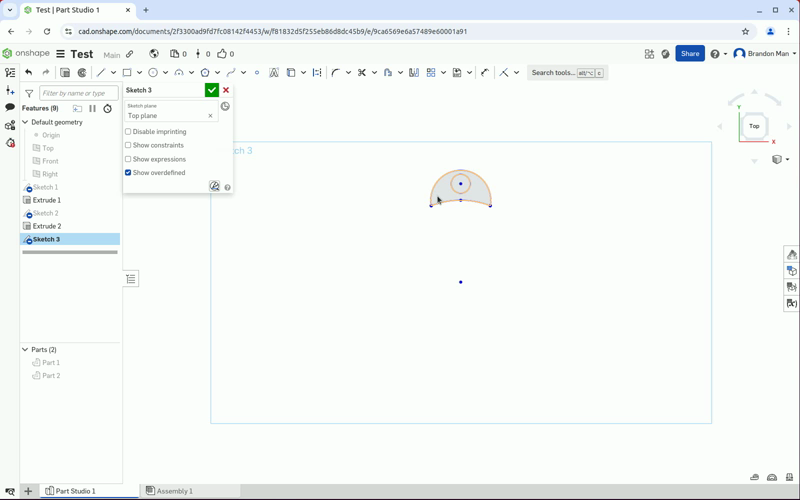
scroll(6)
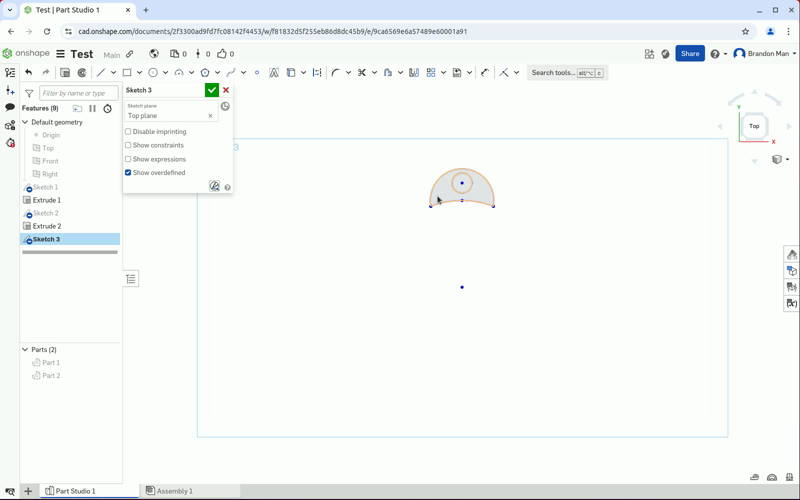
scroll(6)
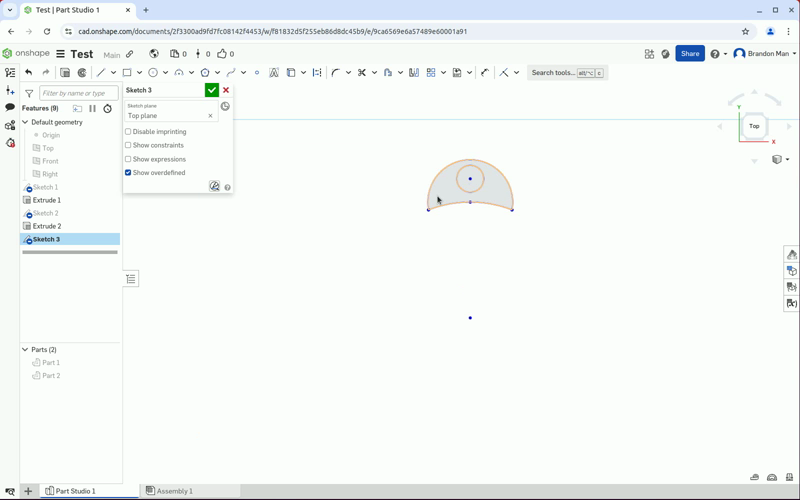
scroll(6)
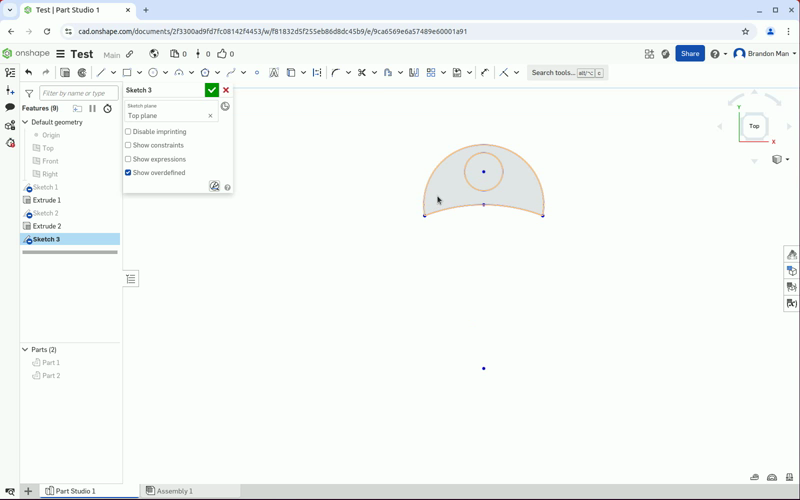
scroll(6)
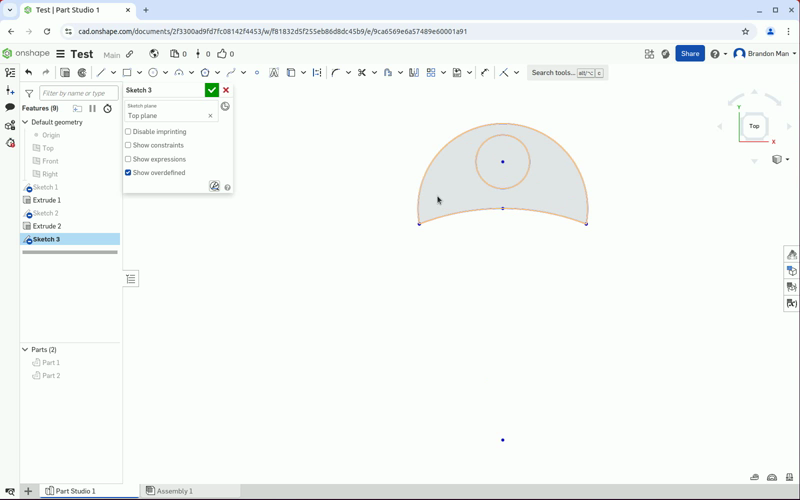
scroll(6)
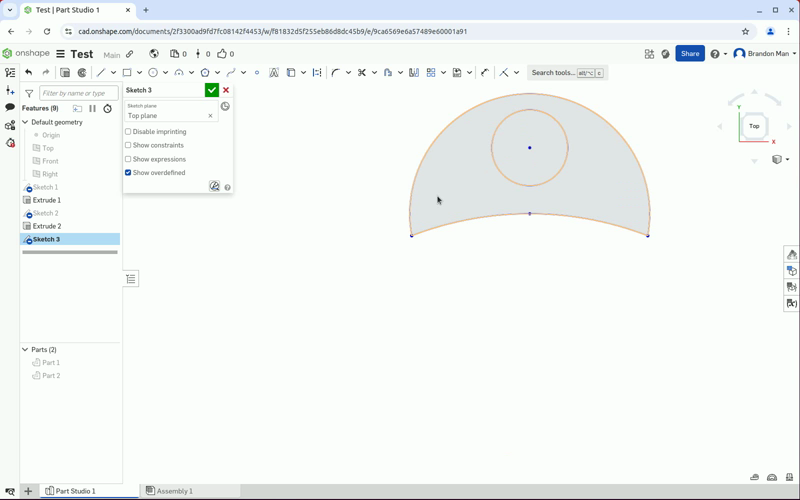
scroll(6)
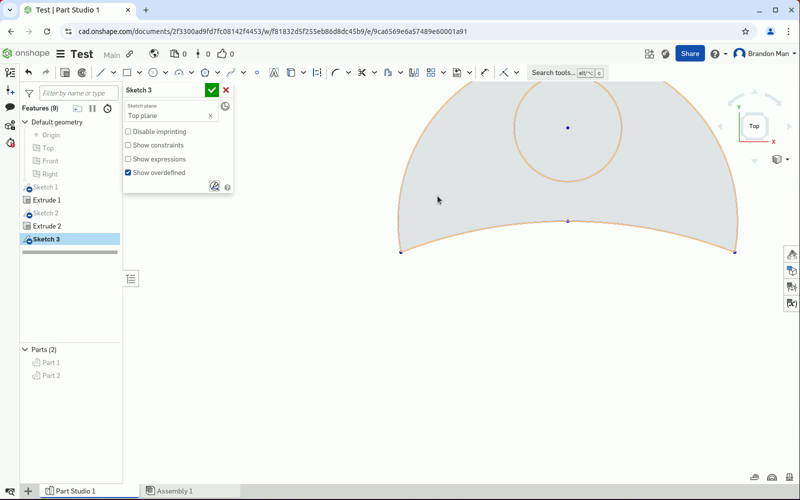
scroll(6)
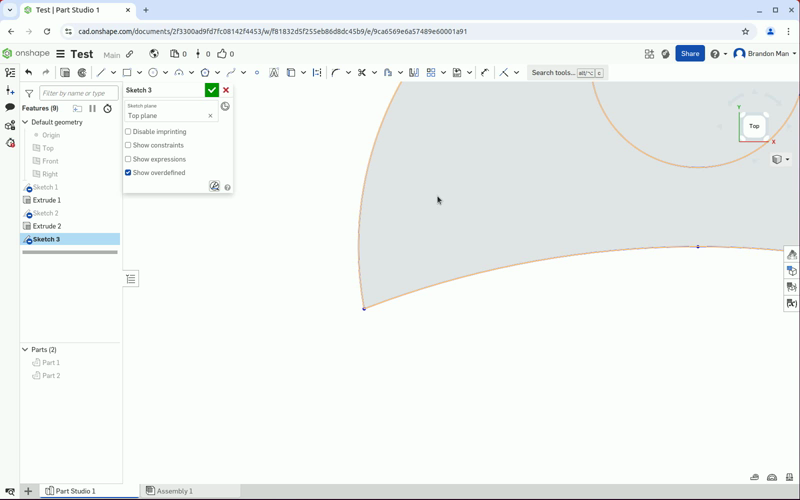
click(437, 195)
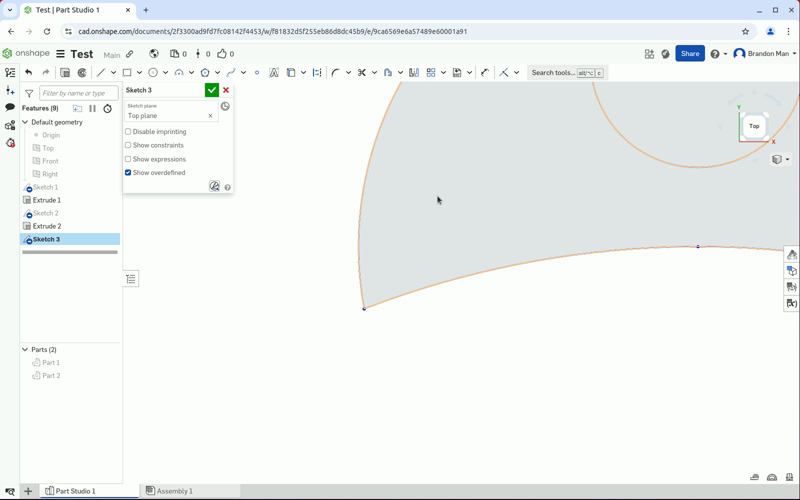
scroll(-6)
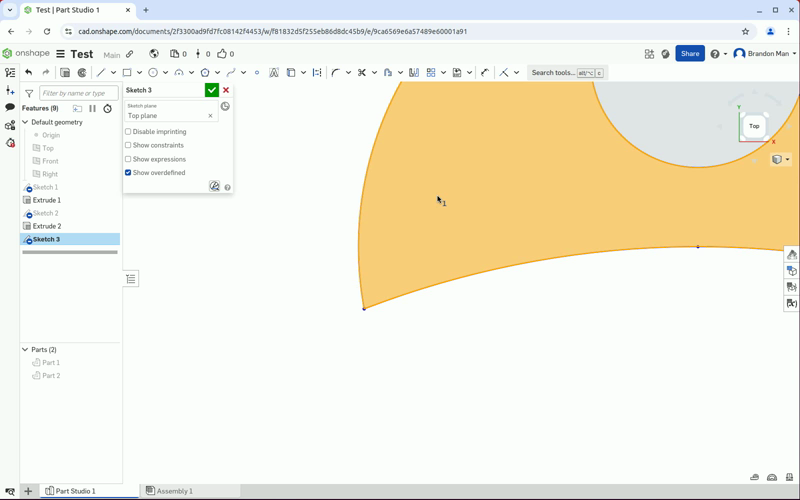
scroll(-6)
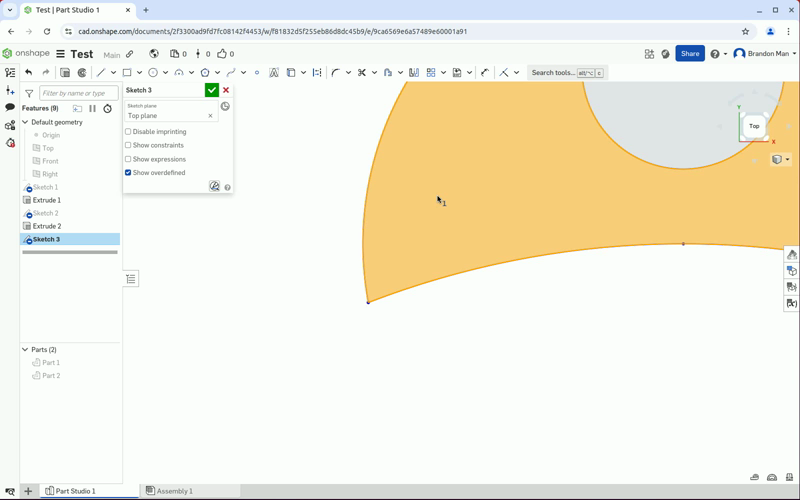
scroll(-6)
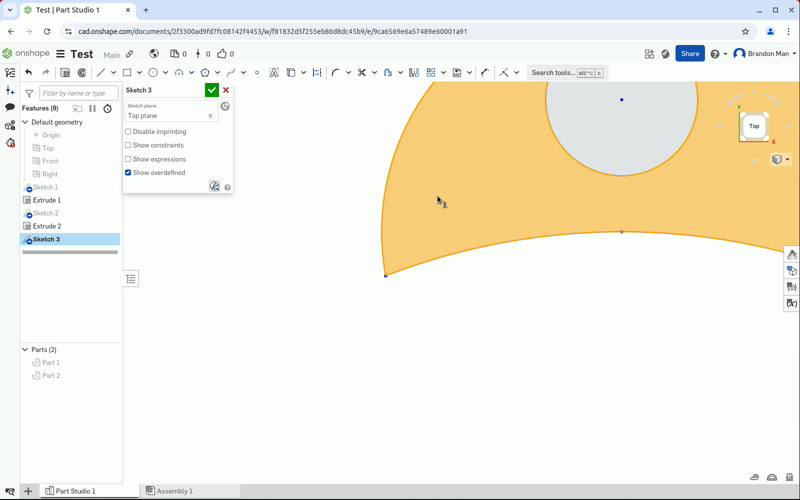
scroll(-6)
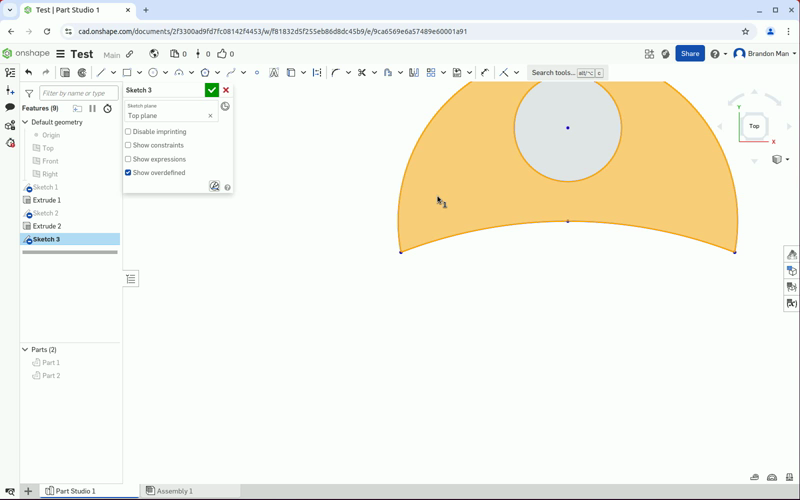
scroll(-6)
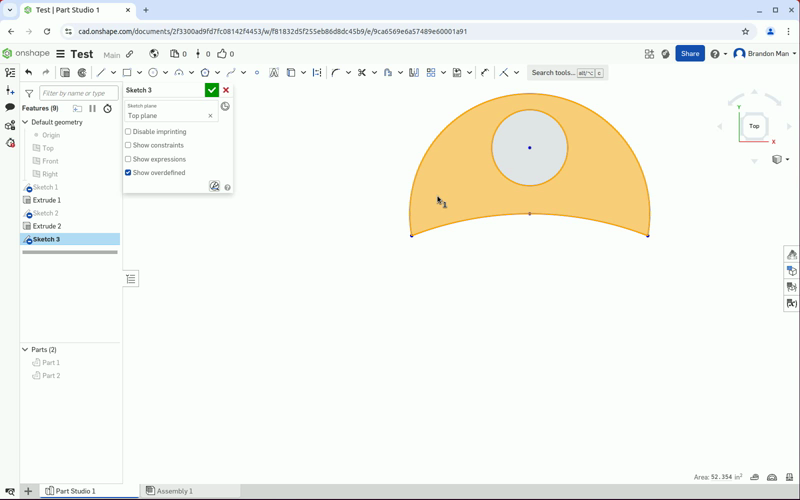
scroll(-6)
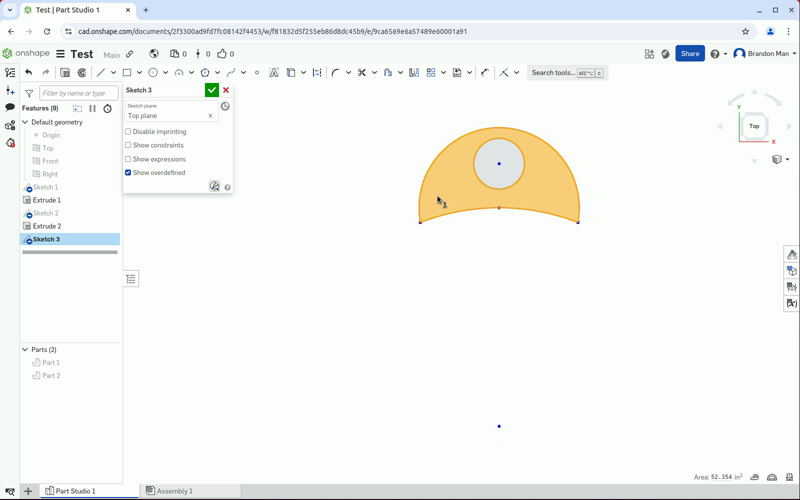
scroll(-6)
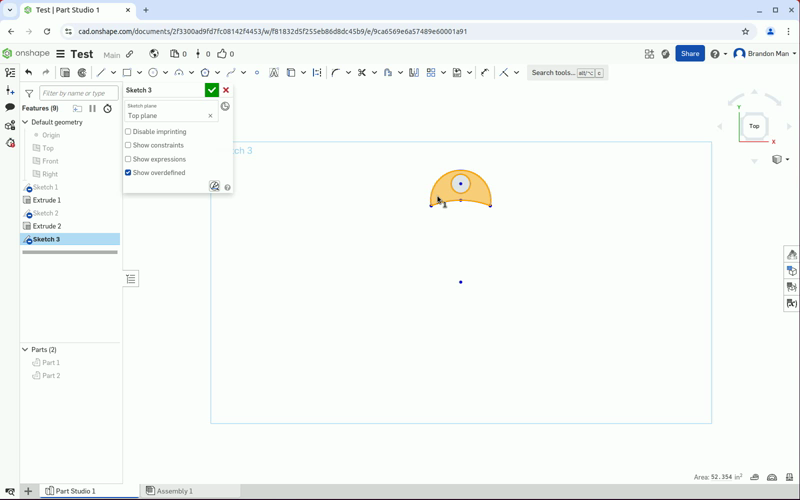
mouse_move(73, 352)
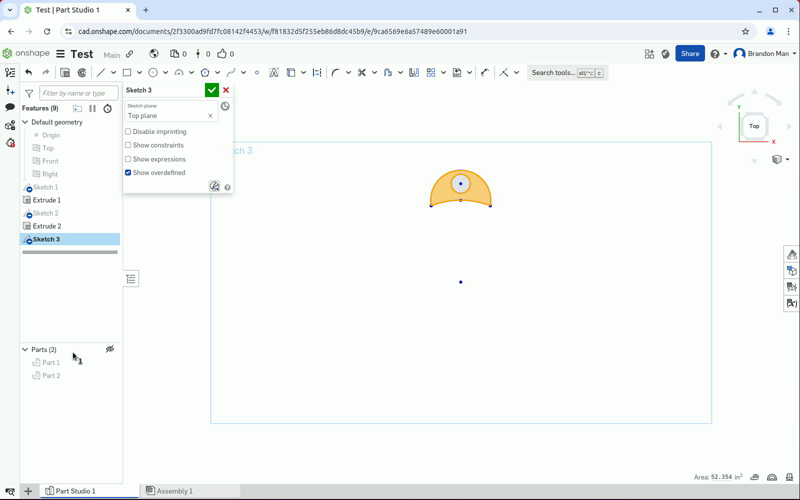
key(shift+y)
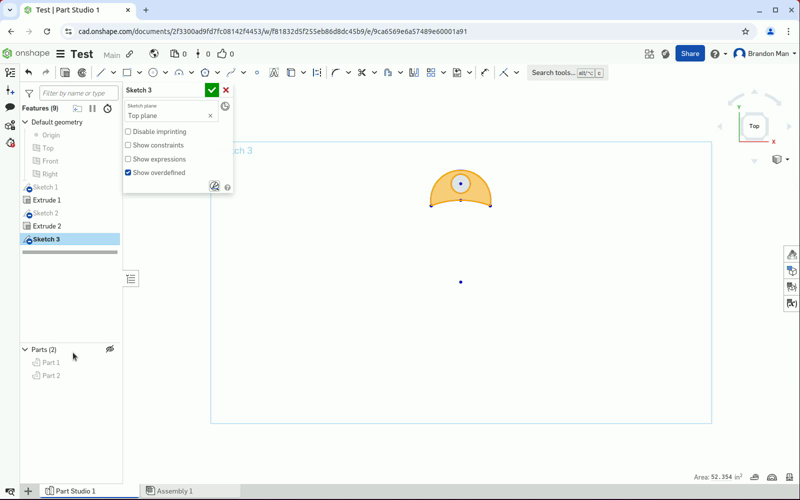
key(shift+e)
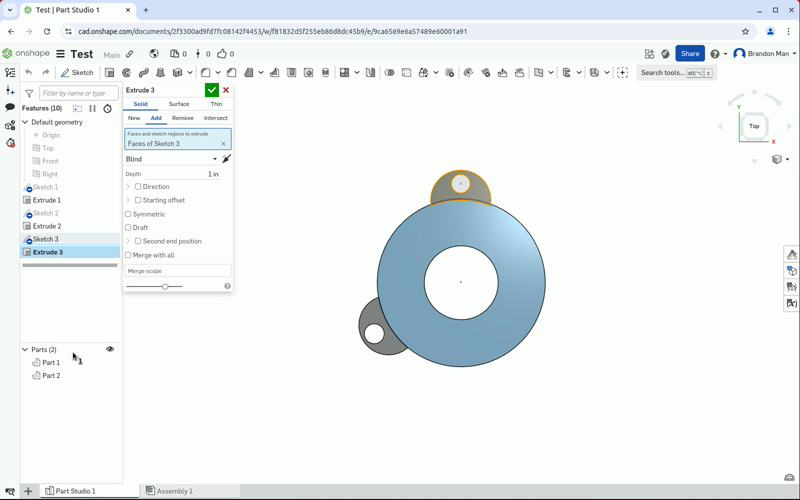
mouse_move(143, 106)
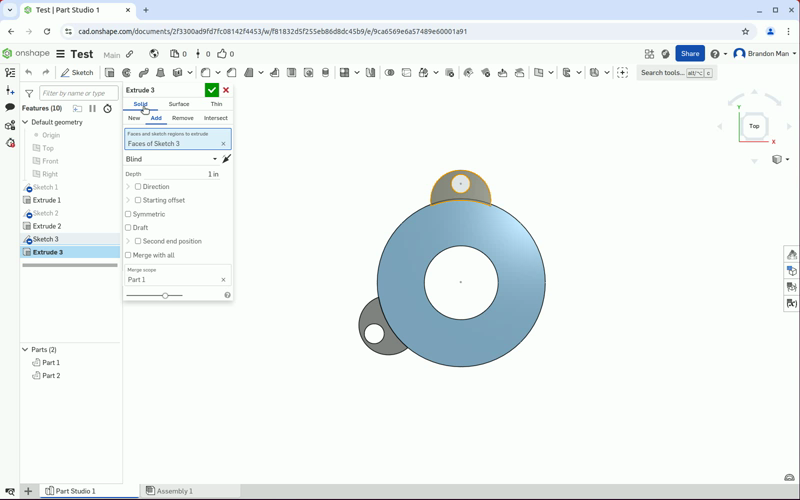
click(143, 106)
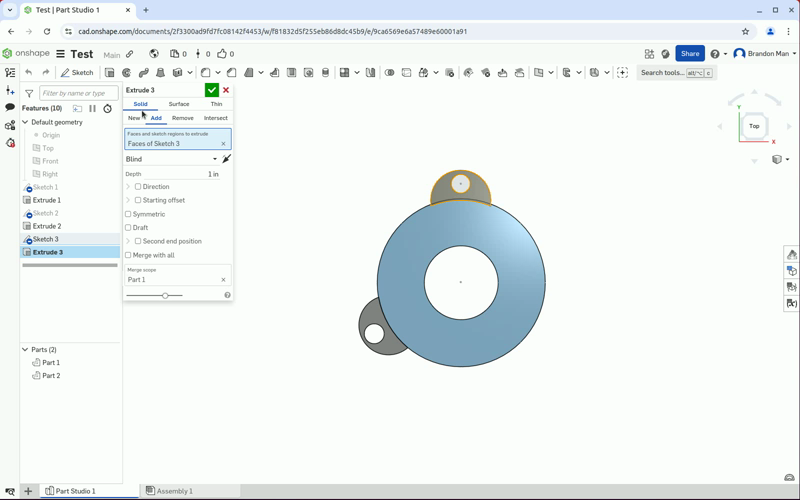
mouse_move(137, 120)
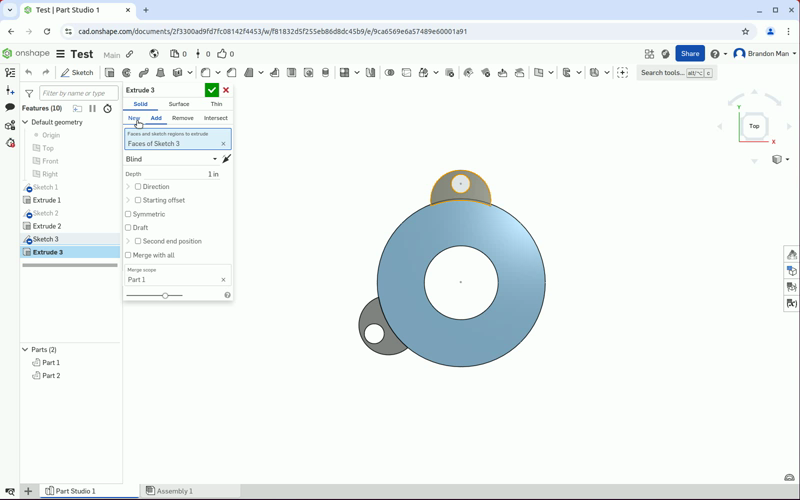
click(137, 120)
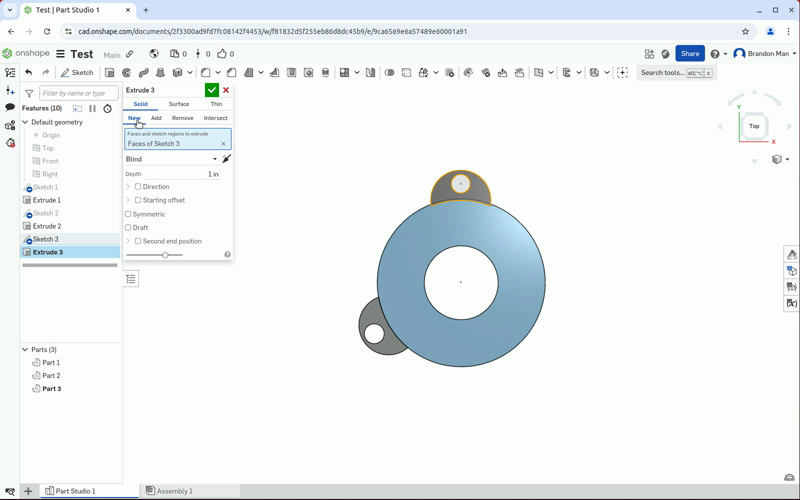
key(tab, 4)
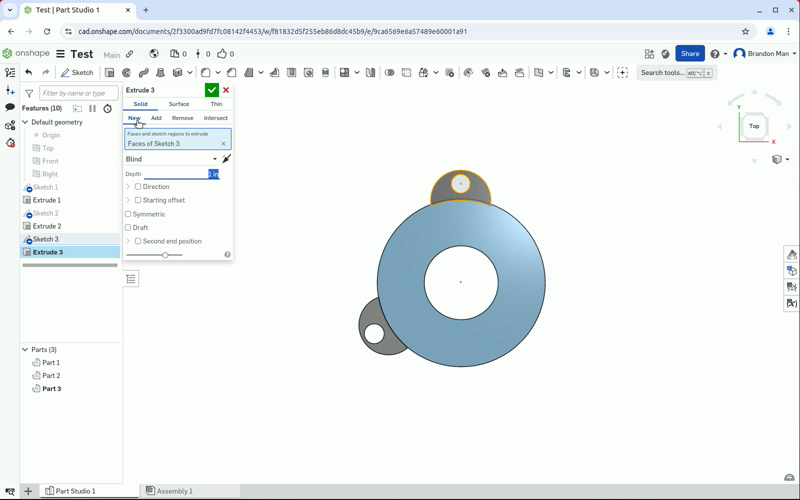
text(5.296)
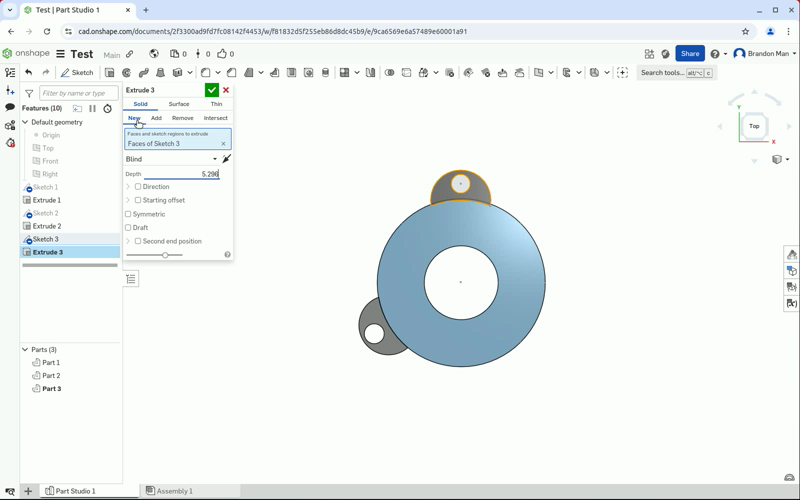
key(enter)
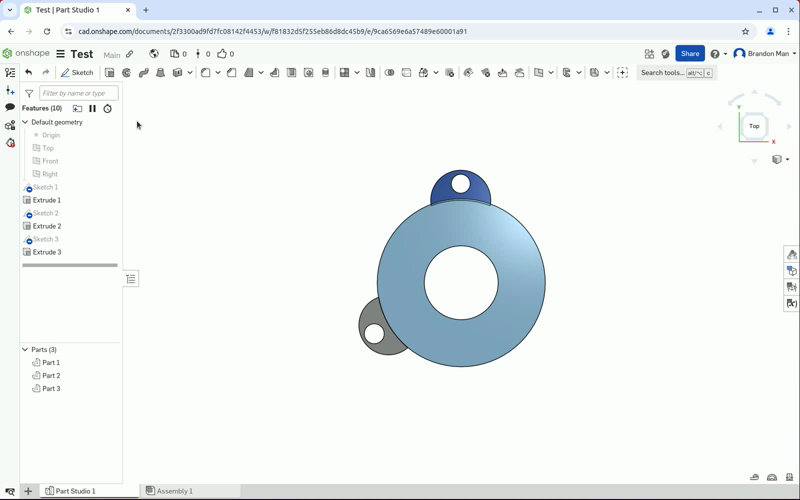
key(shift+h)
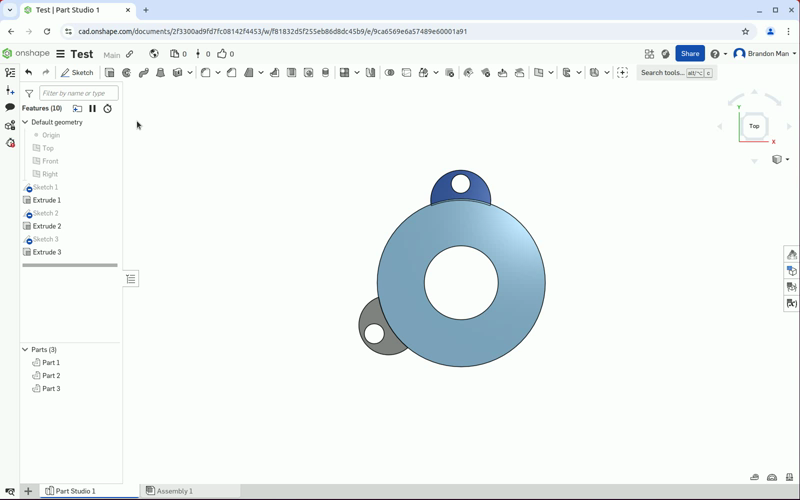
key(shift+h)
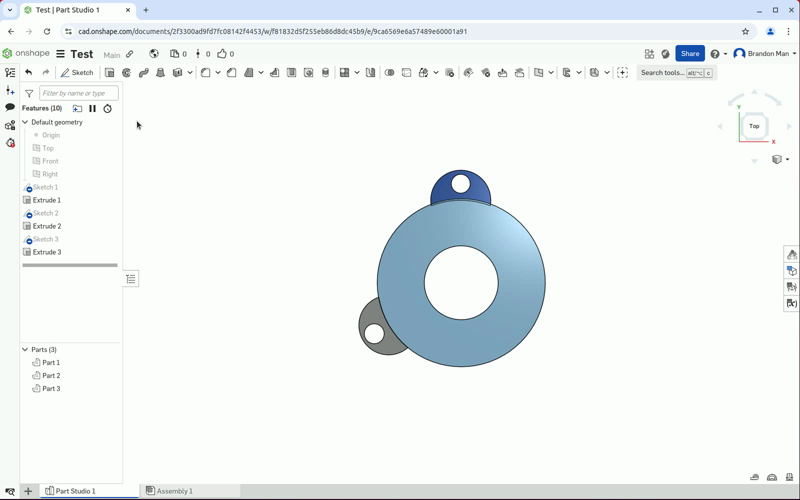
mouse_move(73, 189)
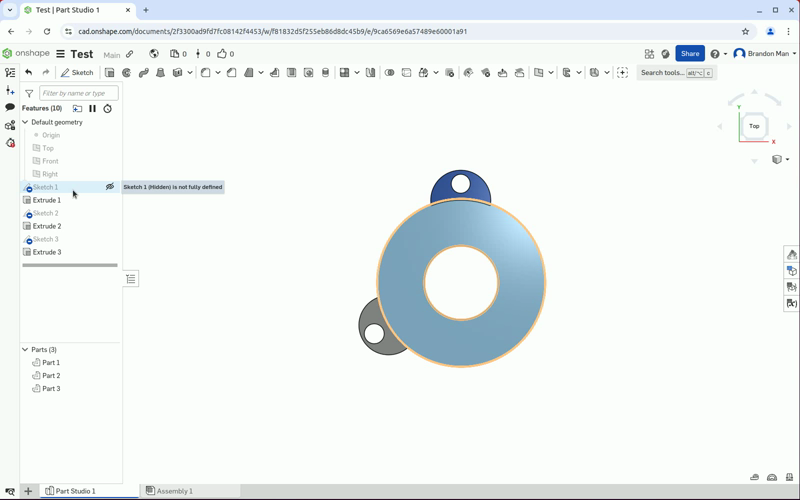
click(73, 189)
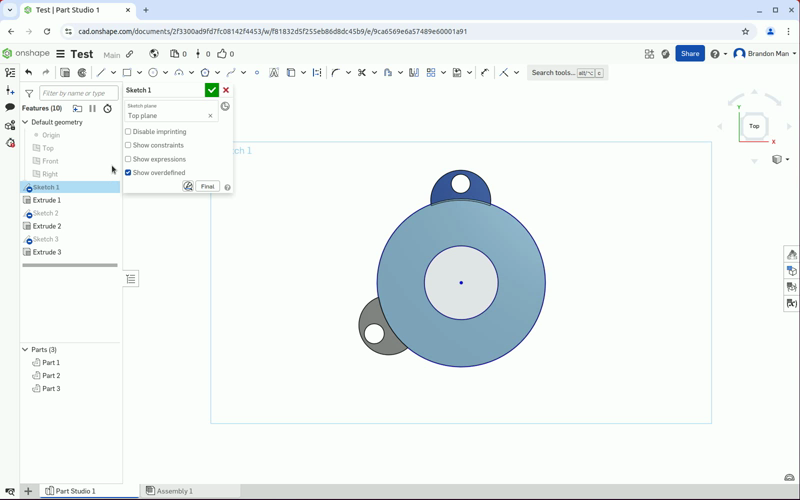
mouse_move(229, 92)
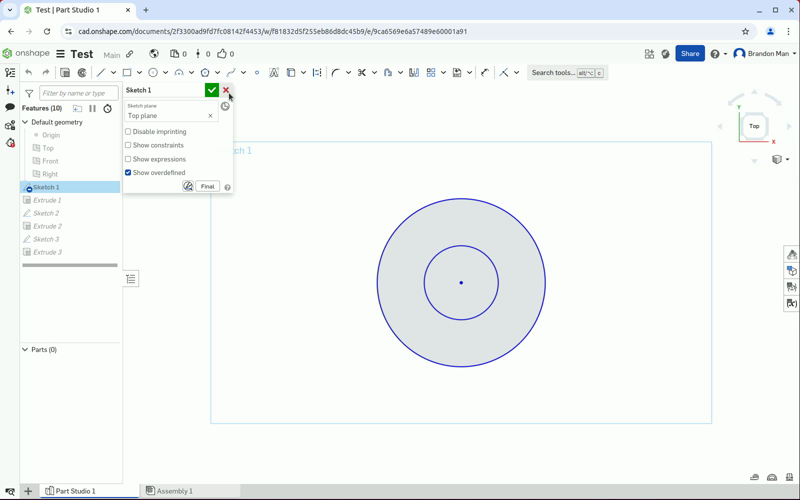
click(229, 92)
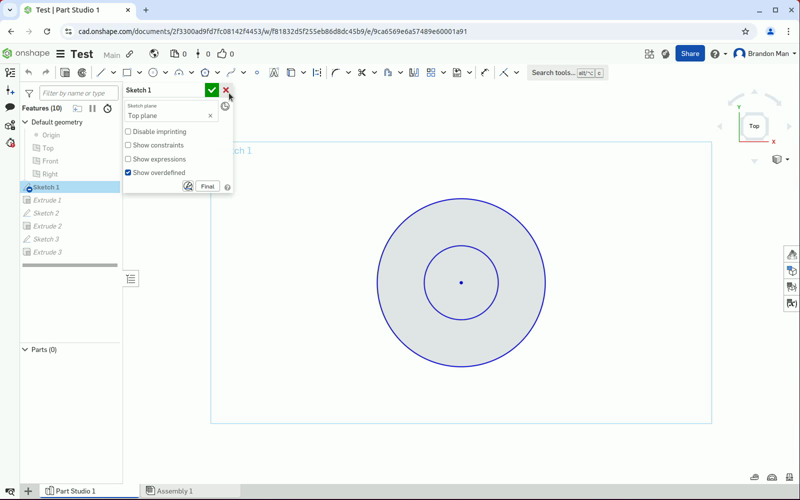
key(shift+s)
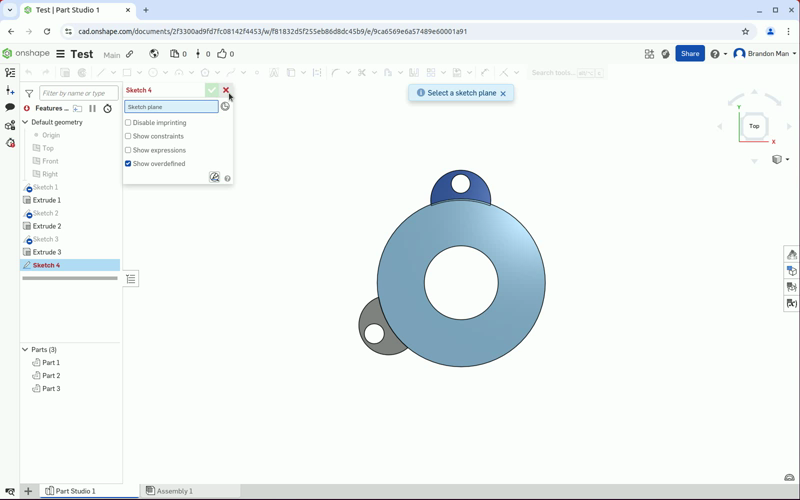
mouse_move(73, 150)
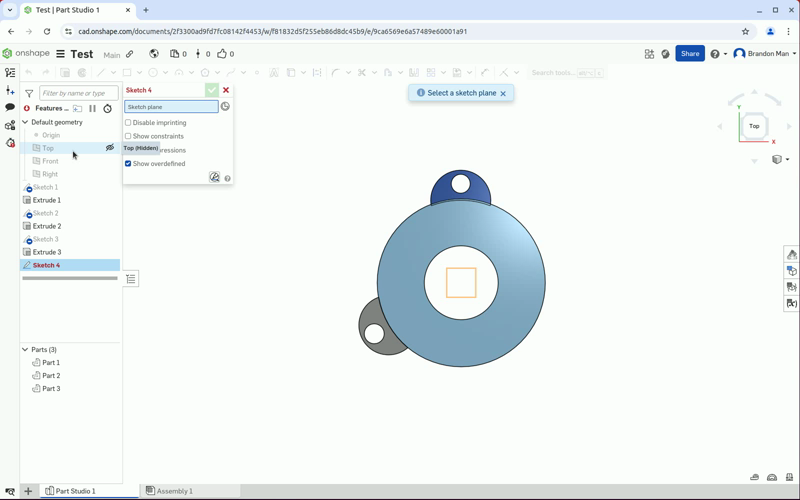
click(73, 150)
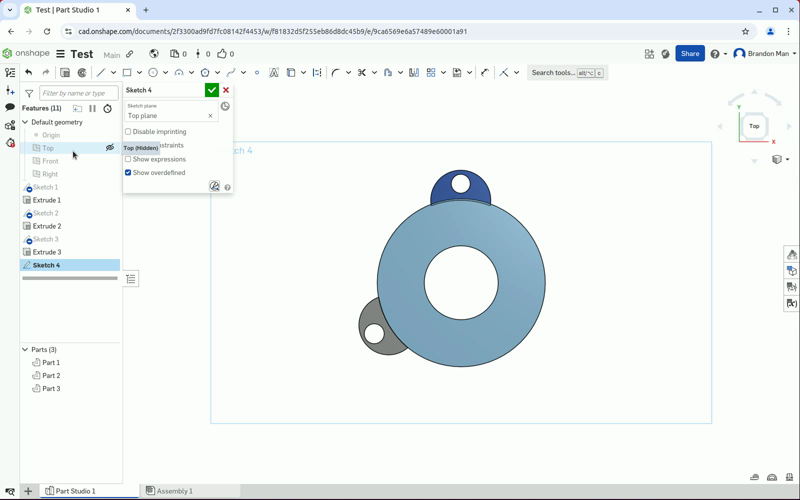
mouse_move(73, 352)
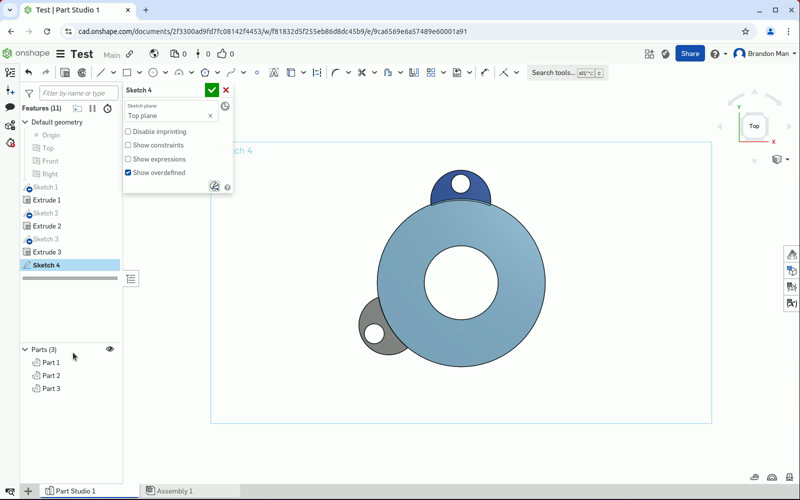
key(y)
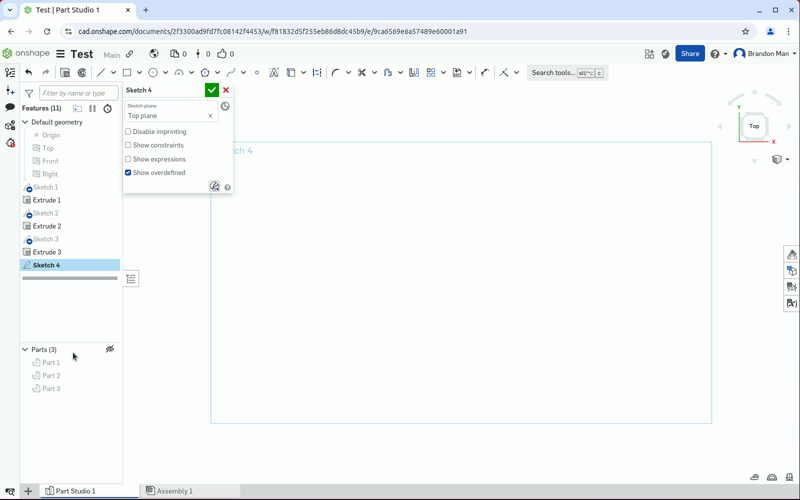
key(a)
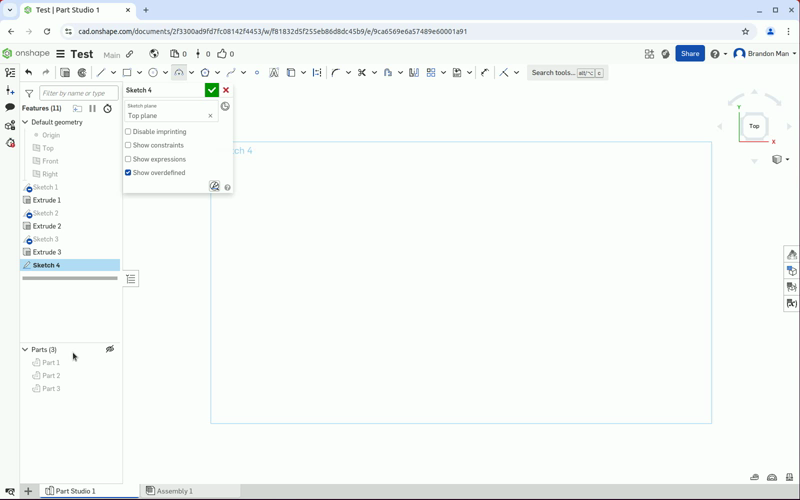
key_down(shift)
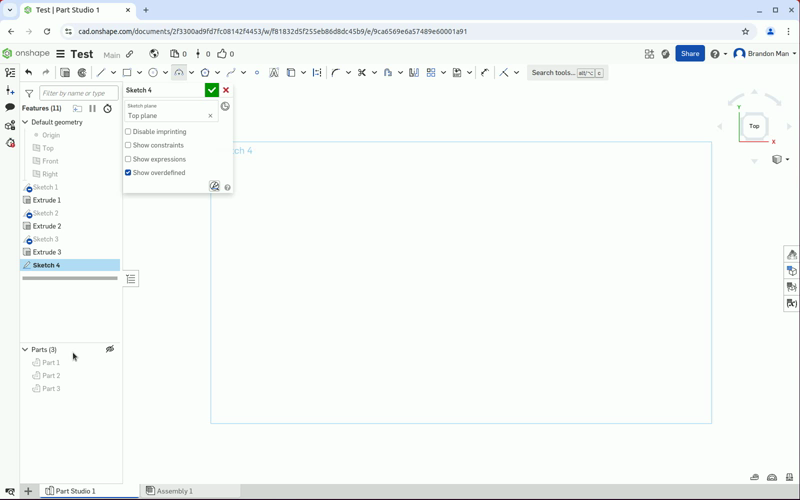
mouse_move(513, 347)
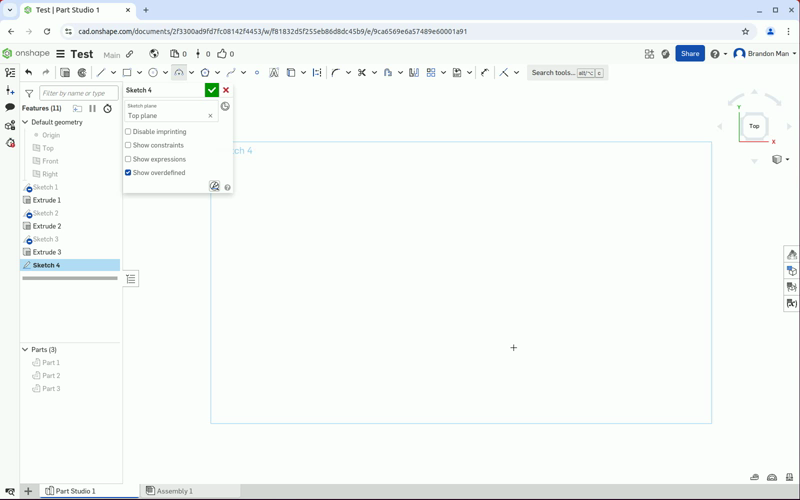
click(513, 347)
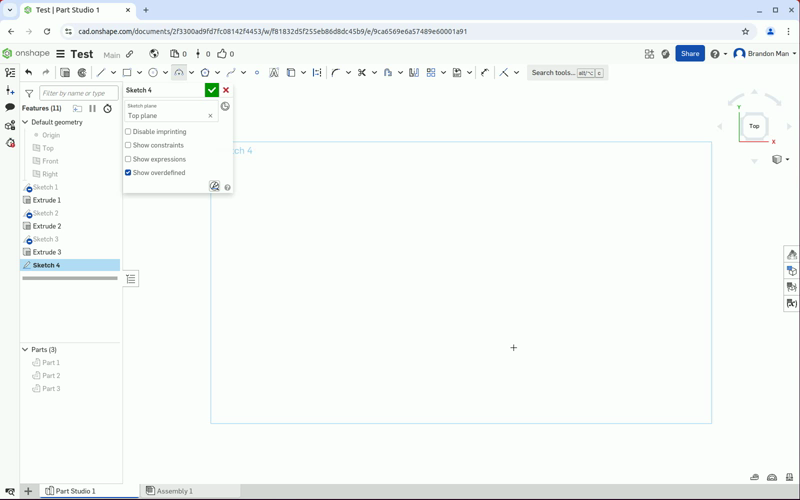
key_up(shift)
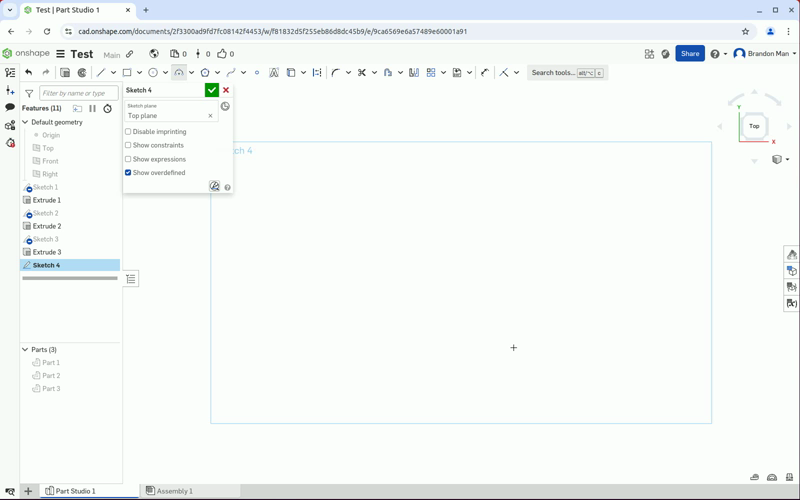
key_down(shift)
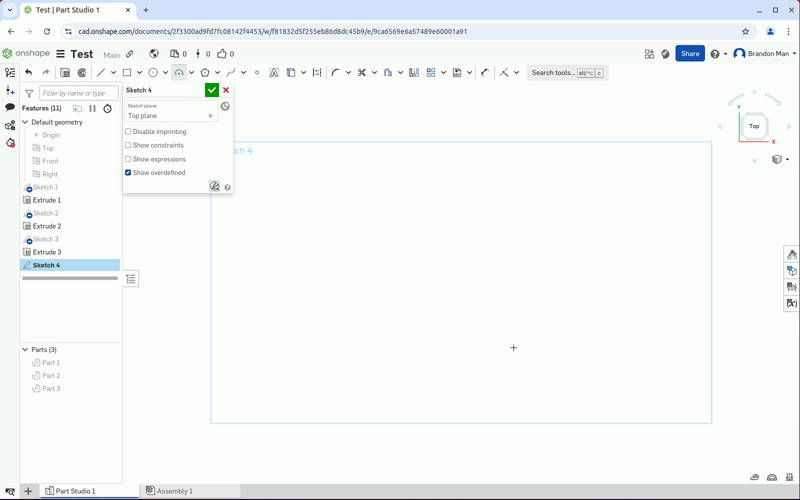
mouse_move(543, 296)
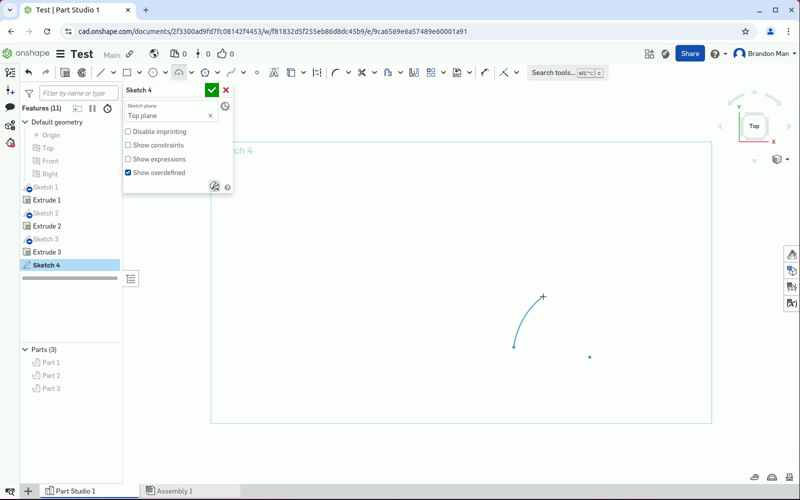
click(543, 296)
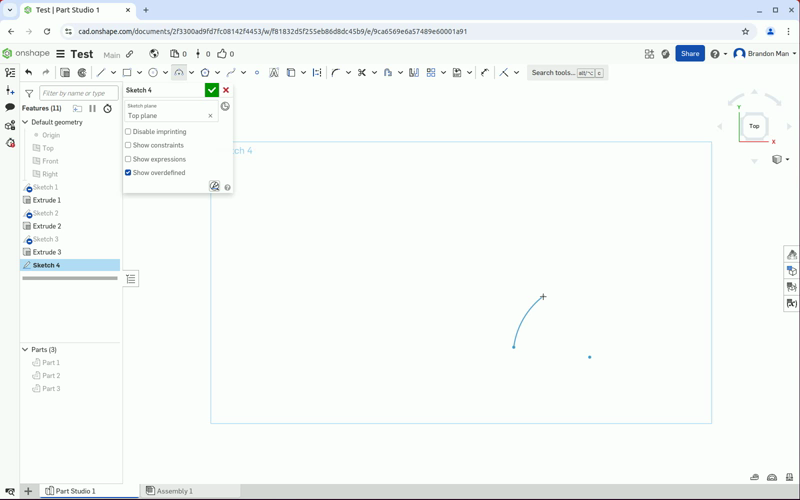
mouse_move(559, 339)
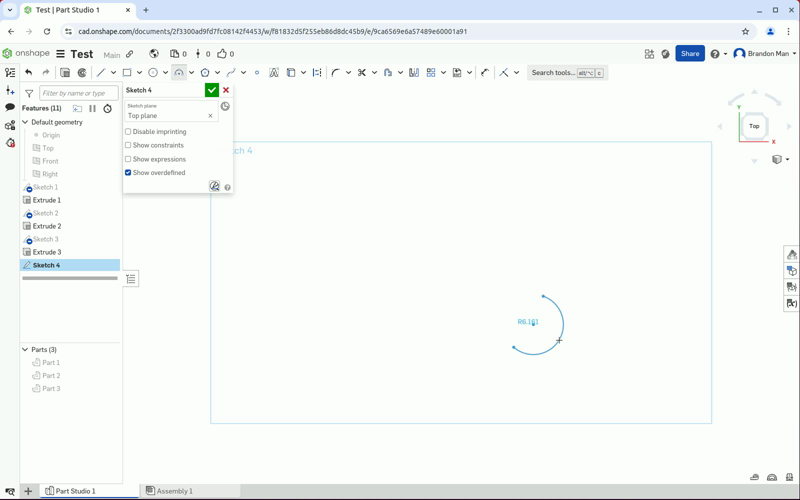
click(559, 339)
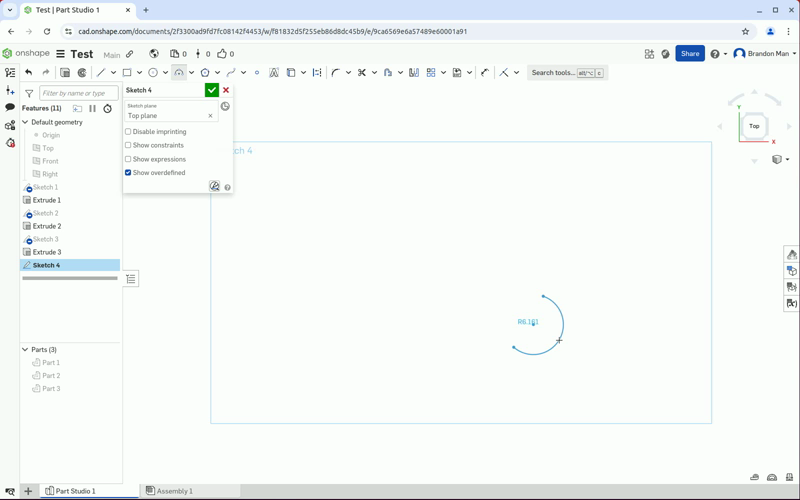
key_up(shift)
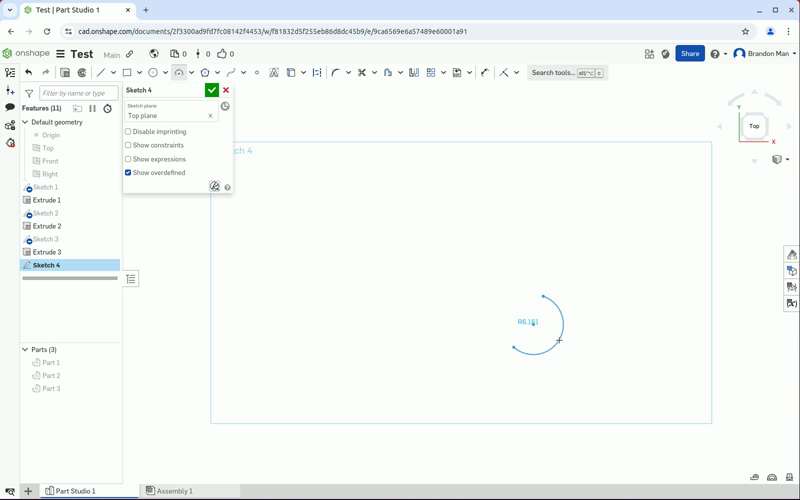
mouse_move(543, 296)
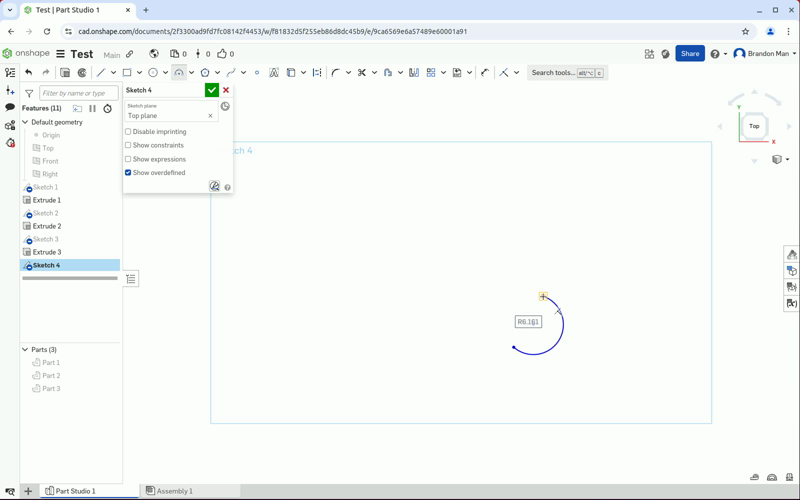
click(543, 296)
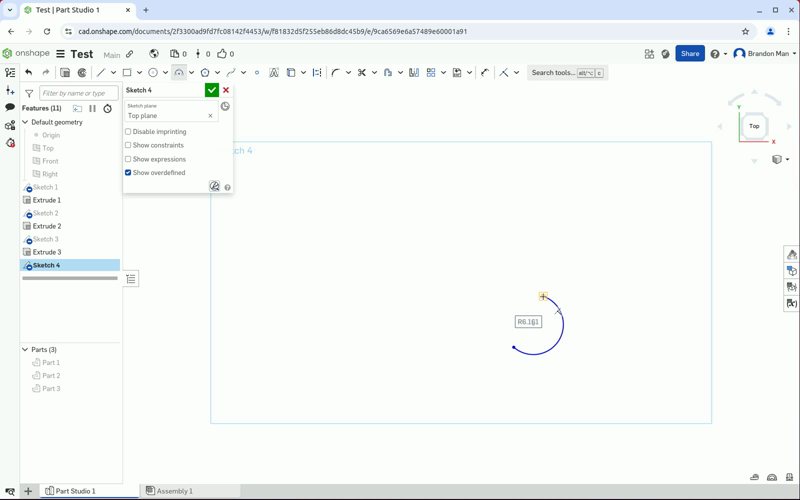
mouse_move(513, 347)
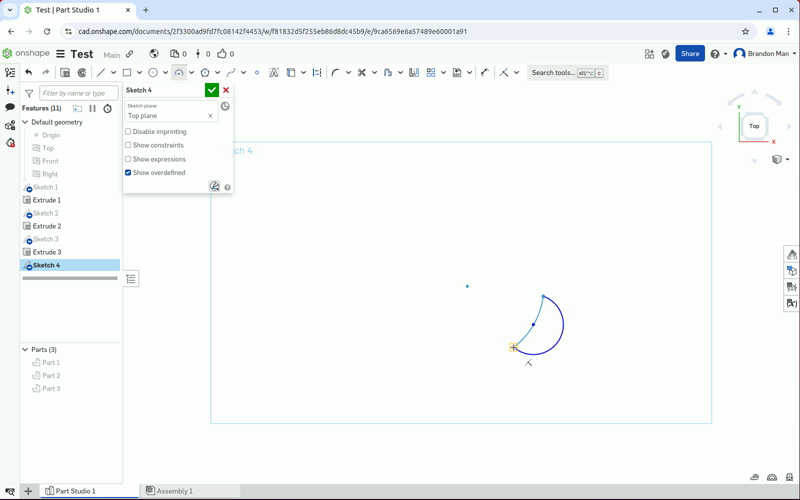
click(513, 347)
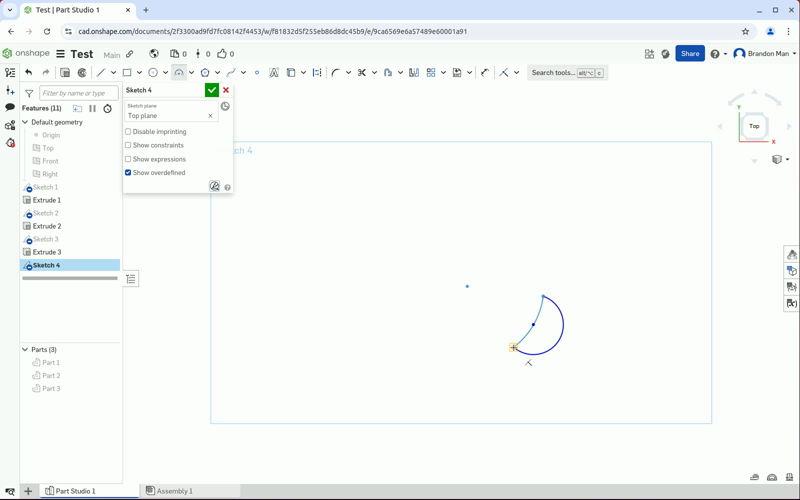
key_down(shift)
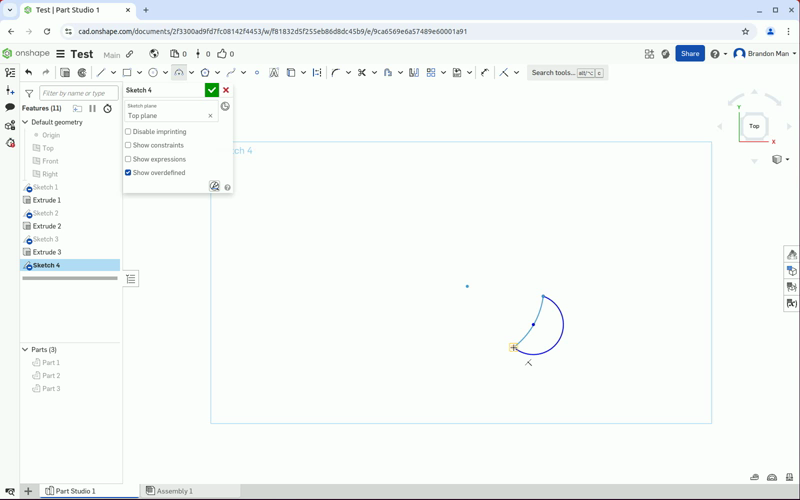
mouse_move(533, 324)
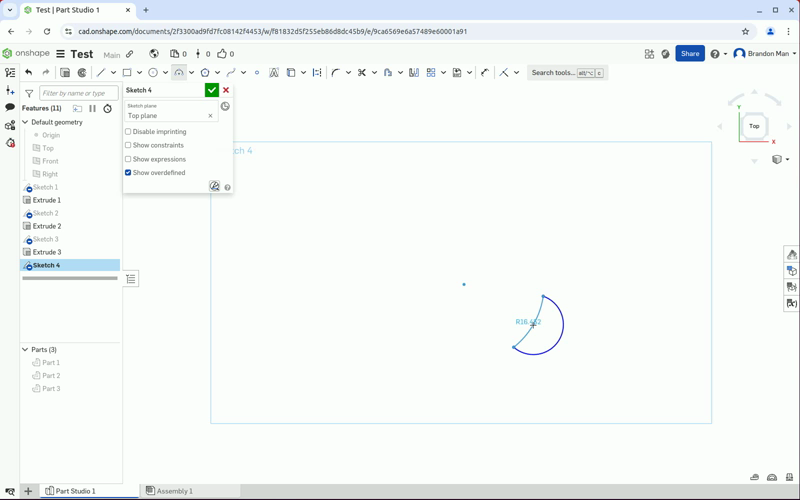
click(533, 324)
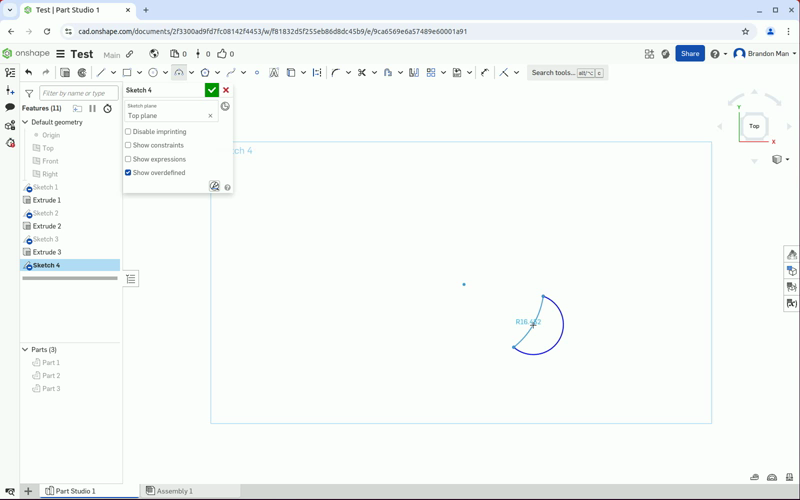
key_up(shift)
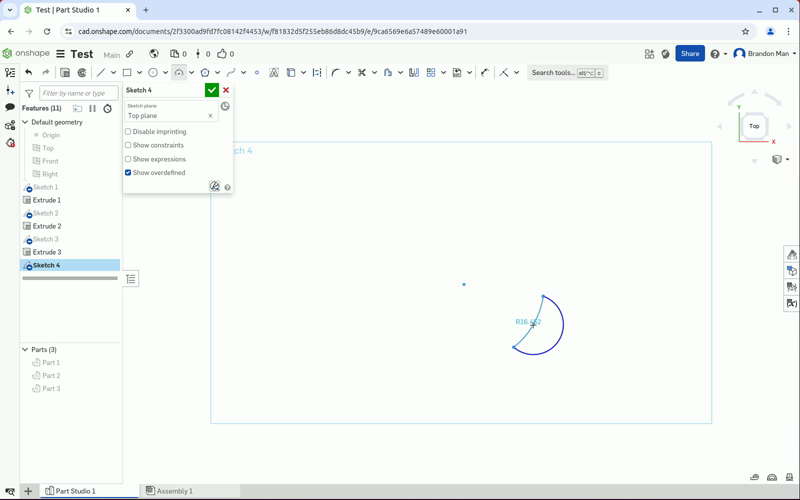
key(esc)
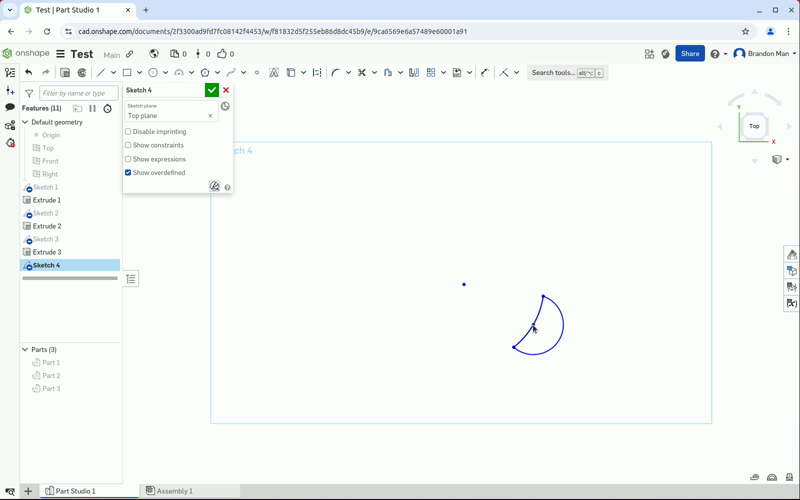
key(c)
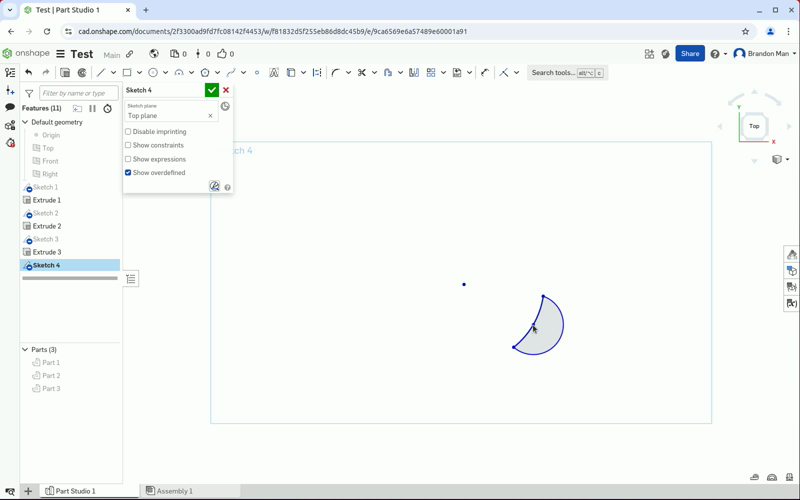
key_down(shift)
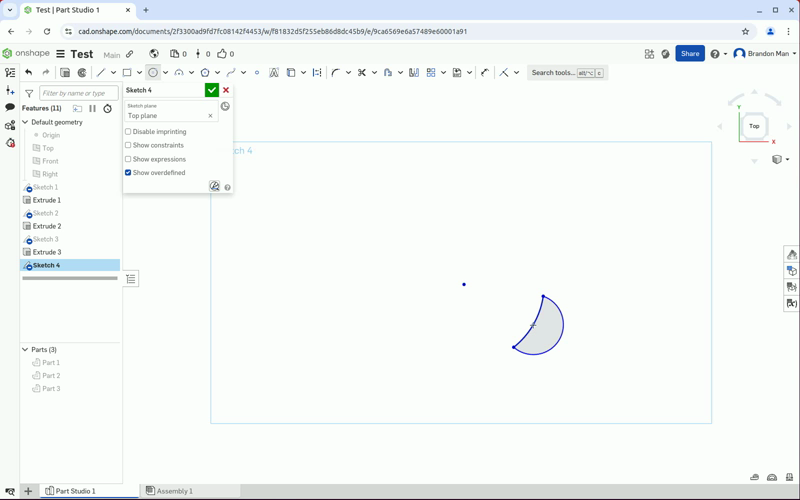
mouse_move(547, 333)
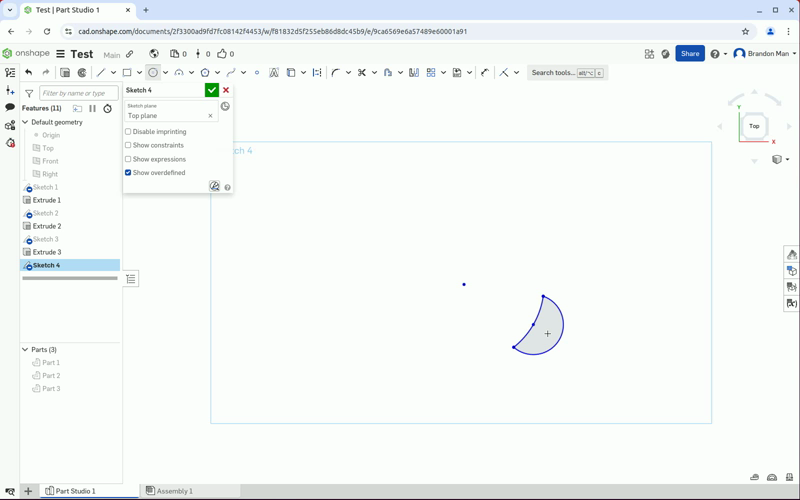
click(547, 333)
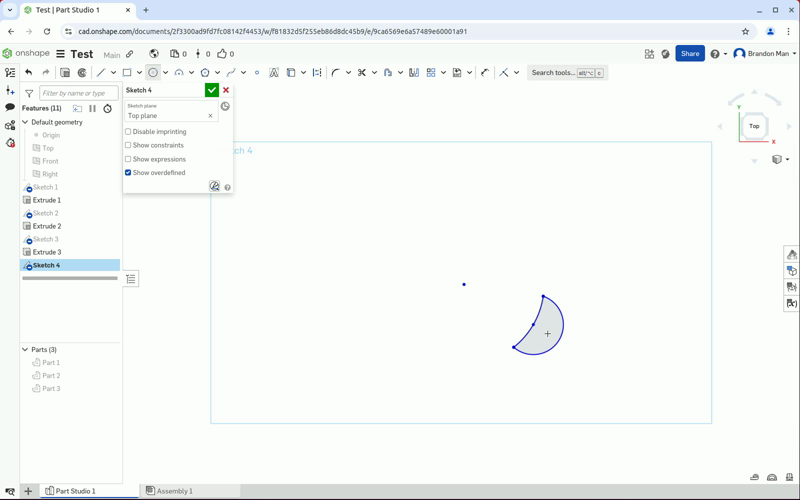
key_up(shift)
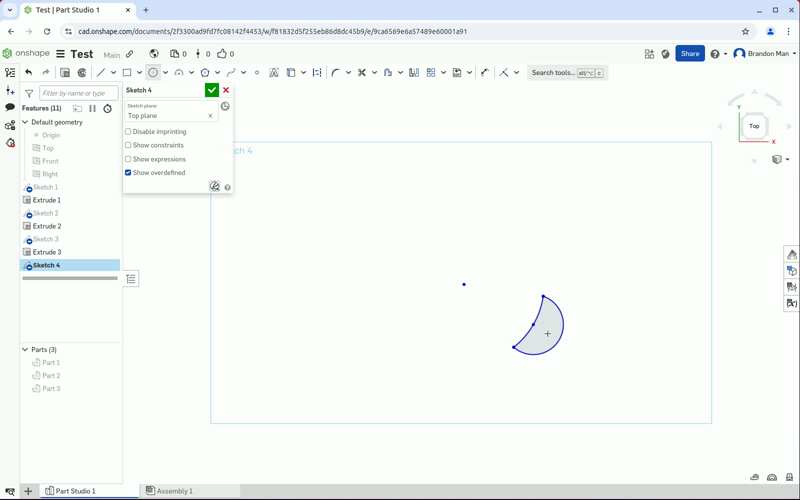
mouse_move(557, 333)
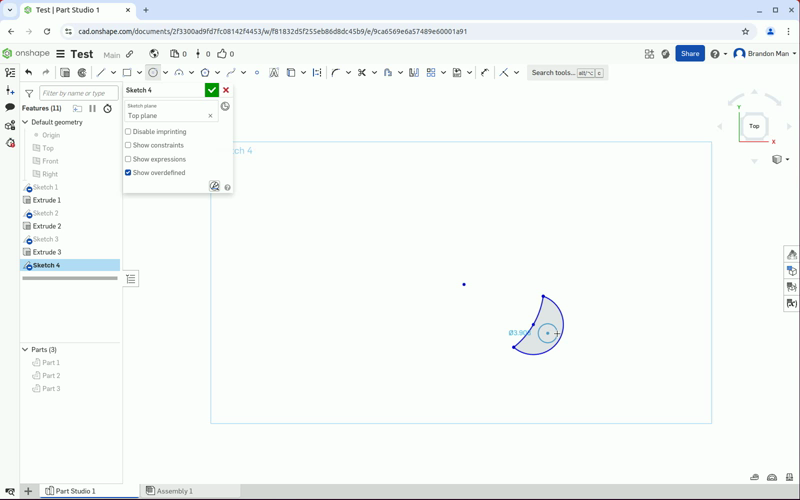
click(557, 333)
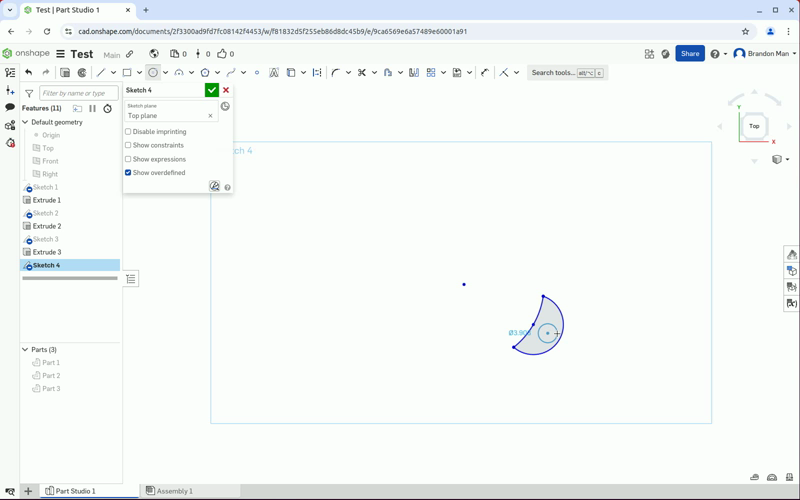
key(esc)
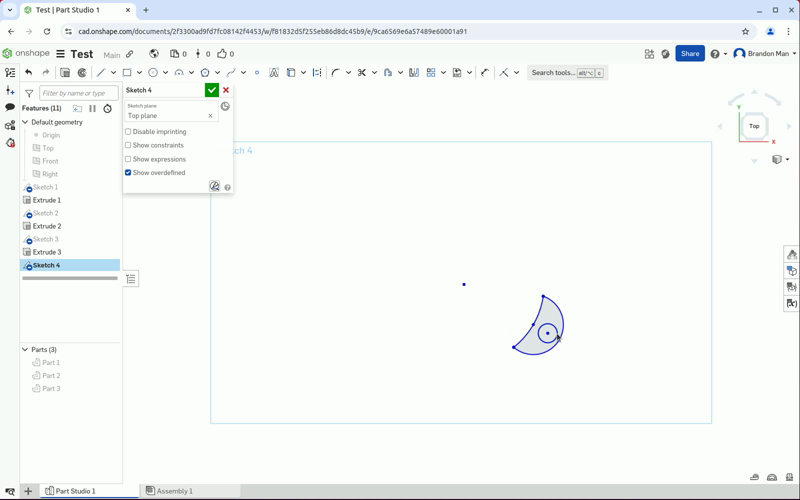
mouse_move(519, 346)
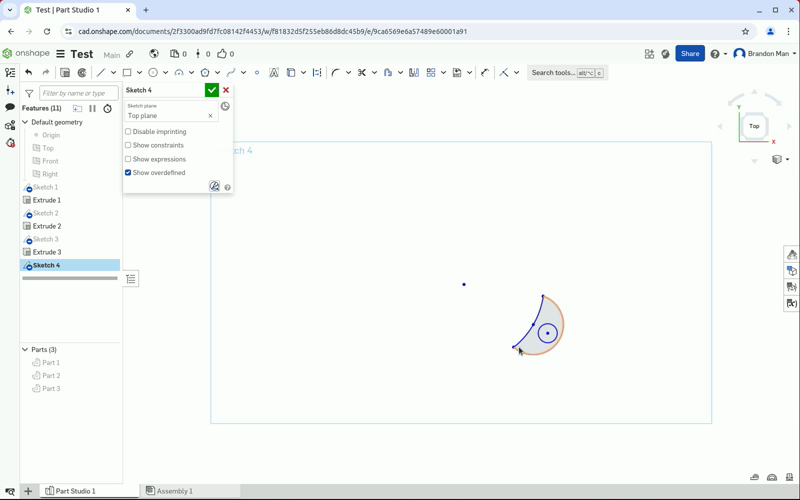
scroll(6)
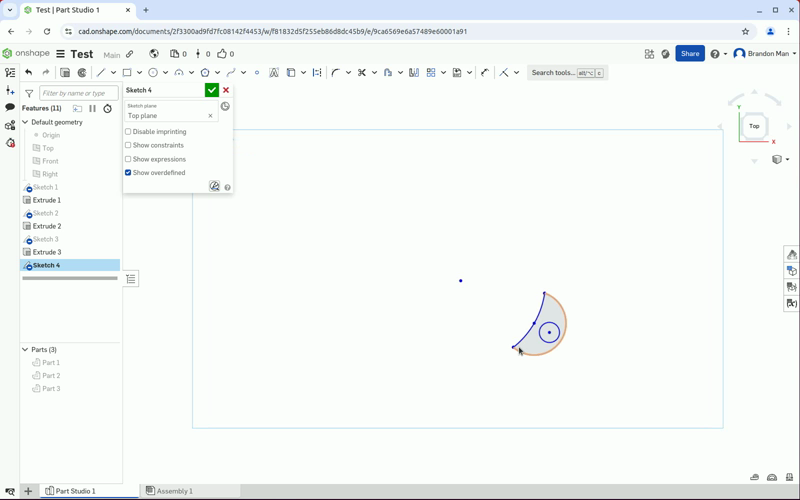
scroll(6)
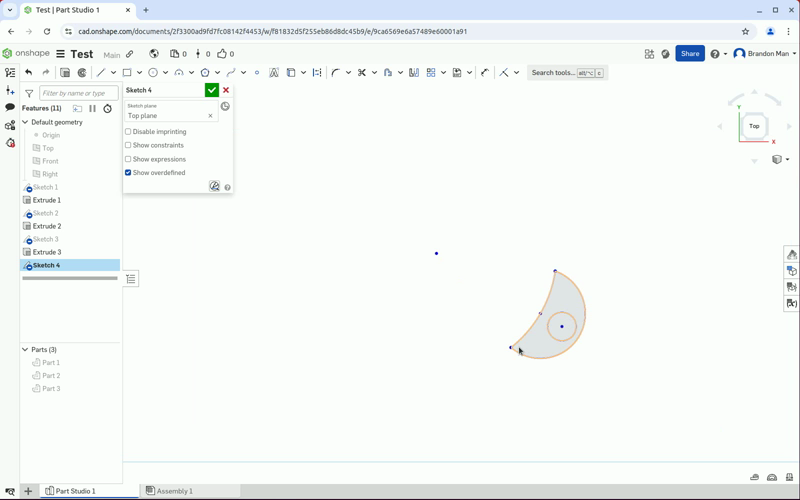
scroll(6)
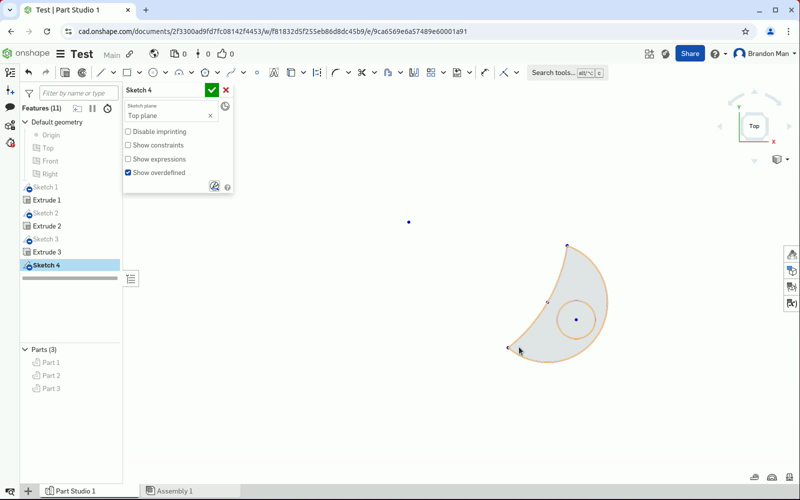
scroll(6)
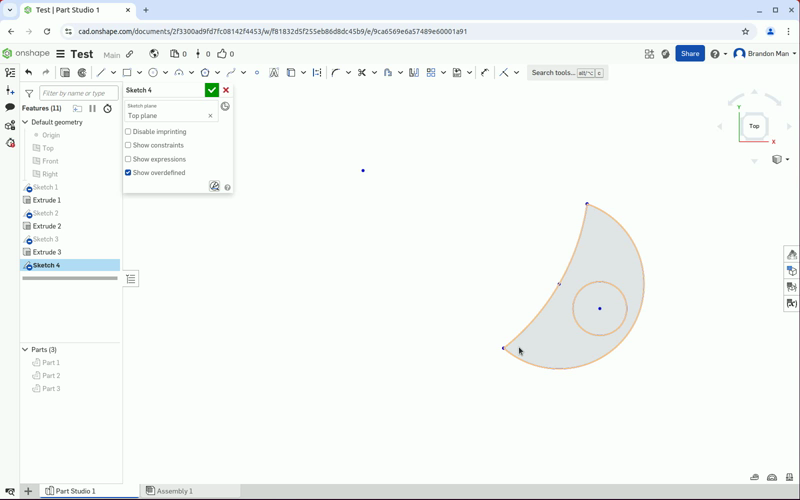
scroll(6)
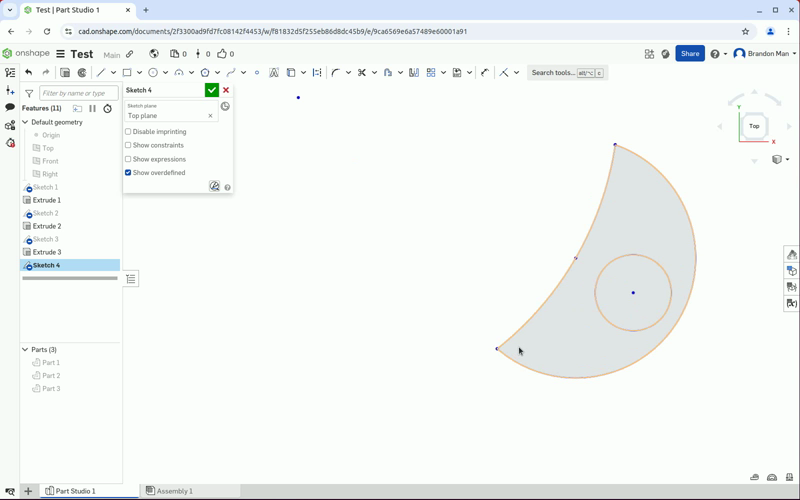
scroll(6)
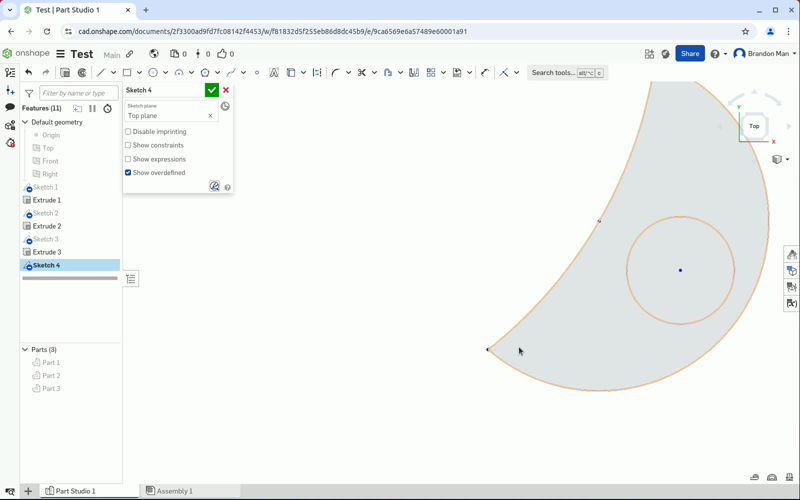
scroll(6)
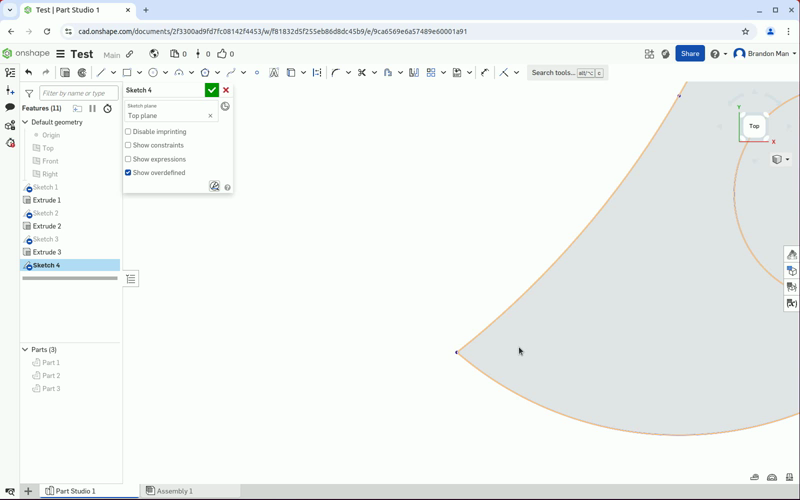
click(519, 346)
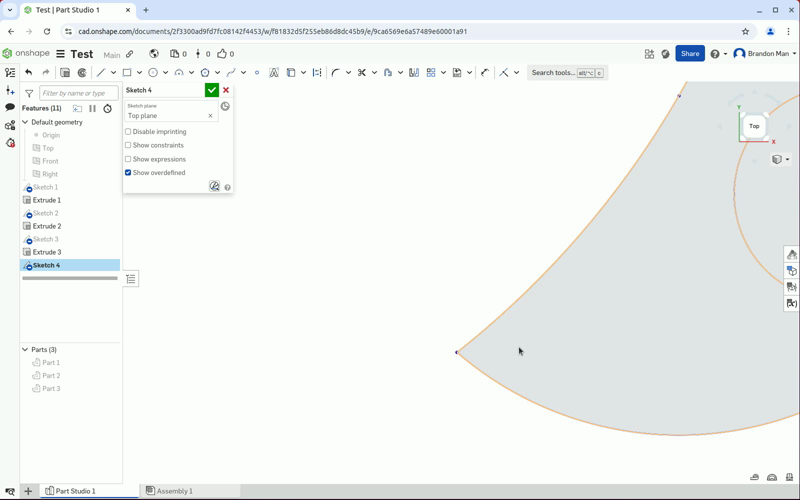
scroll(-6)
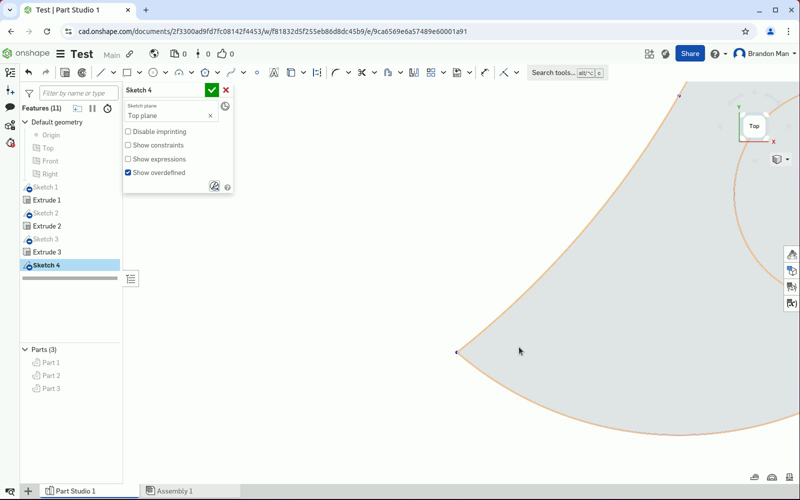
scroll(-6)
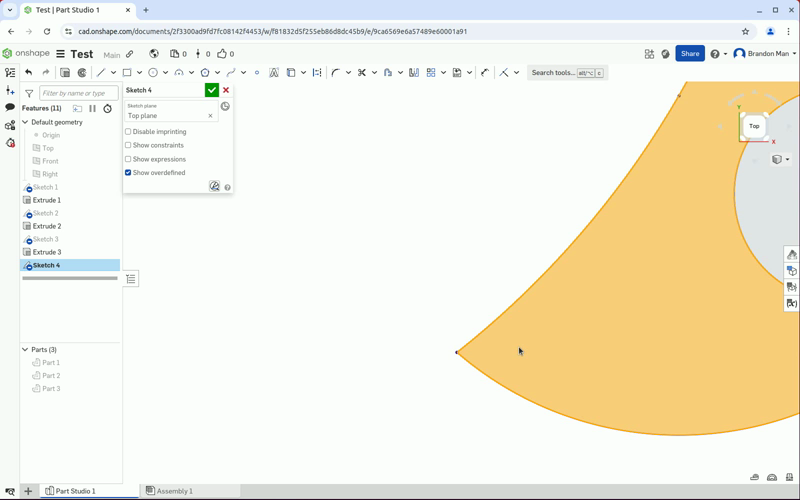
scroll(-6)
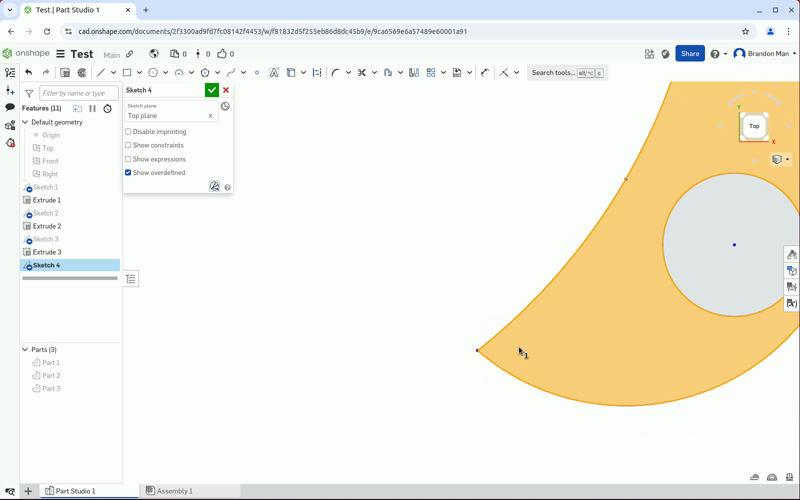
scroll(-6)
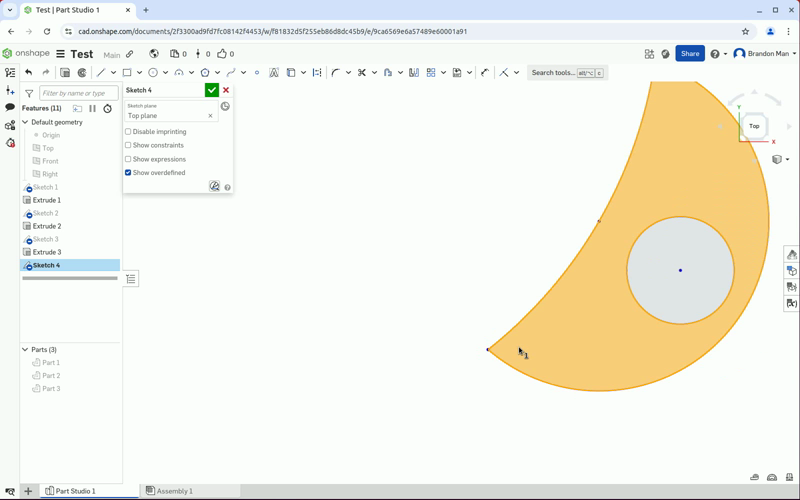
scroll(-6)
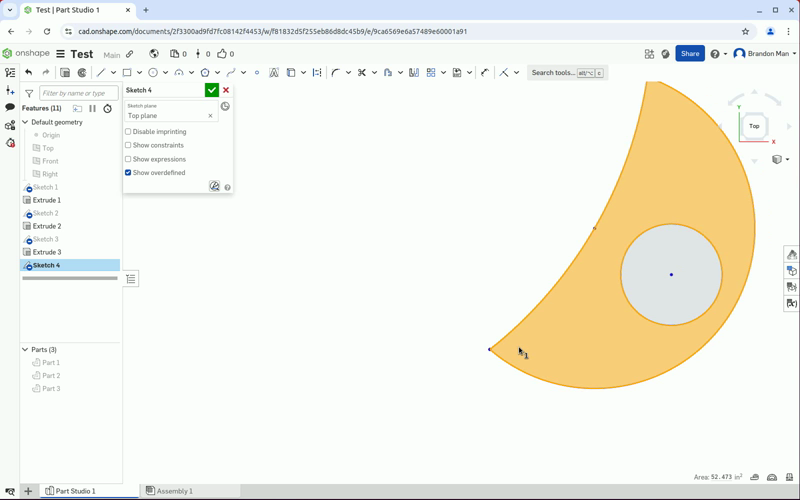
scroll(-6)
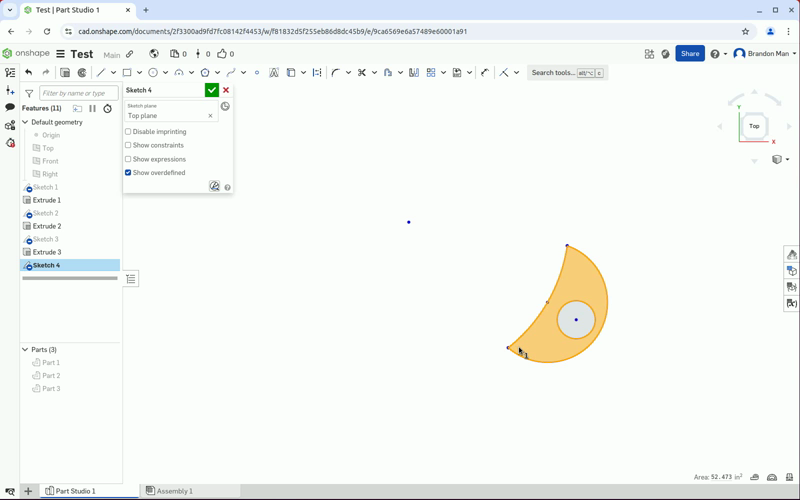
scroll(-6)
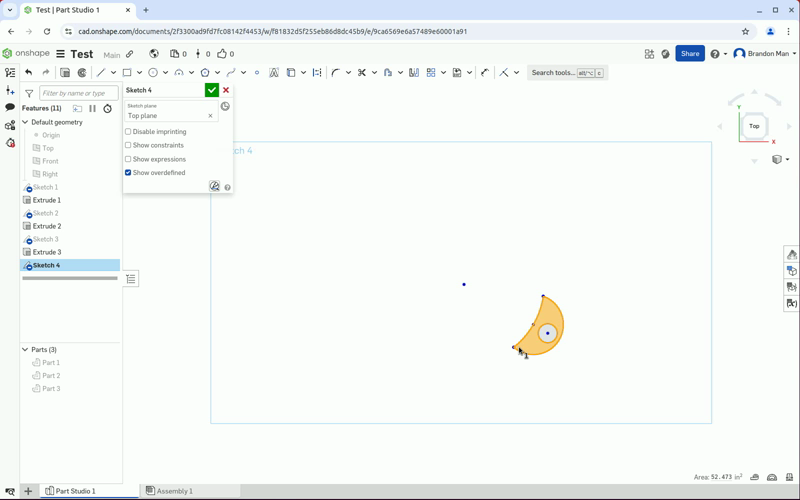
mouse_move(73, 352)
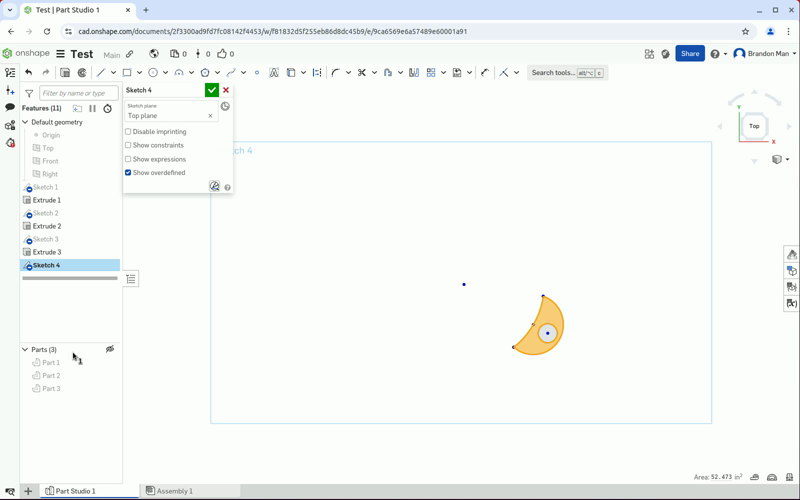
key(shift+y)
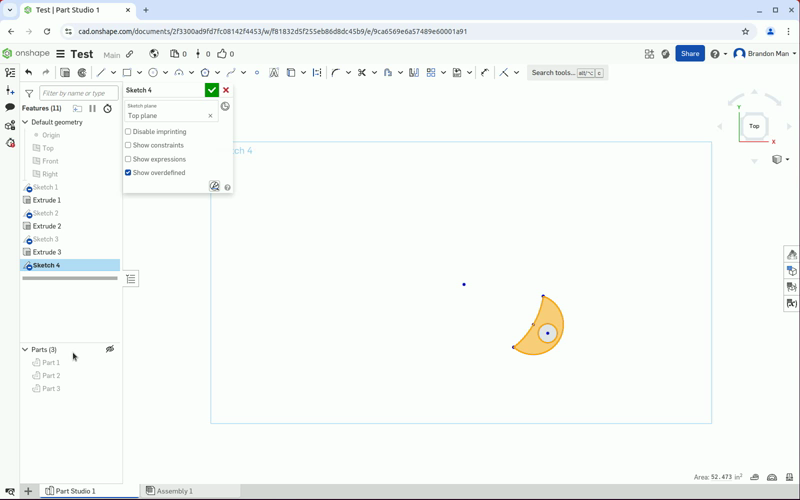
key(shift+e)
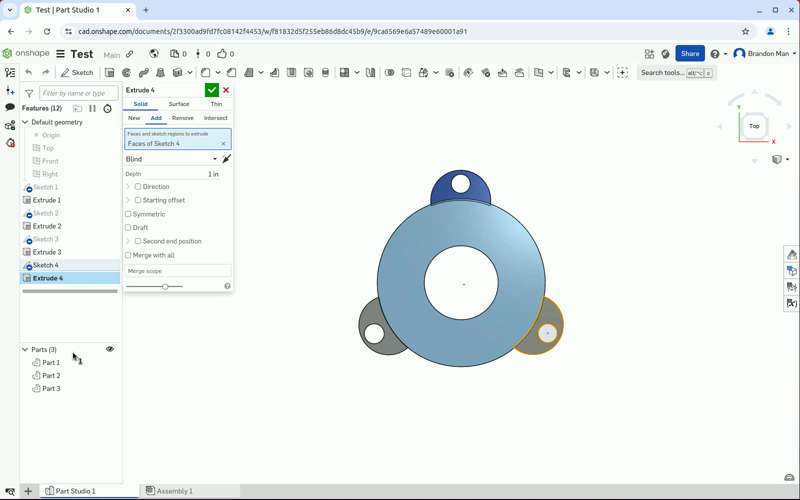
mouse_move(143, 106)
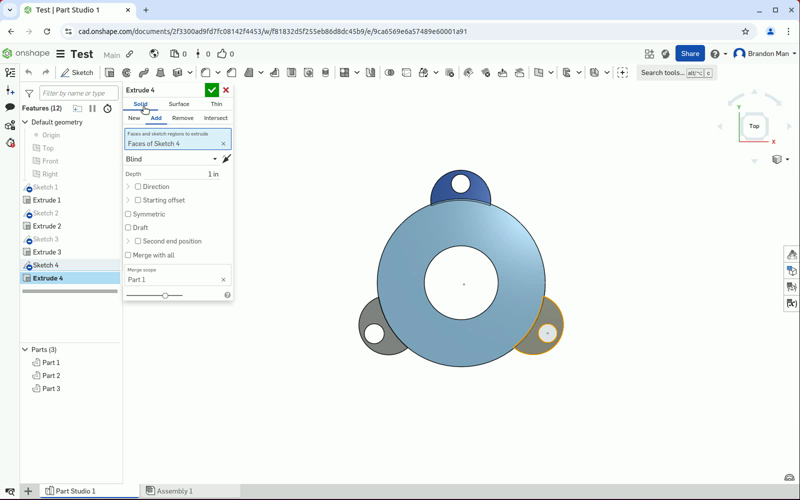
click(143, 106)
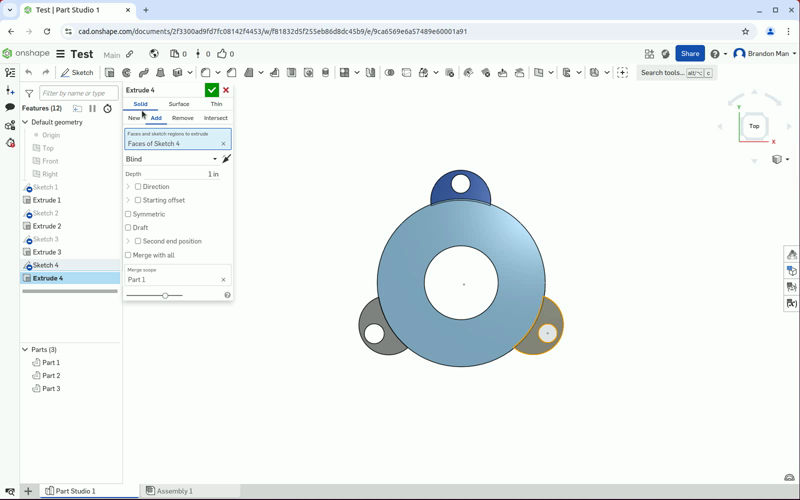
mouse_move(137, 120)
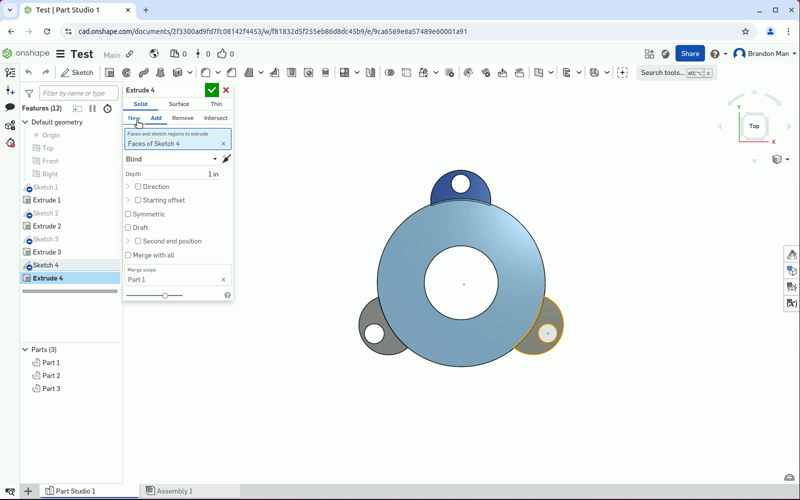
click(137, 120)
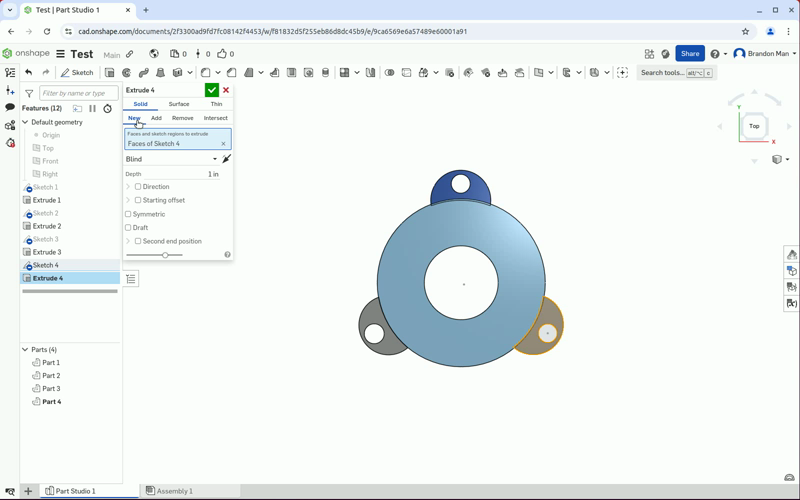
key(tab, 4)
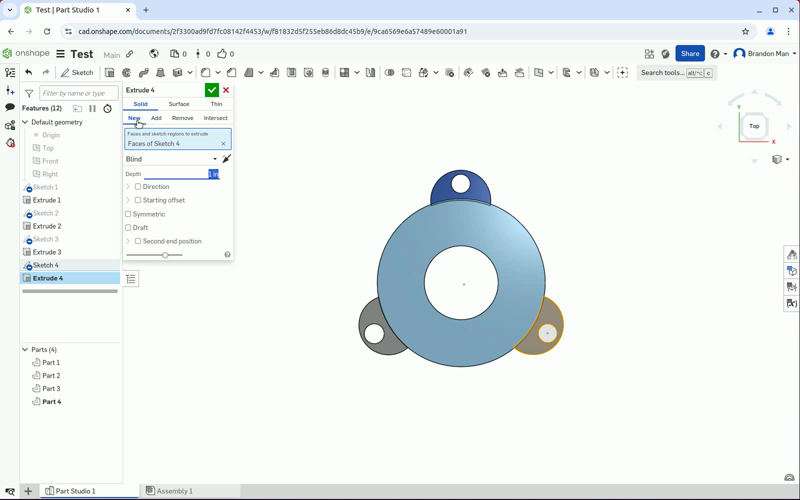
text(5.296)
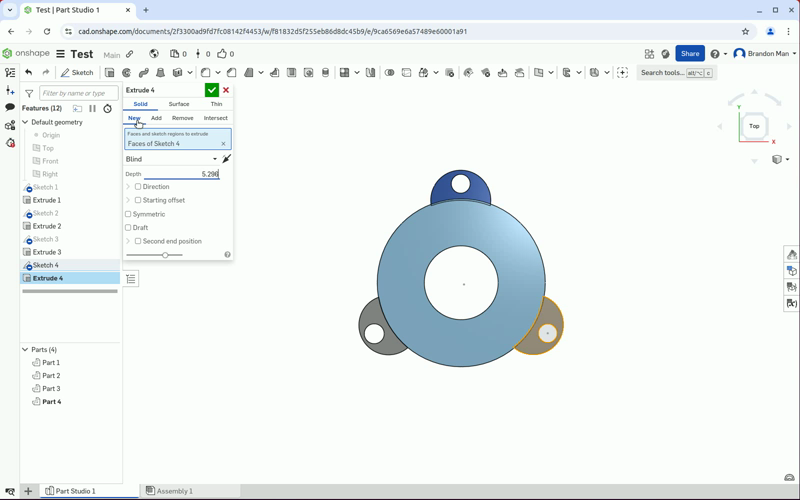
key(enter)
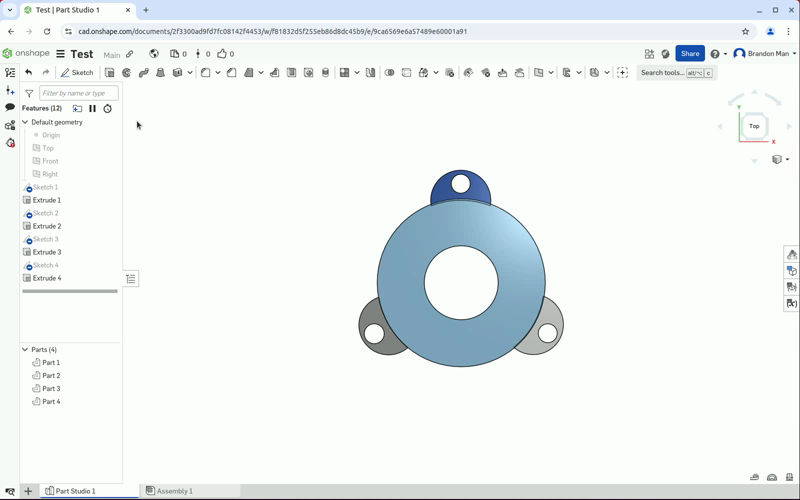
key(shift+h)
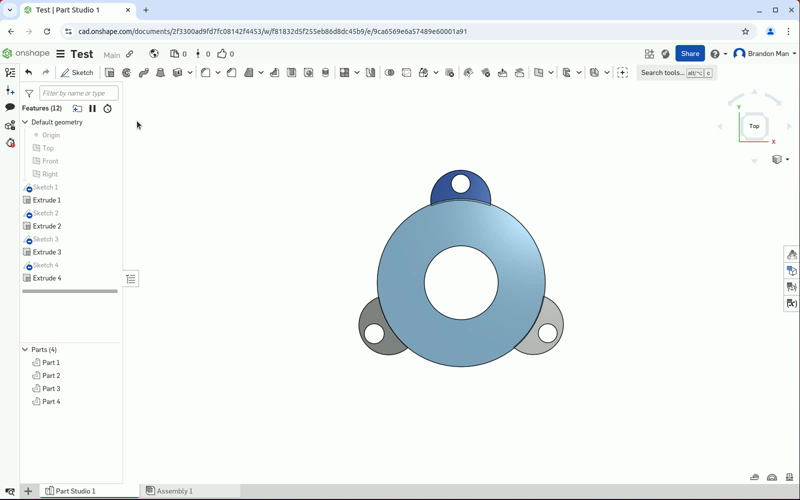
key(shift+h)
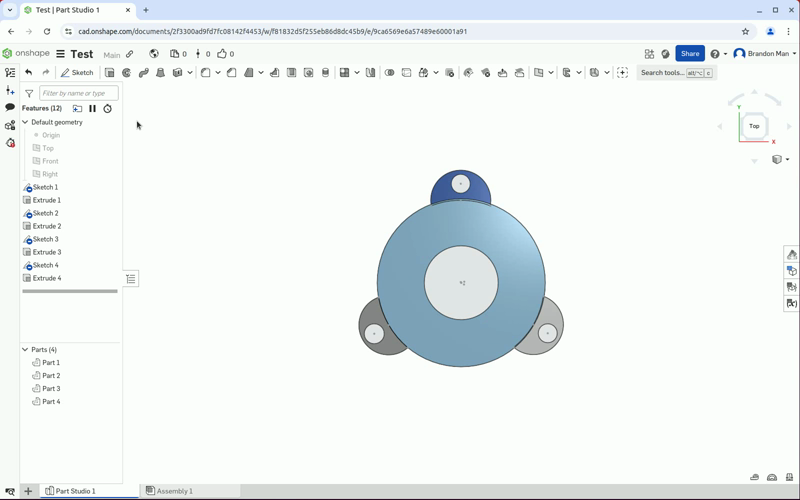
key(shift+7)
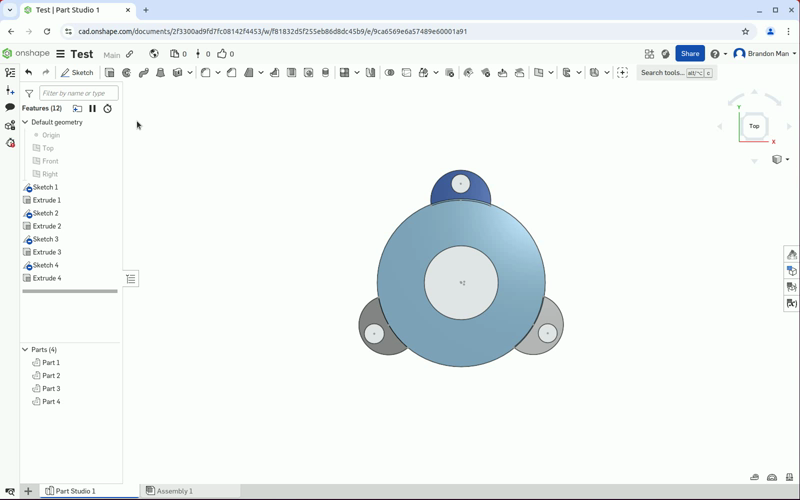
key(up, 3)
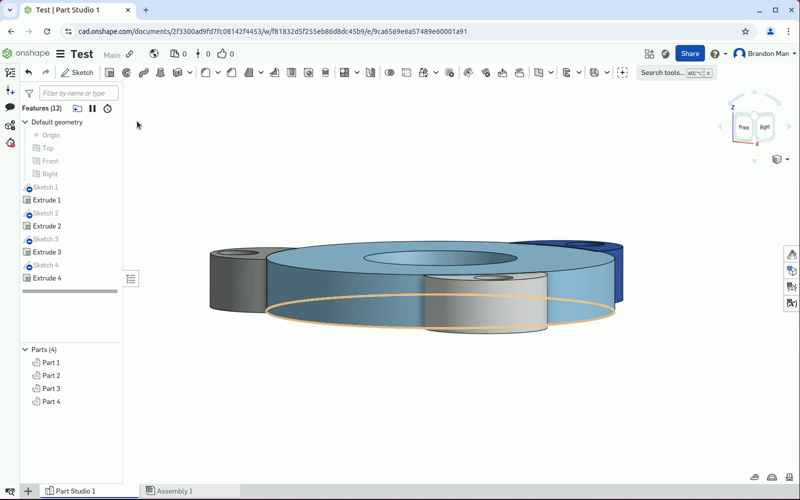
key(left, 3)
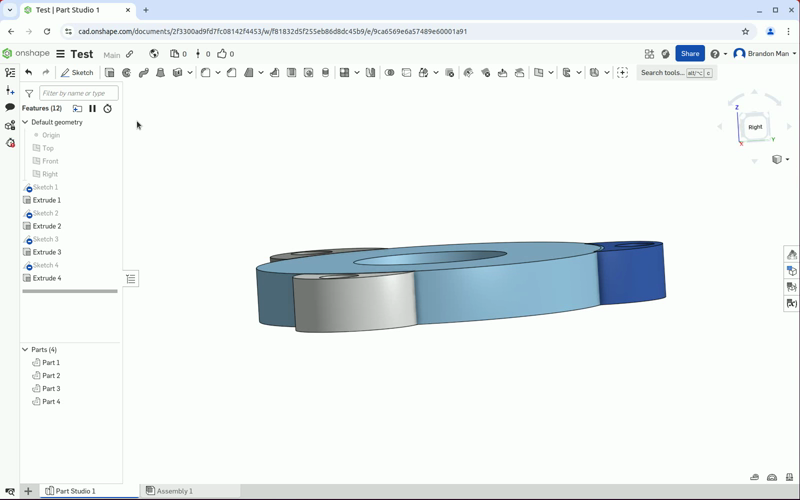
key(right, 3)
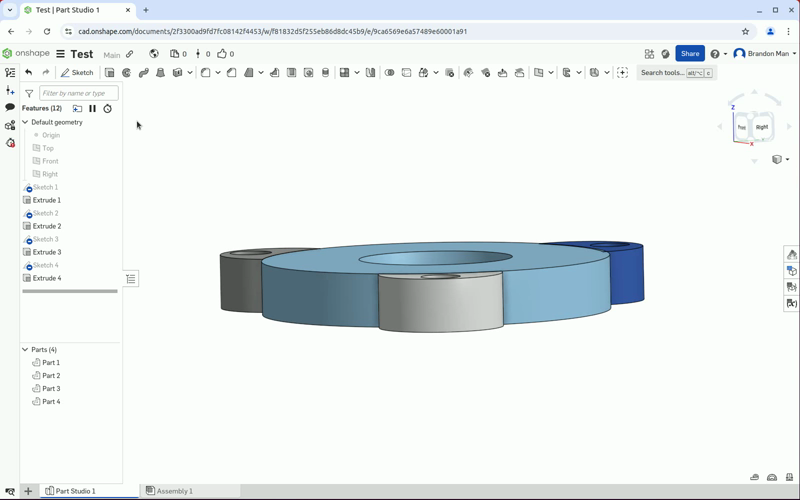
key(down, 3)
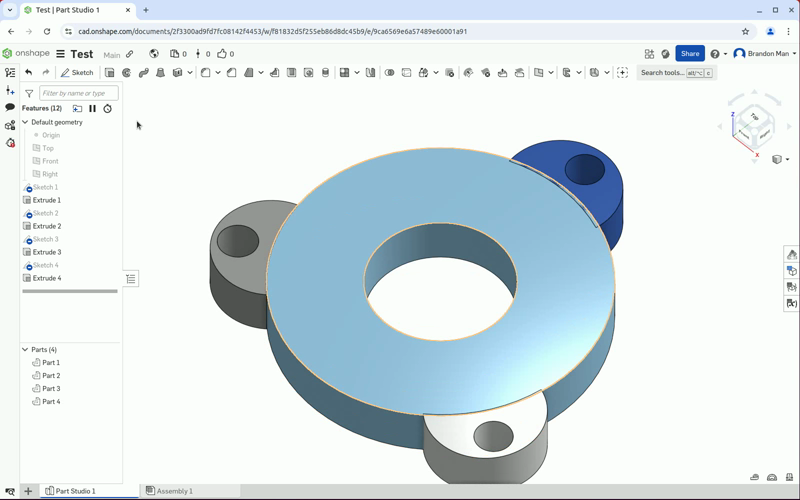
mouse_move(73, 189)
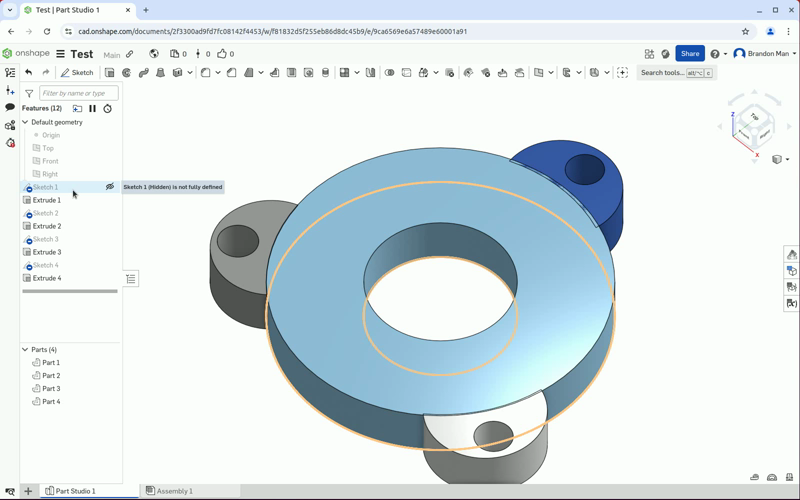
click(73, 189)